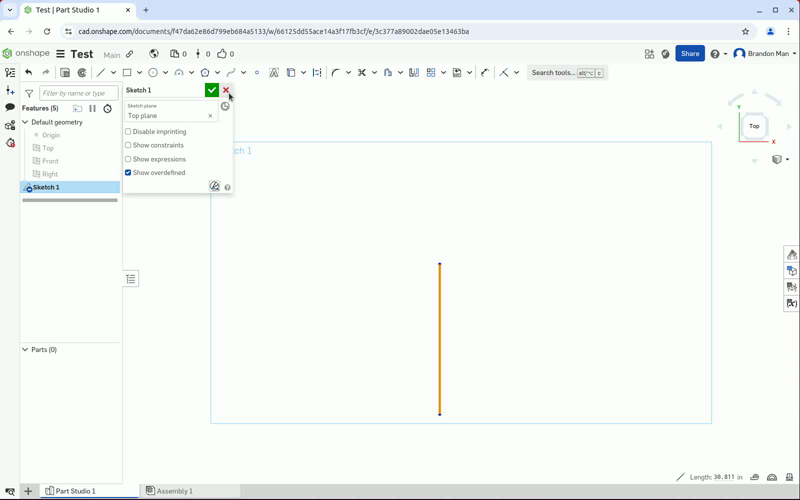
key(shift+h)
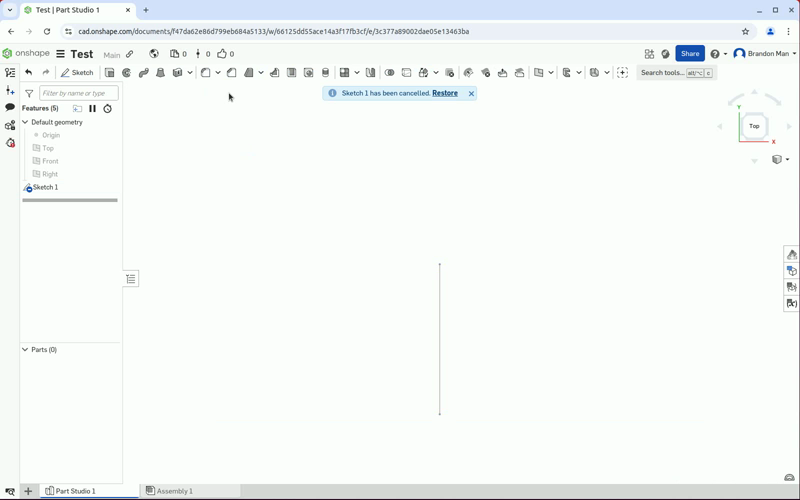
key(shift+s)
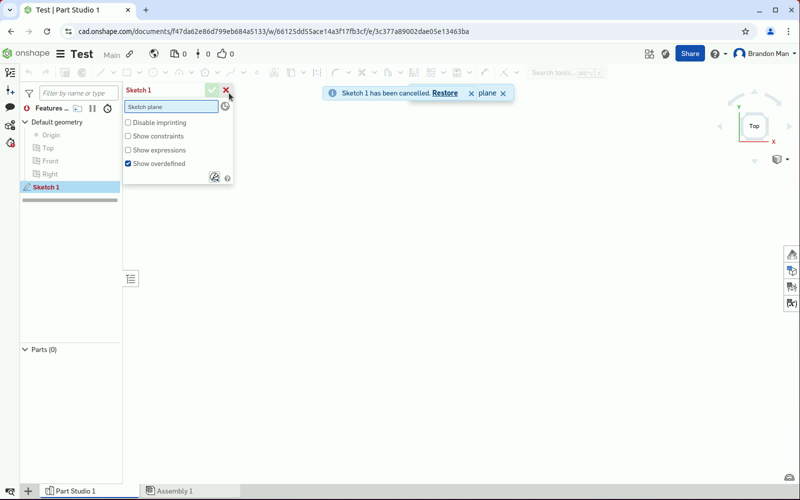
mouse_move(73, 150)
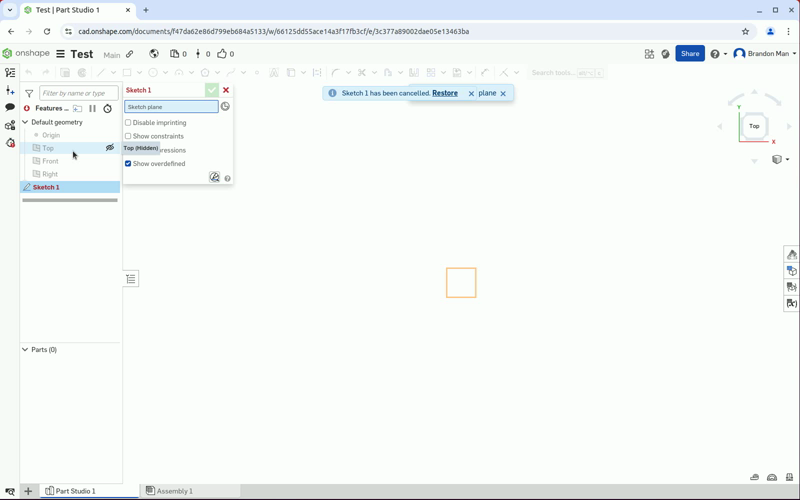
click(73, 150)
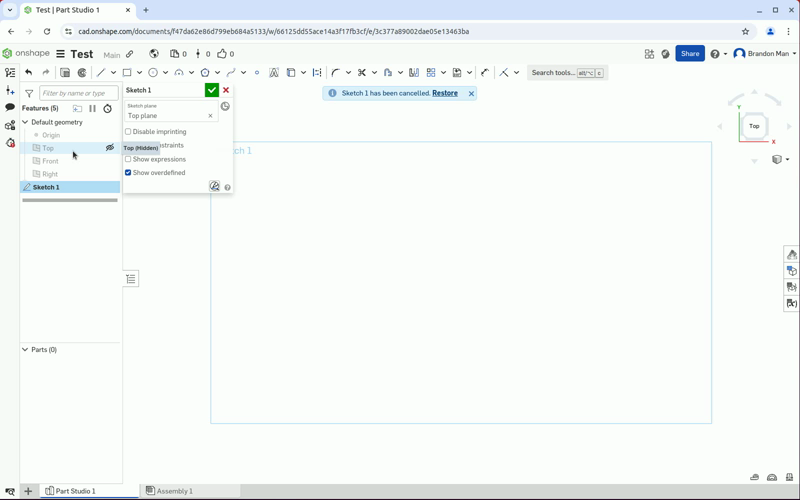
mouse_move(73, 352)
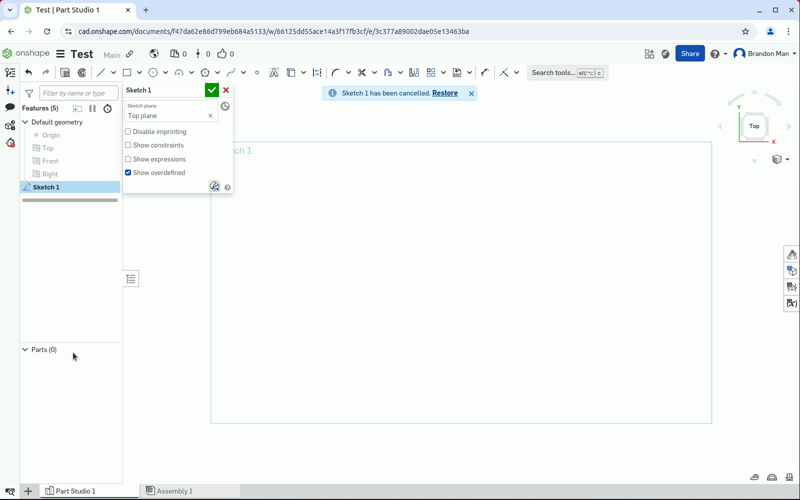
key(y)
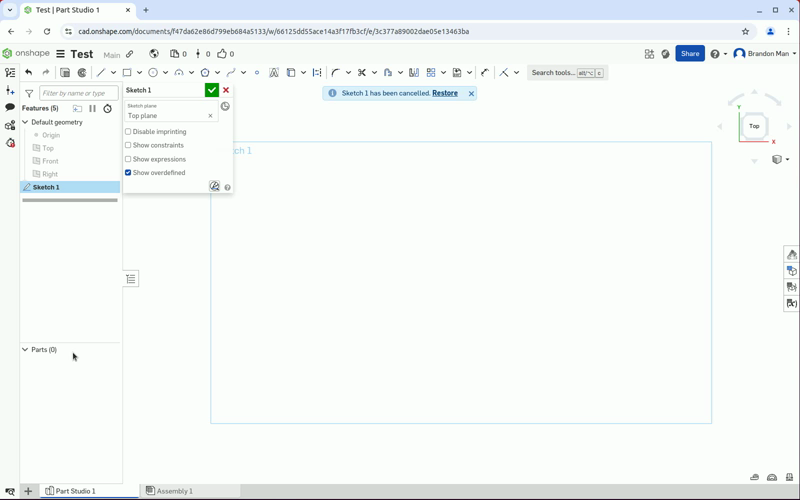
key(l)
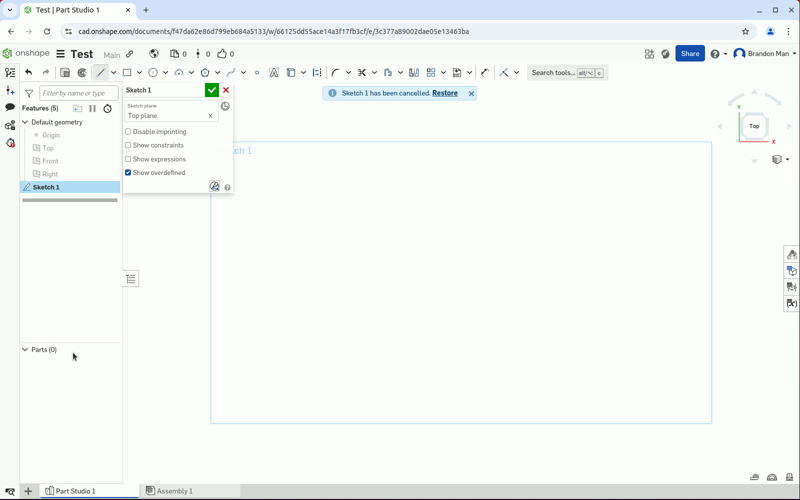
key_down(shift)
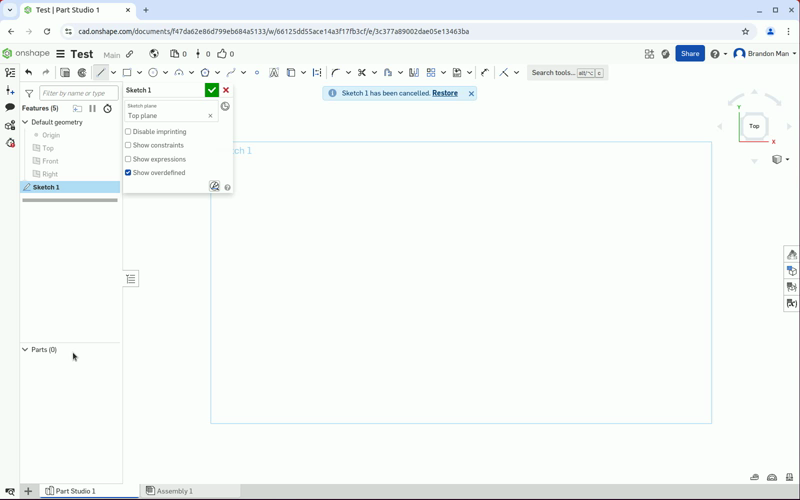
mouse_move(460, 282)
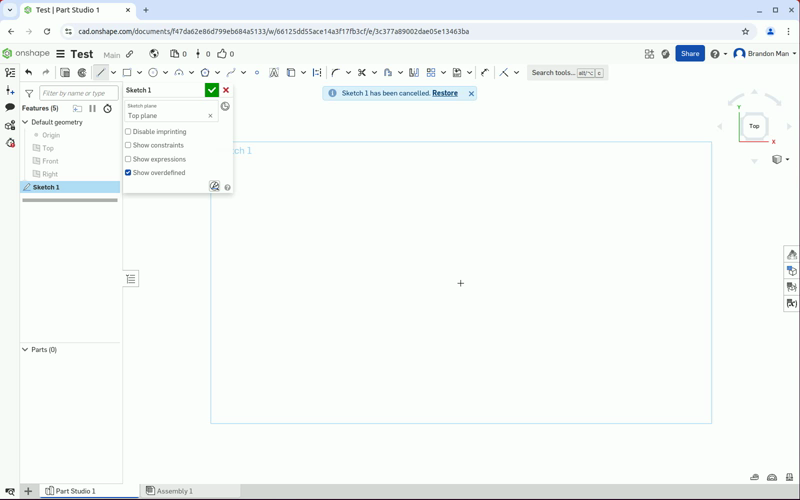
click(460, 282)
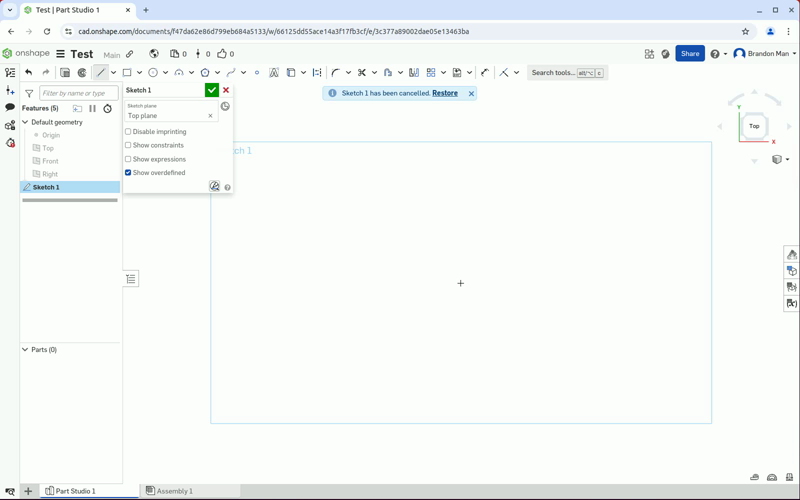
key_up(shift)
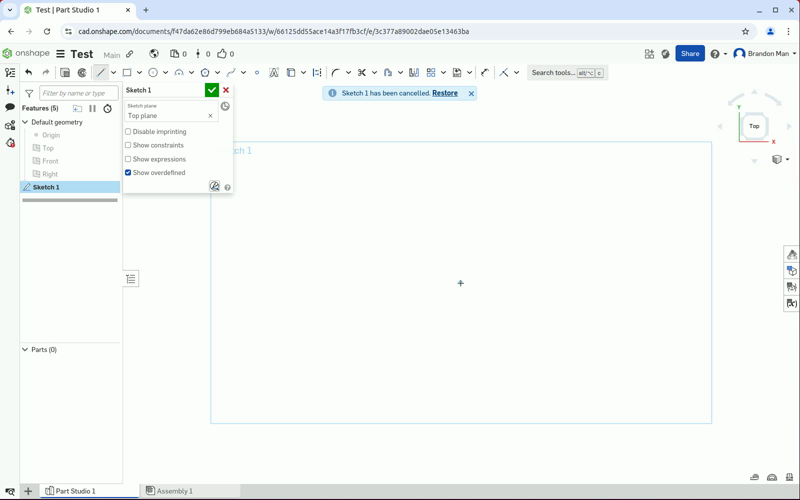
key_down(shift)
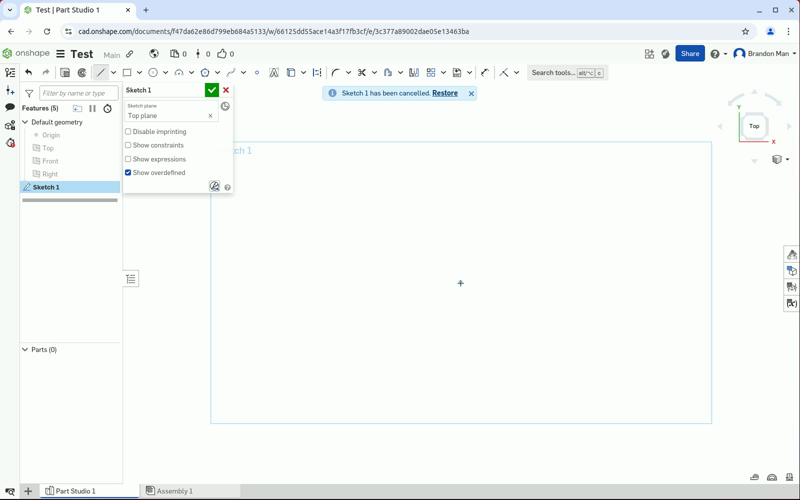
mouse_move(490, 282)
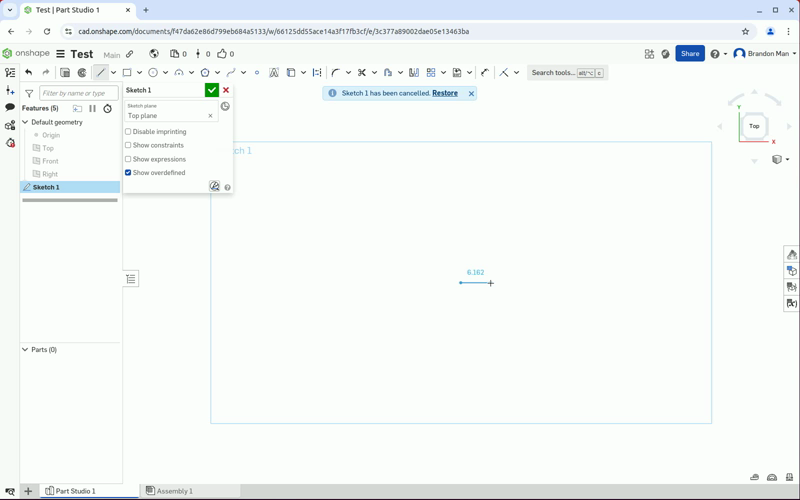
mouse_move(479, 282)
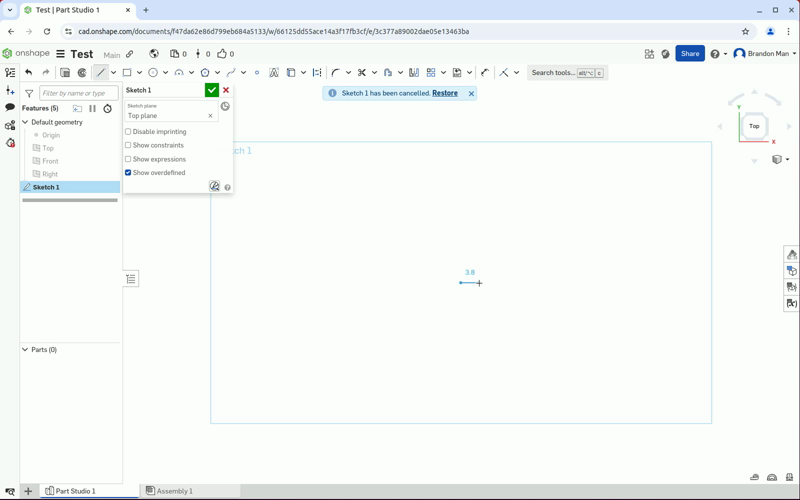
click(479, 282)
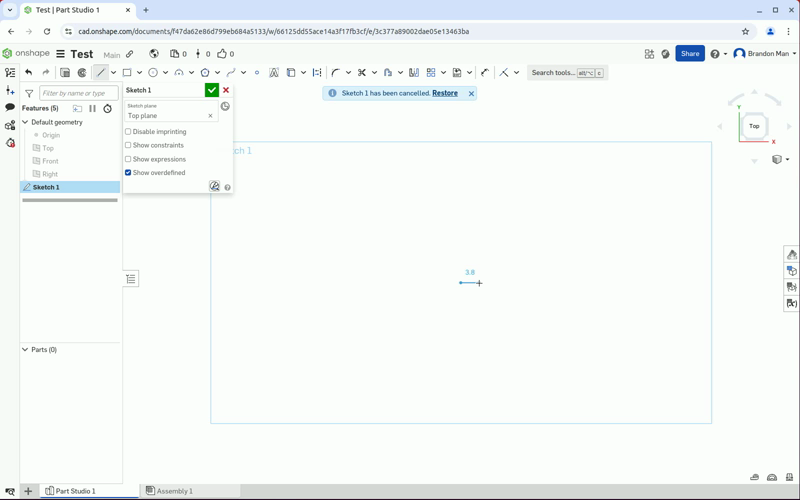
key_up(shift)
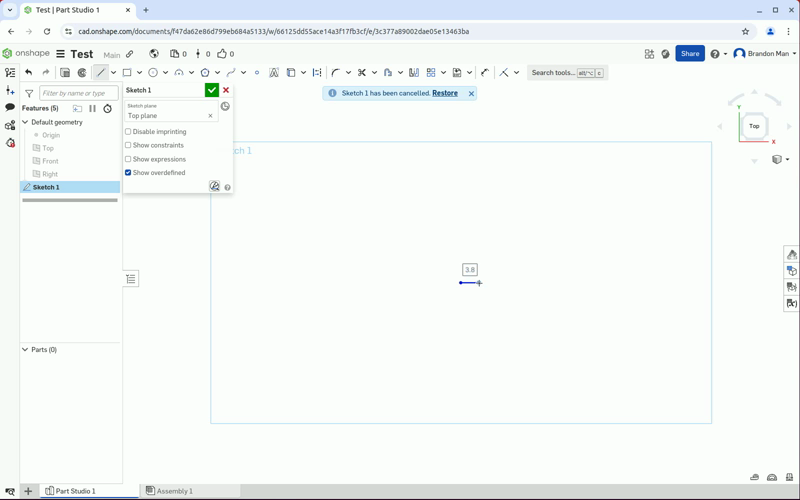
key_down(shift)
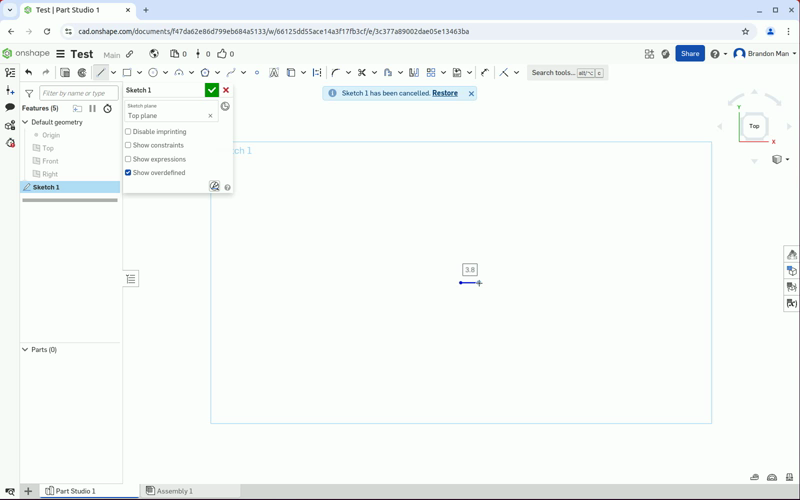
mouse_move(509, 282)
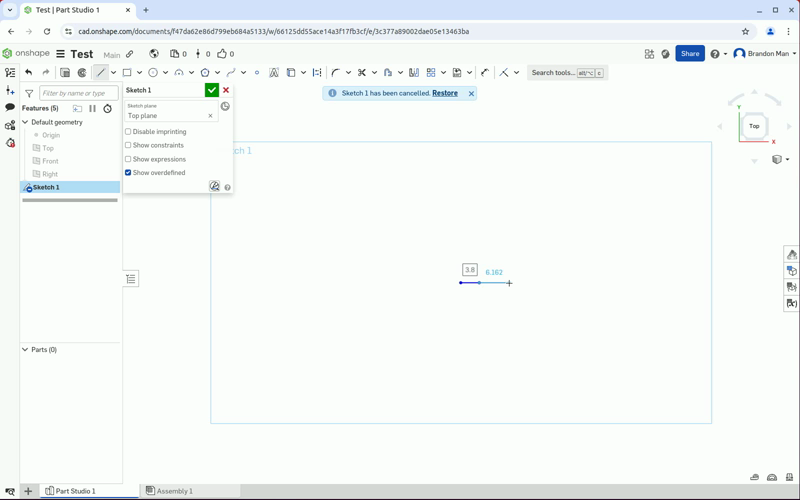
mouse_move(479, 270)
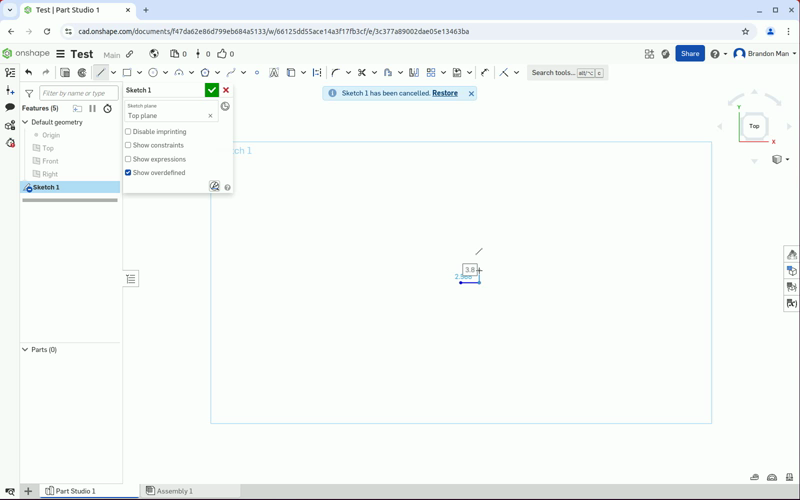
click(479, 270)
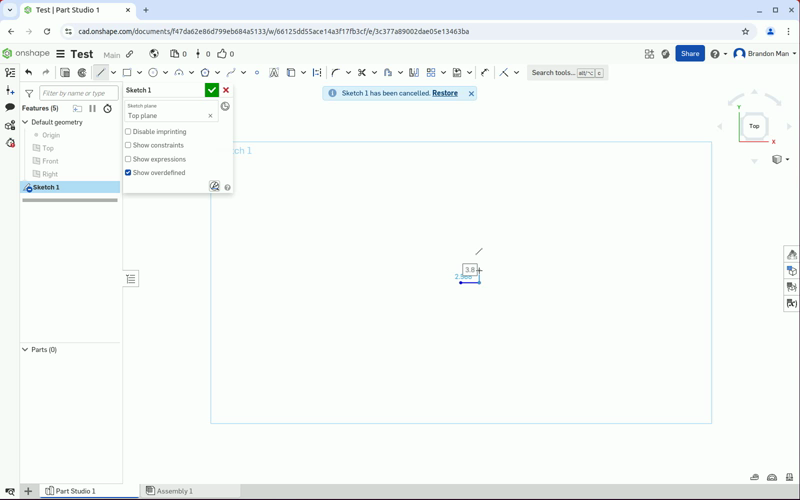
key_up(shift)
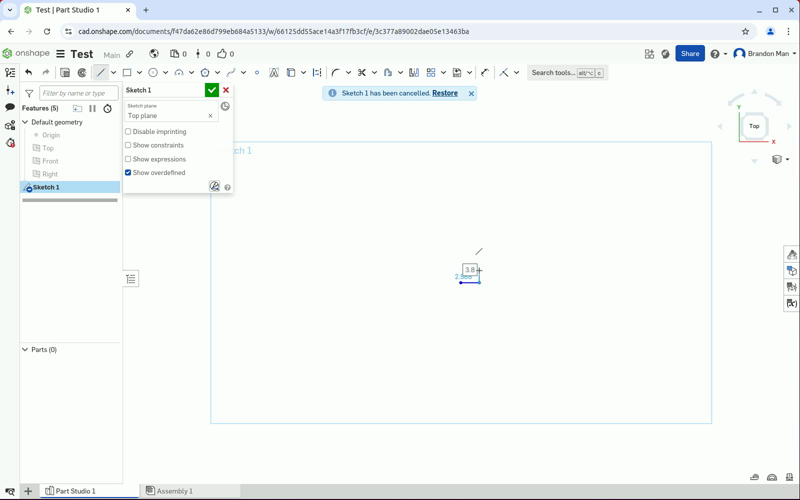
key_down(shift)
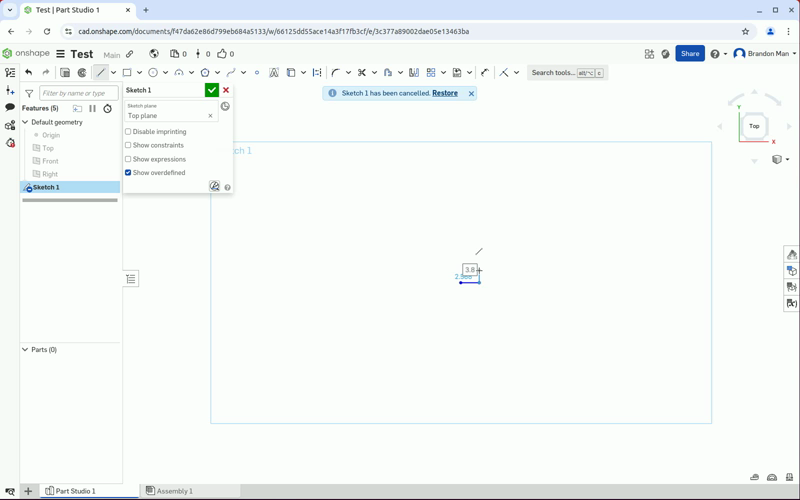
mouse_move(509, 270)
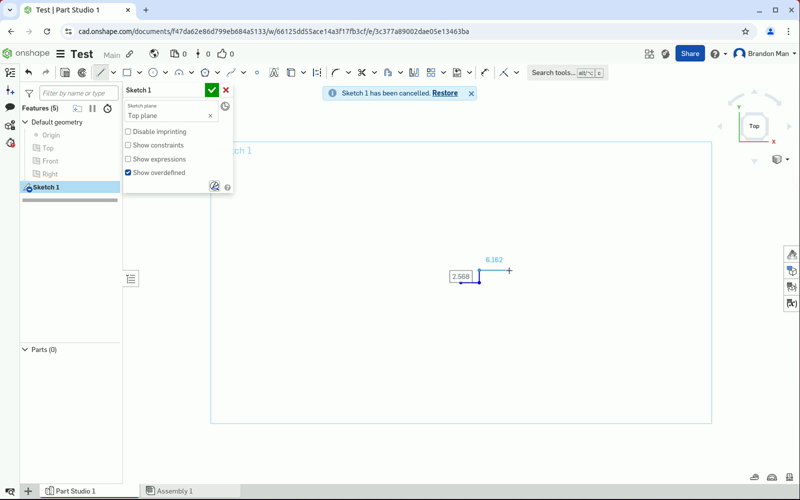
mouse_move(460, 270)
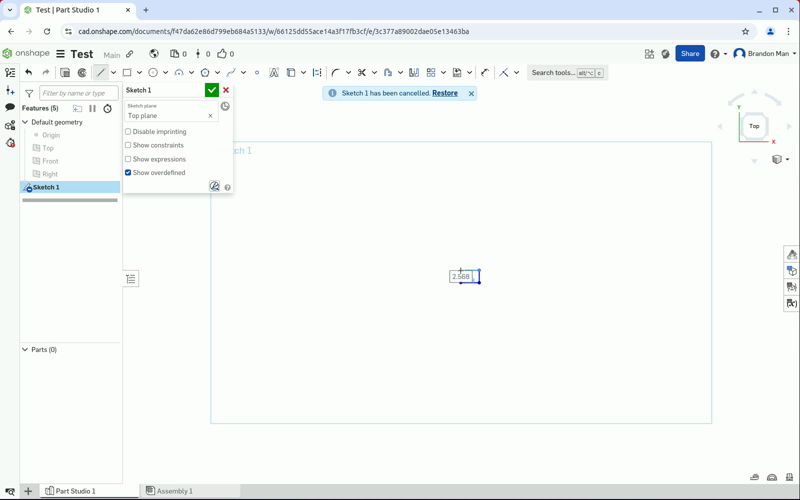
click(460, 270)
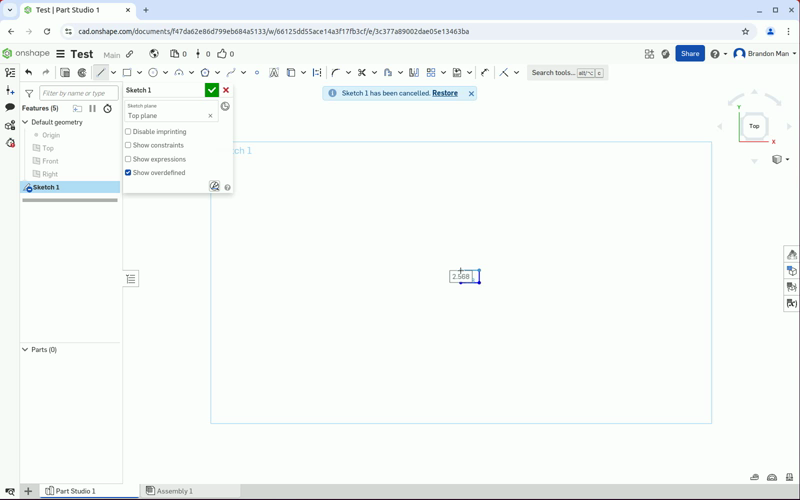
key_up(shift)
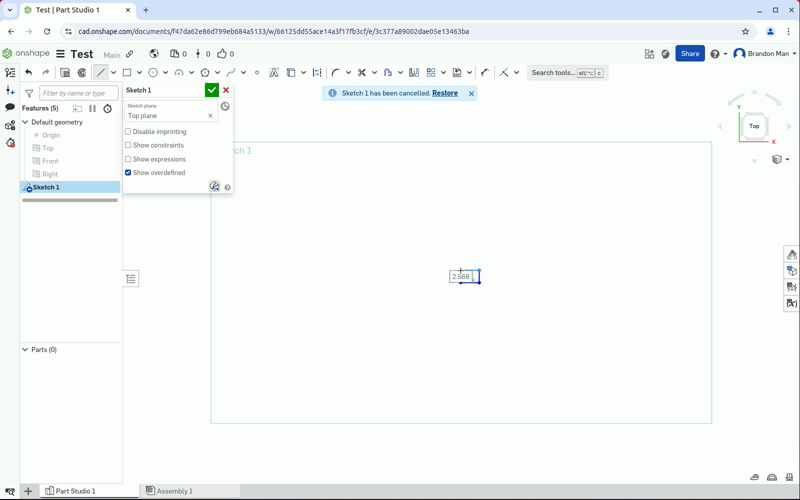
mouse_move(490, 270)
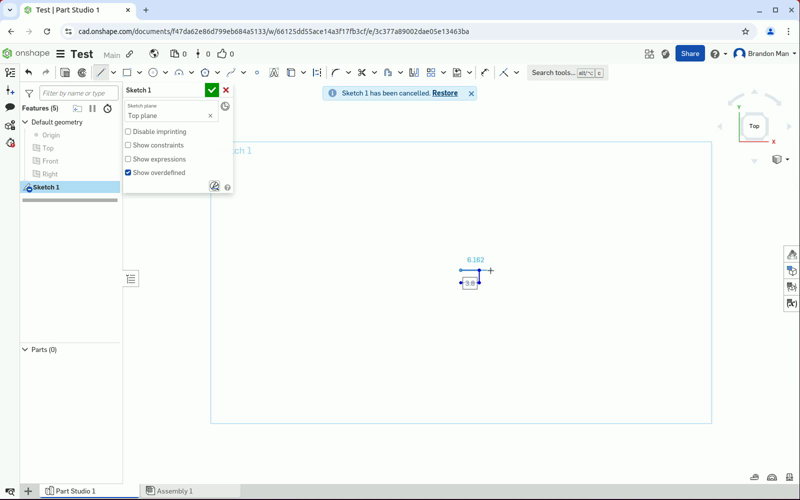
key_down(shift)
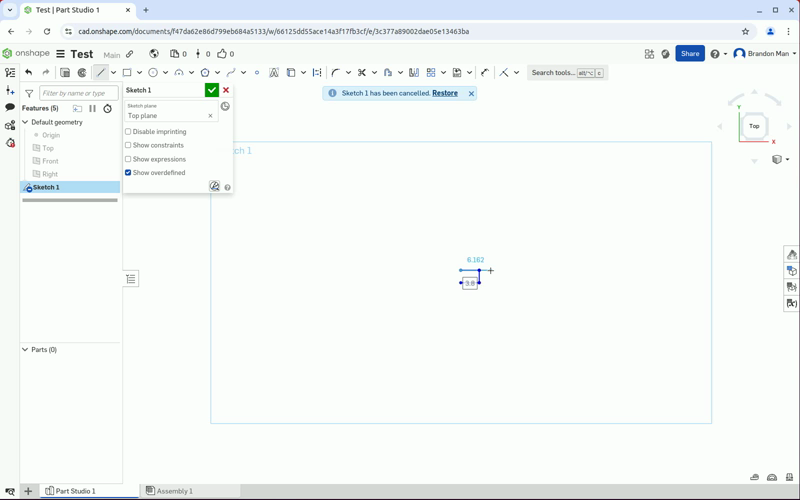
mouse_move(460, 282)
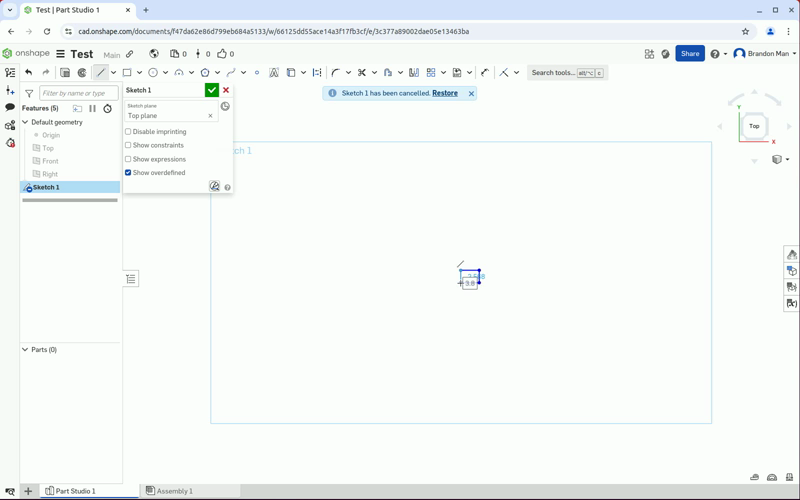
key_up(shift)
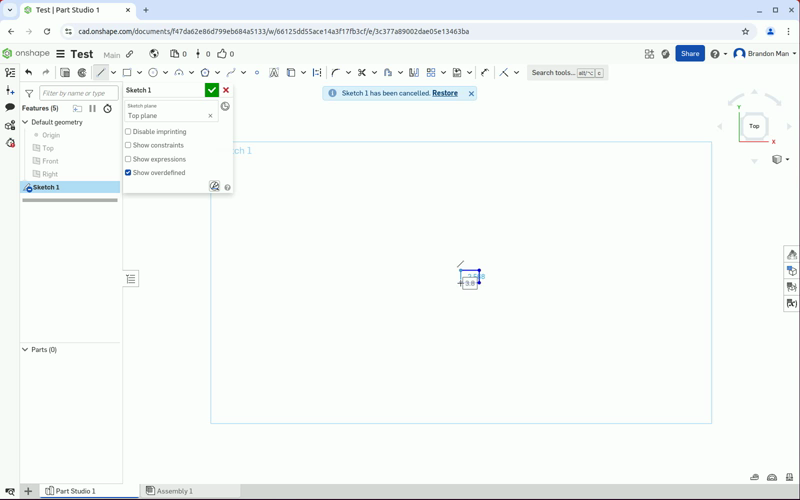
click(460, 282)
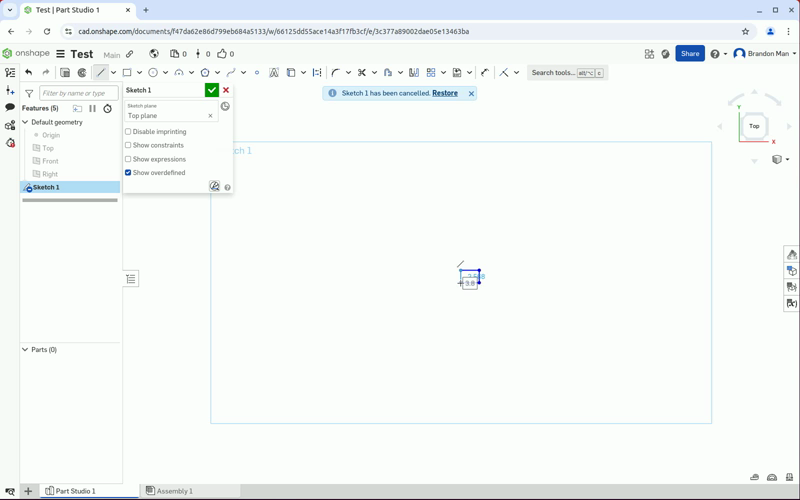
key(esc)
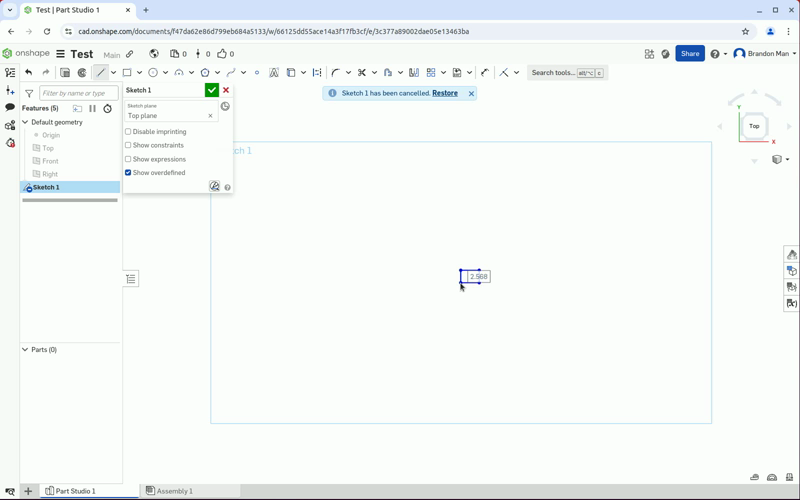
mouse_move(474, 280)
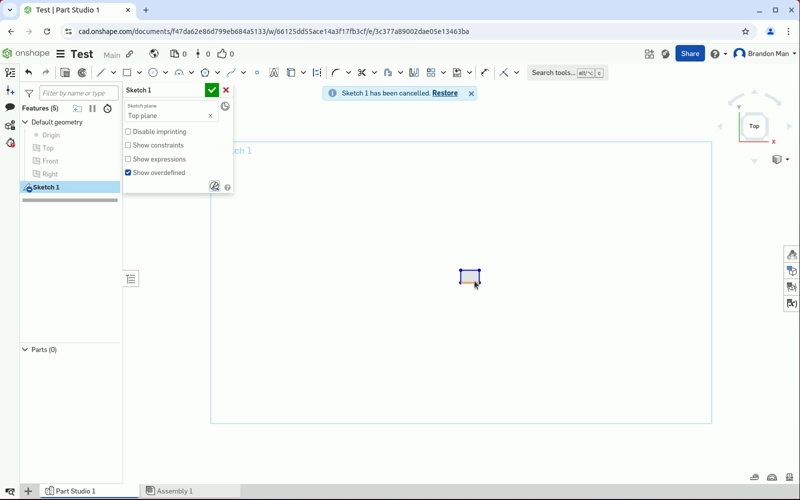
scroll(6)
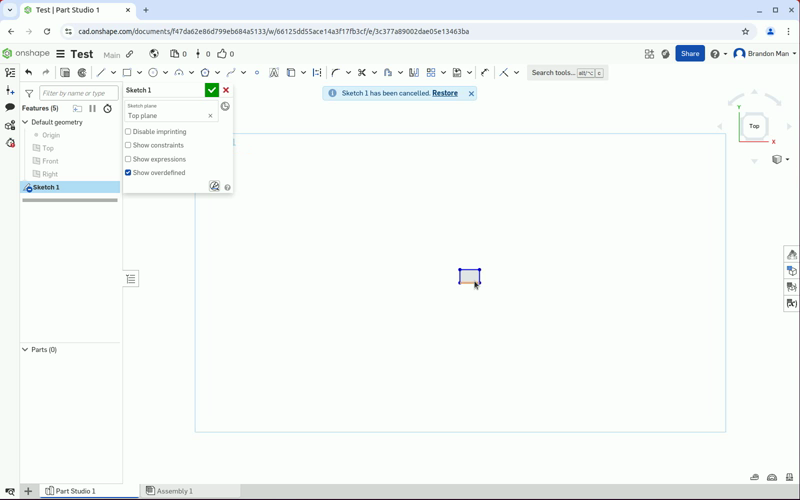
scroll(6)
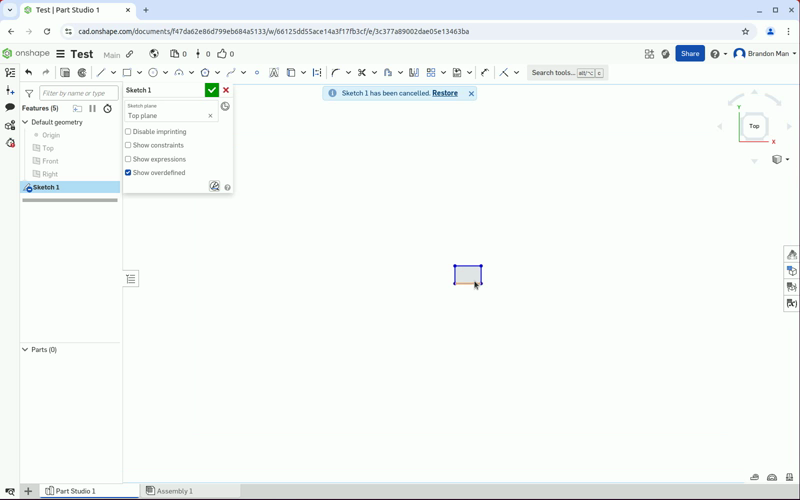
scroll(6)
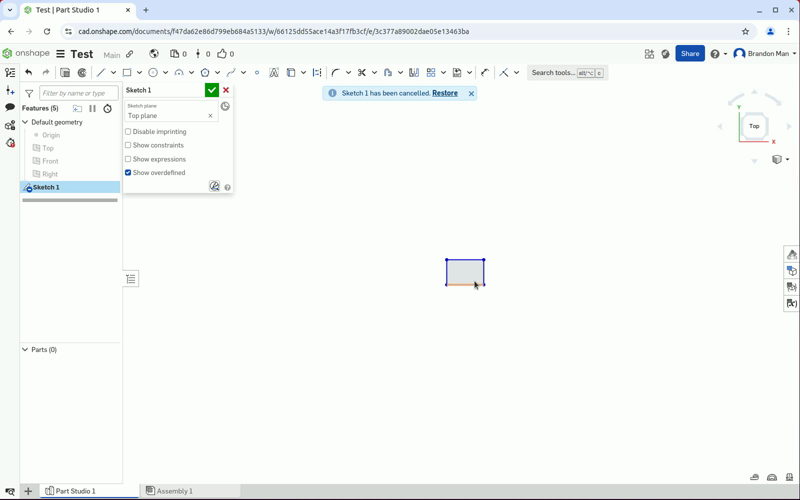
scroll(6)
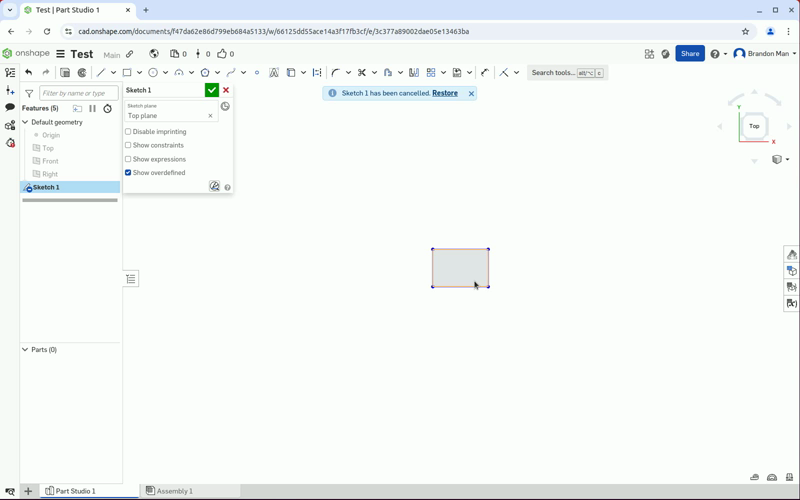
scroll(6)
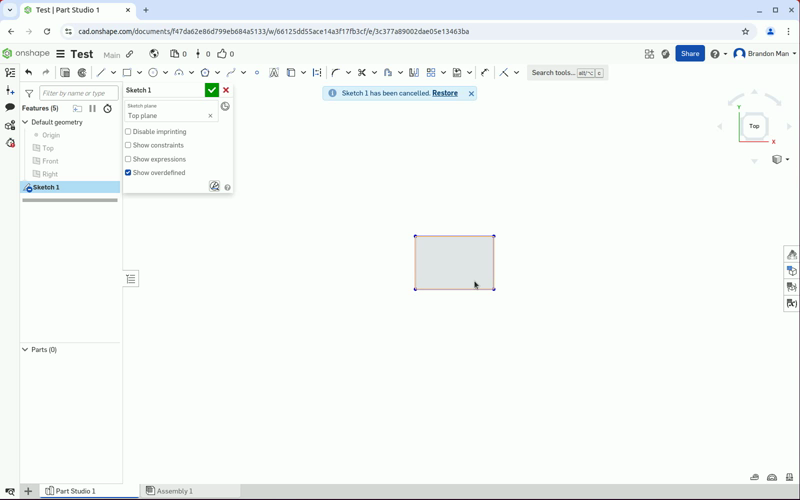
scroll(6)
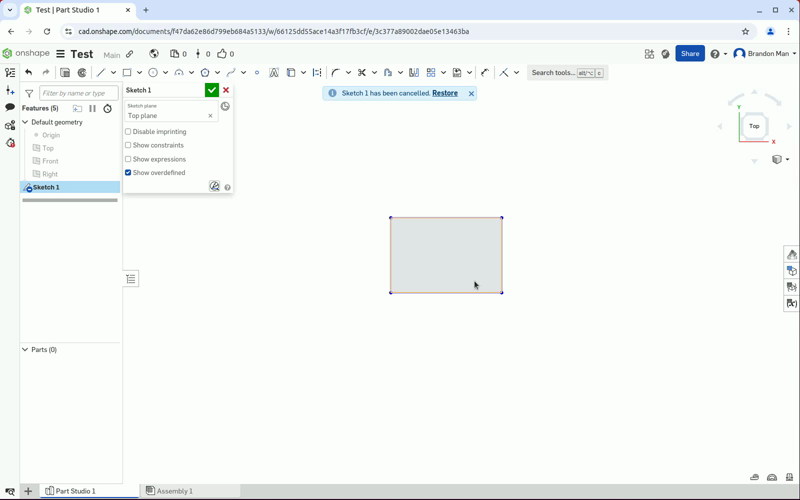
scroll(6)
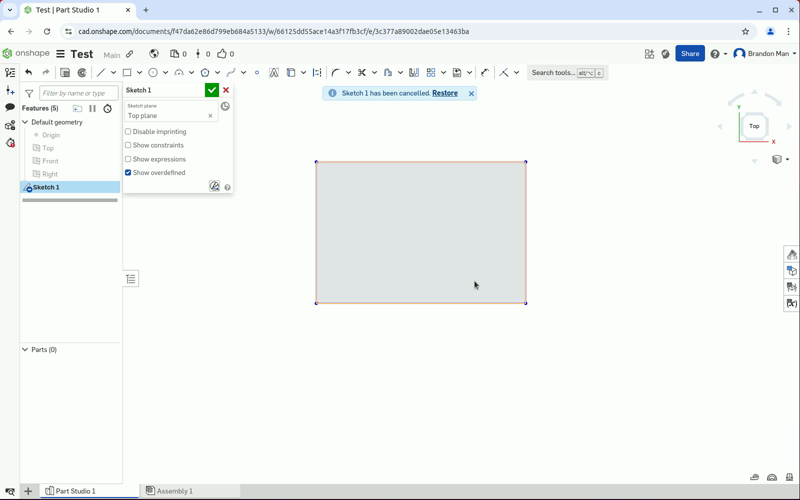
click(474, 280)
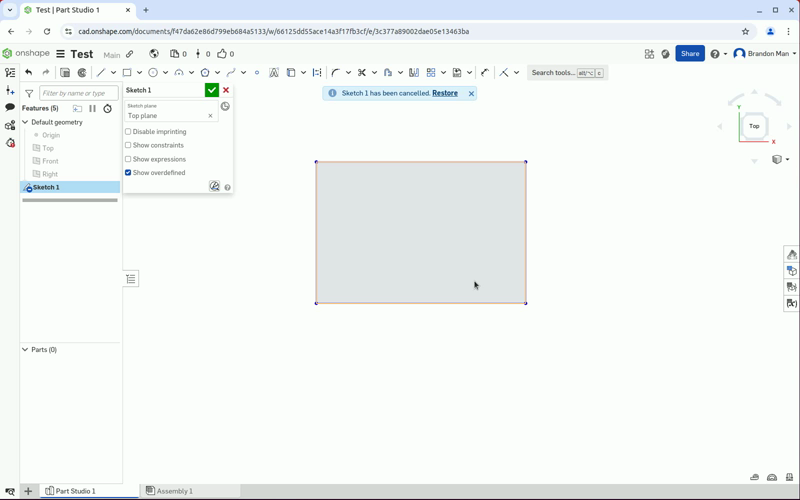
scroll(-6)
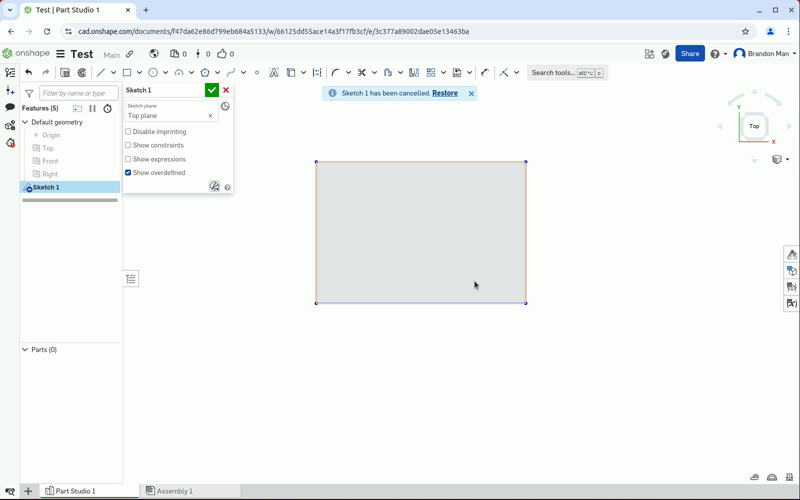
scroll(-6)
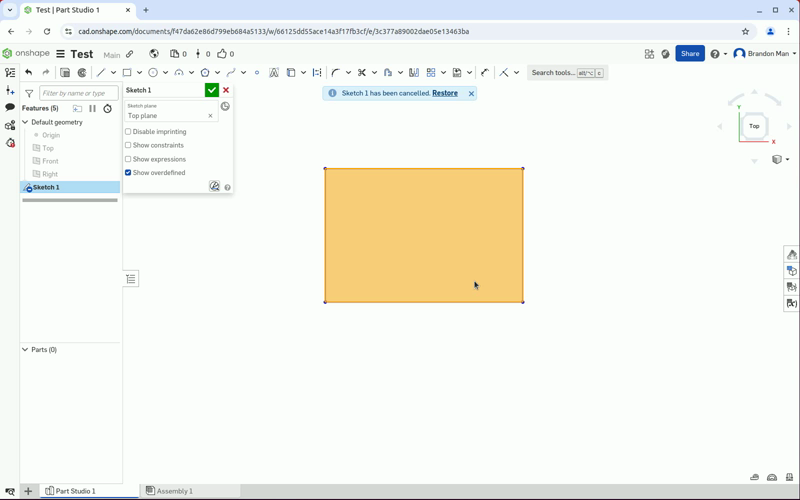
scroll(-6)
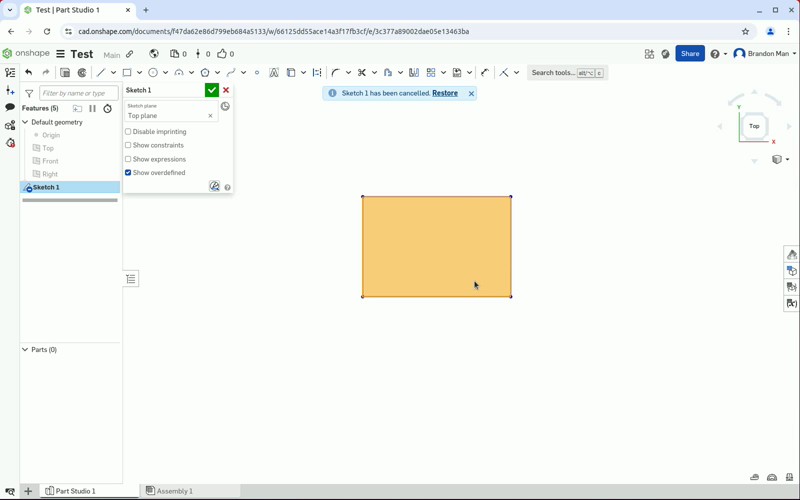
scroll(-6)
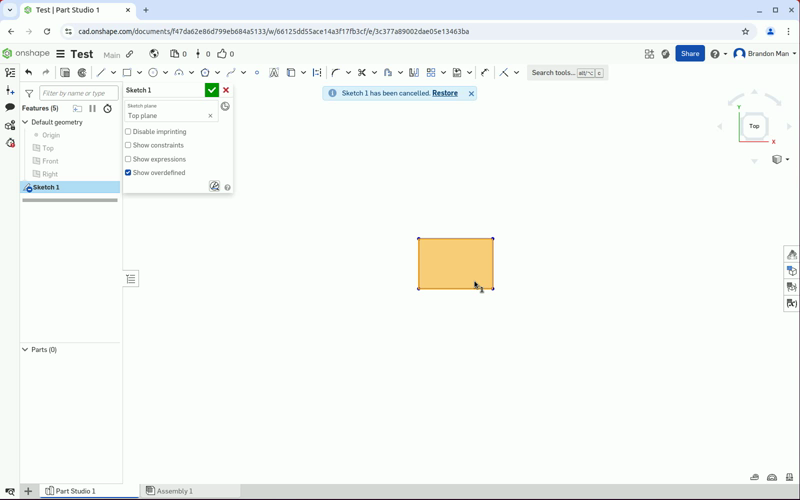
scroll(-6)
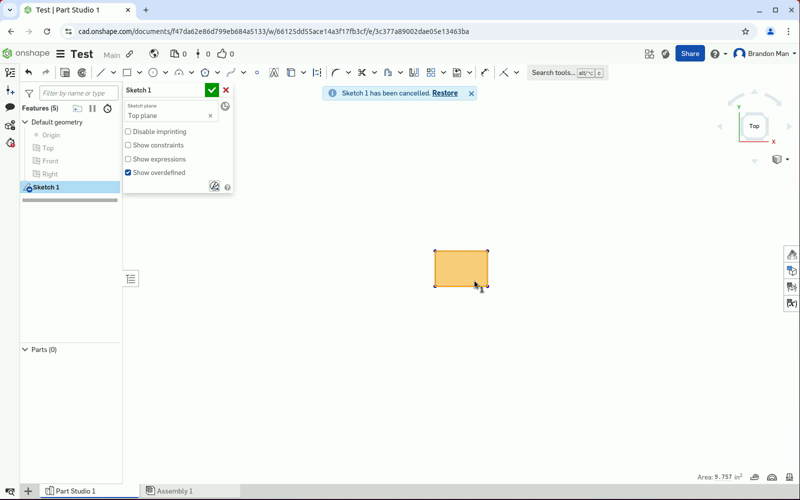
scroll(-6)
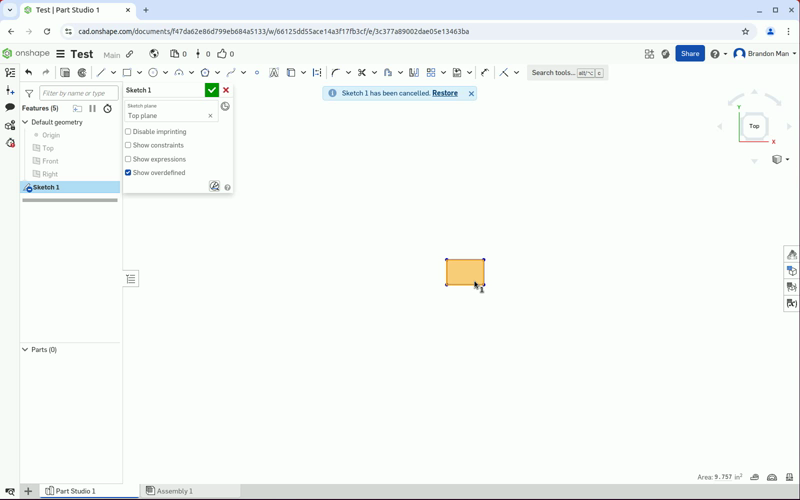
scroll(-6)
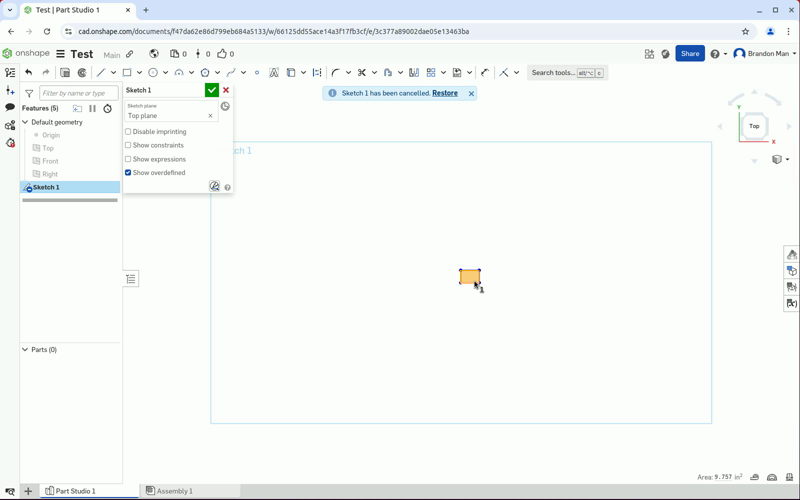
mouse_move(73, 352)
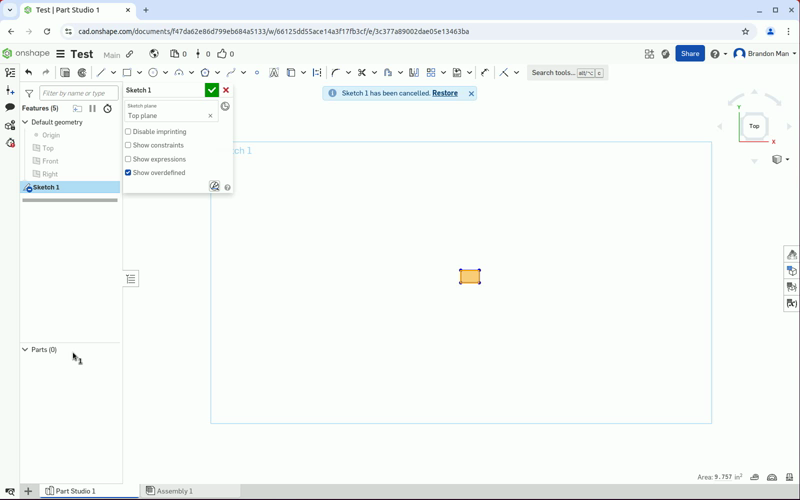
key(shift+y)
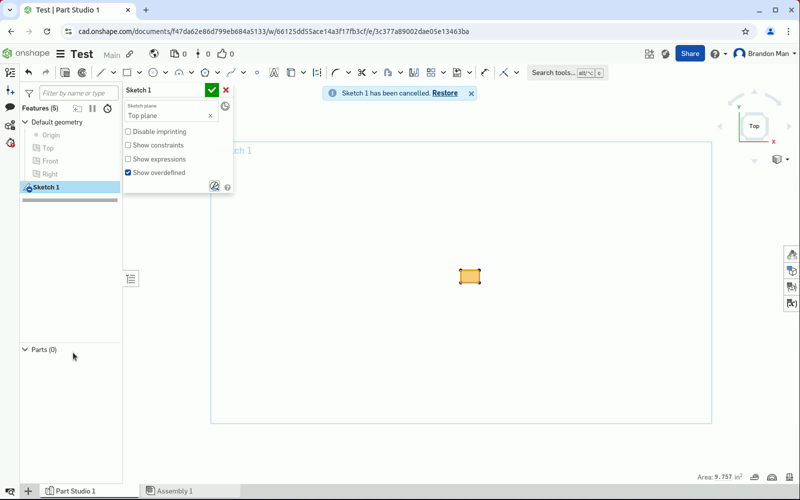
key(shift+e)
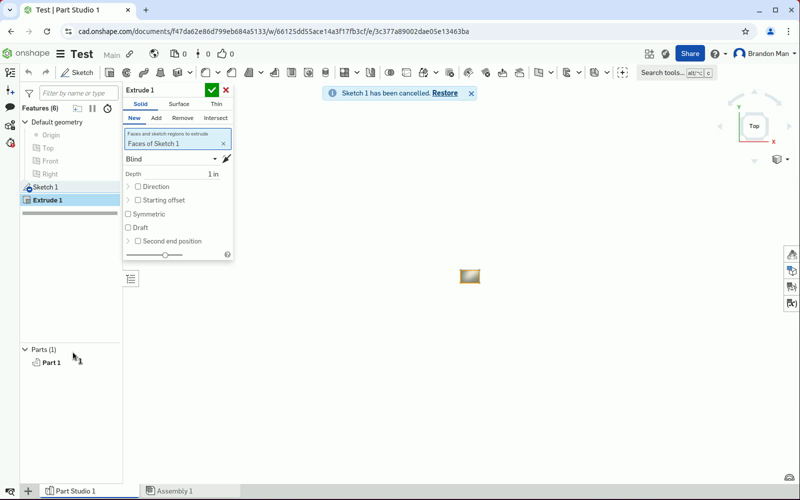
mouse_move(143, 106)
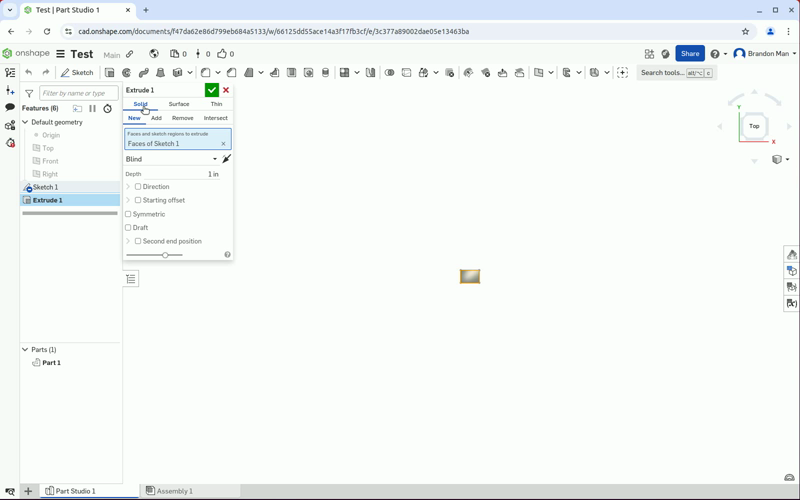
click(143, 106)
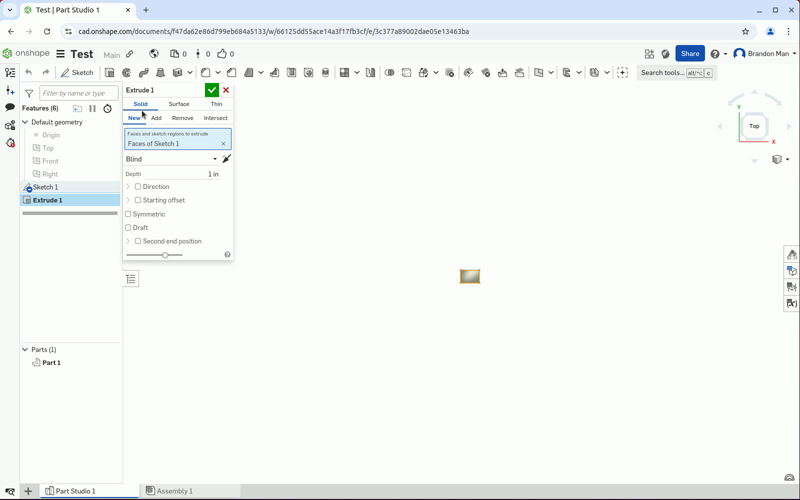
mouse_move(137, 120)
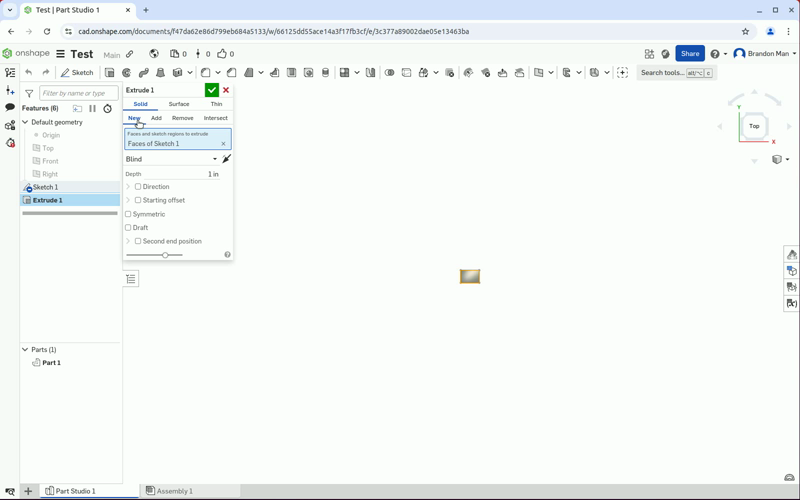
click(137, 120)
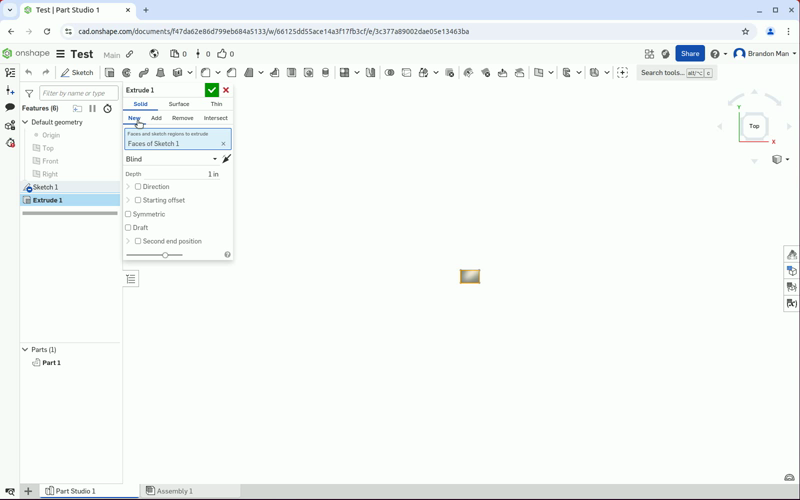
key(tab, 4)
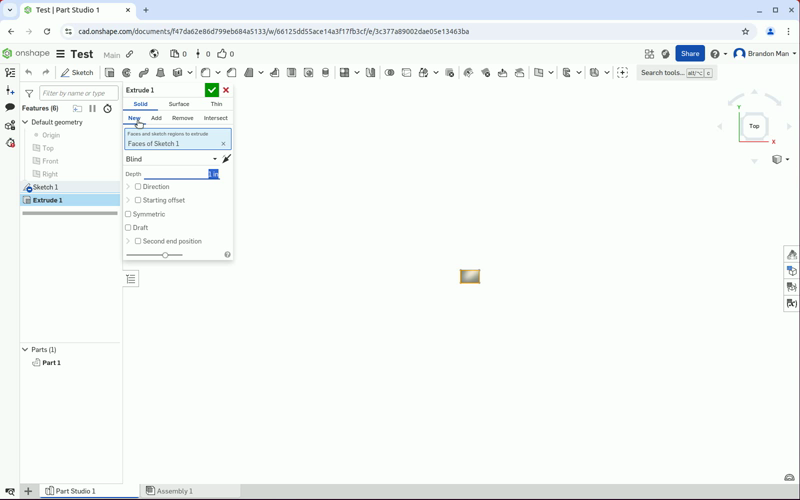
text(22.386)
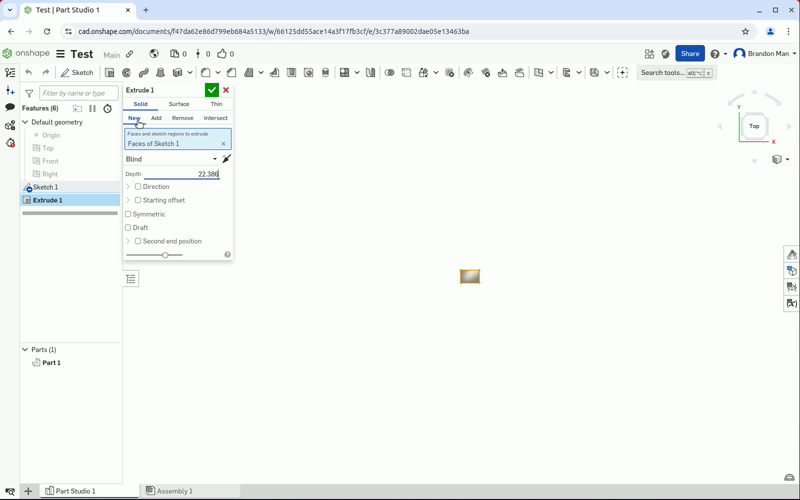
key(enter)
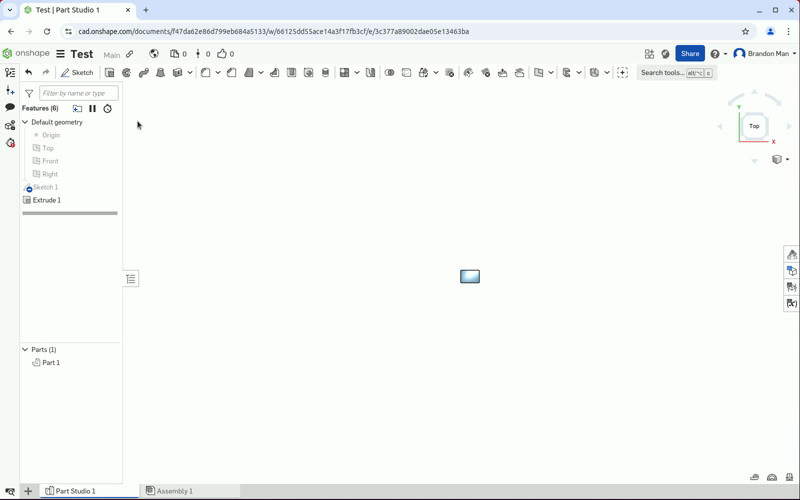
key(shift+h)
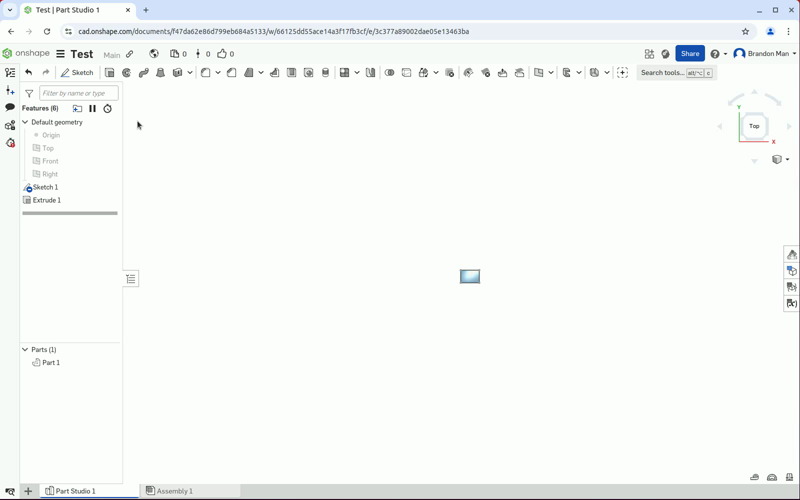
key(shift+h)
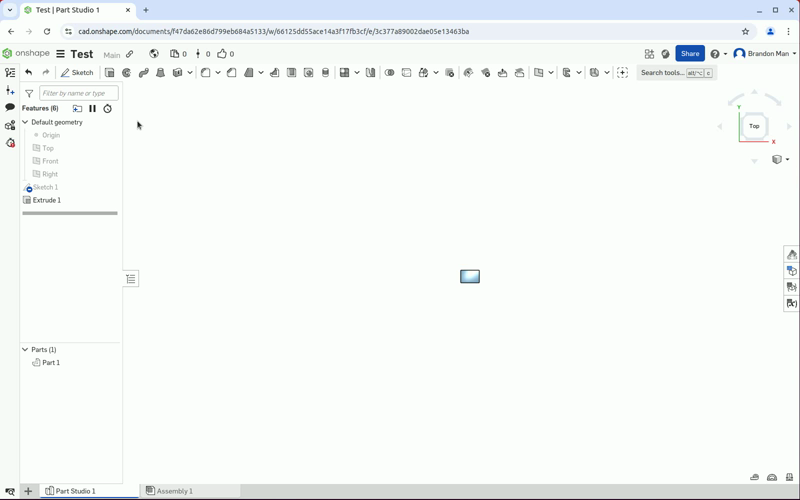
mouse_move(73, 189)
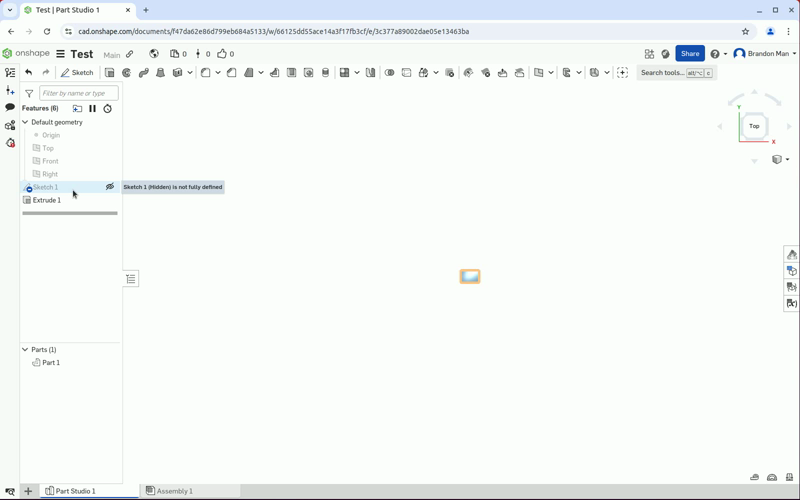
click(73, 189)
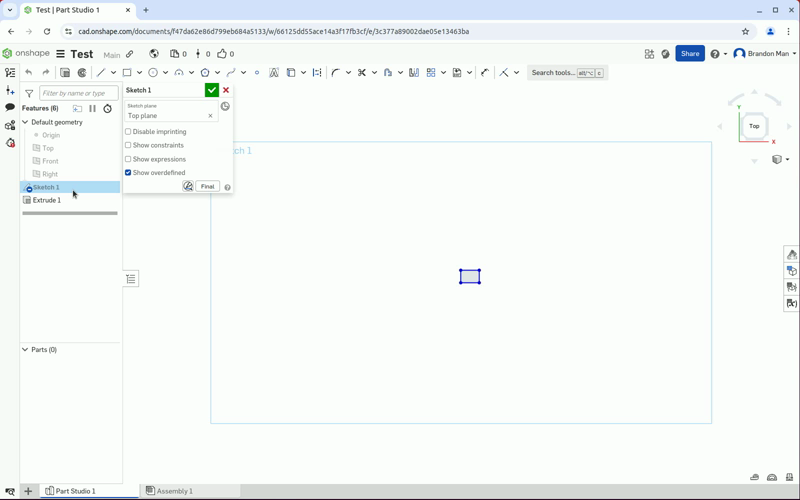
mouse_move(229, 92)
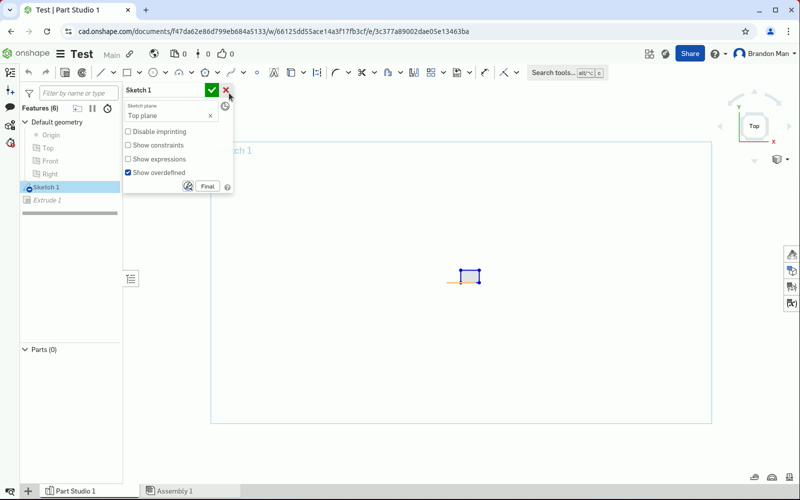
click(229, 92)
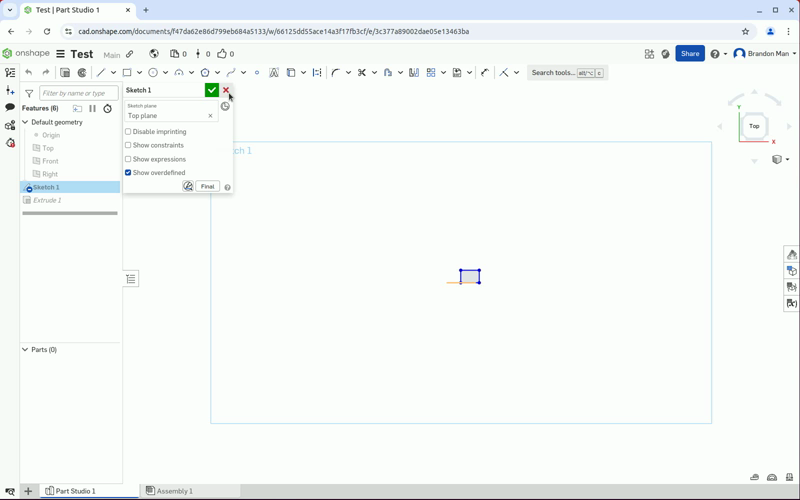
key(shift+s)
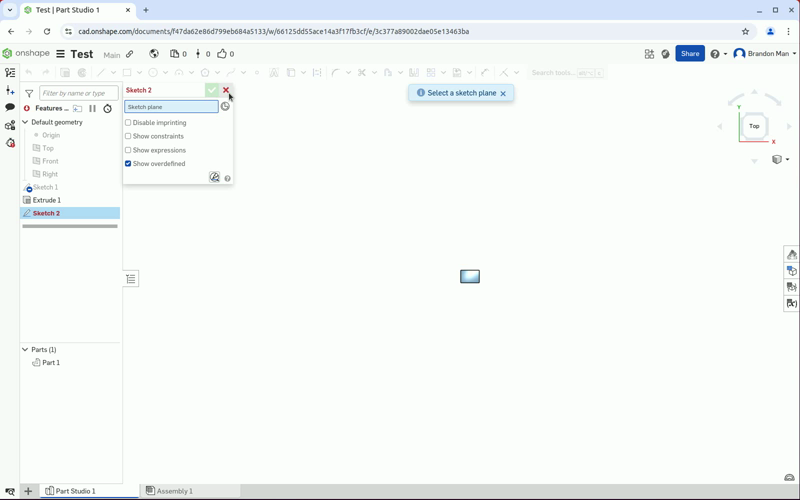
mouse_move(73, 150)
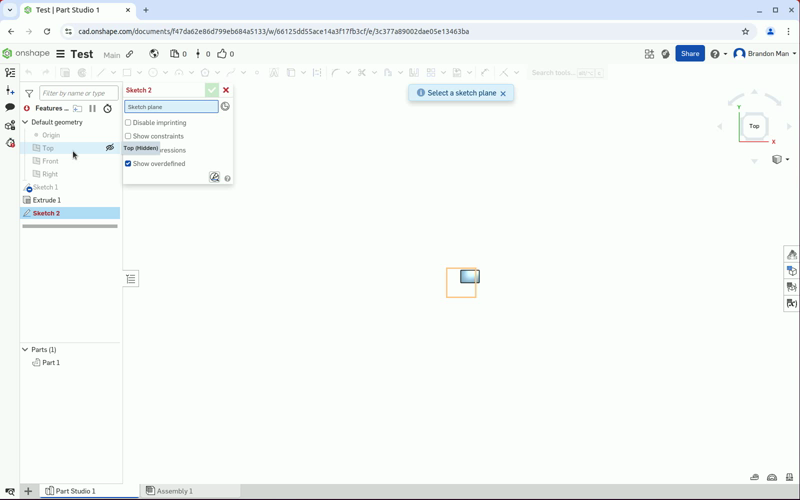
click(73, 150)
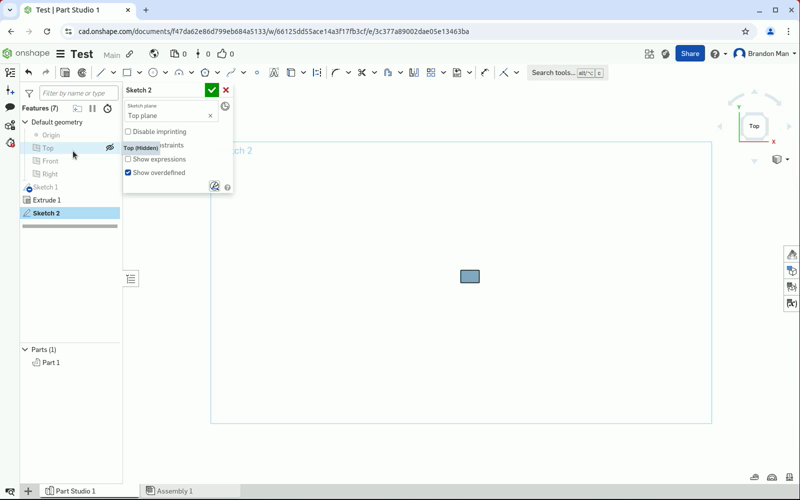
mouse_move(73, 352)
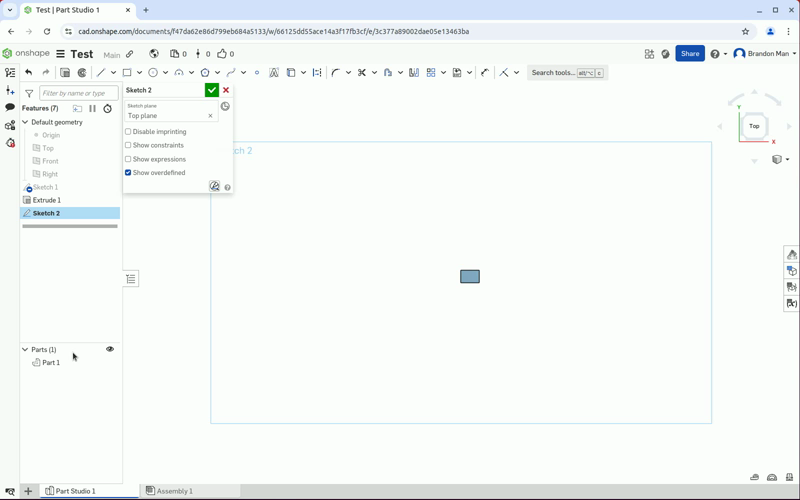
key(y)
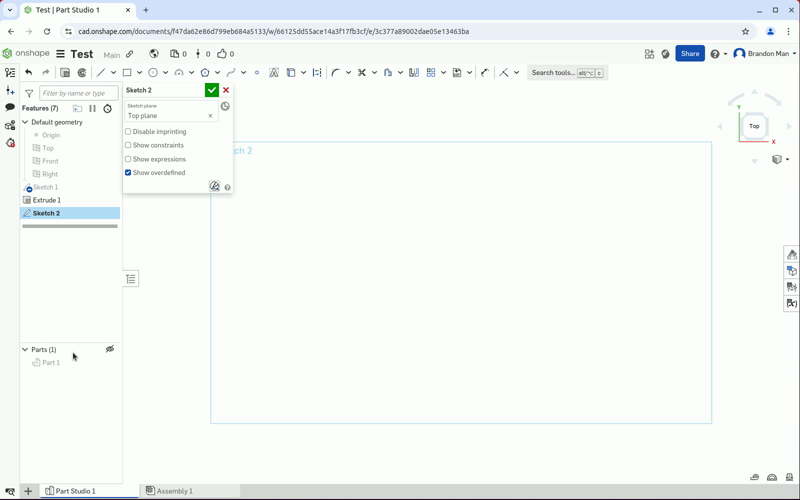
key(l)
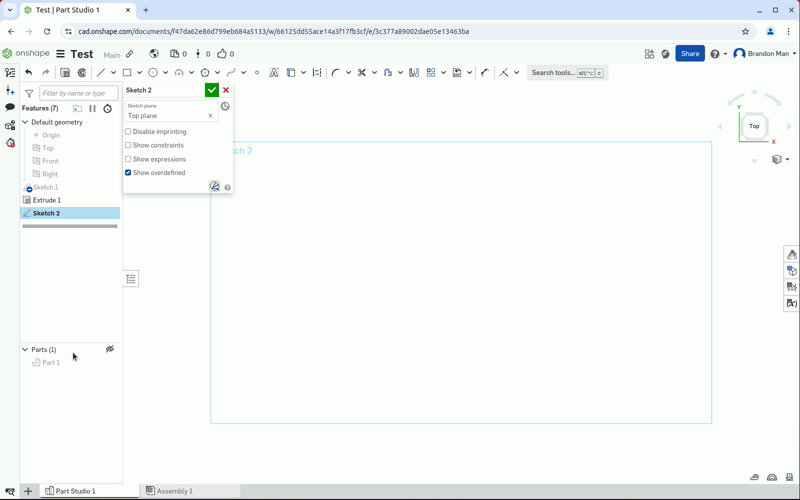
key_down(shift)
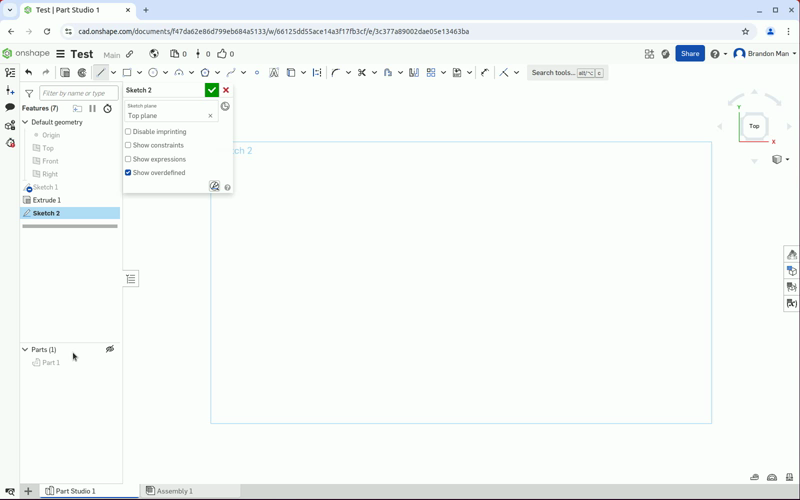
mouse_move(460, 227)
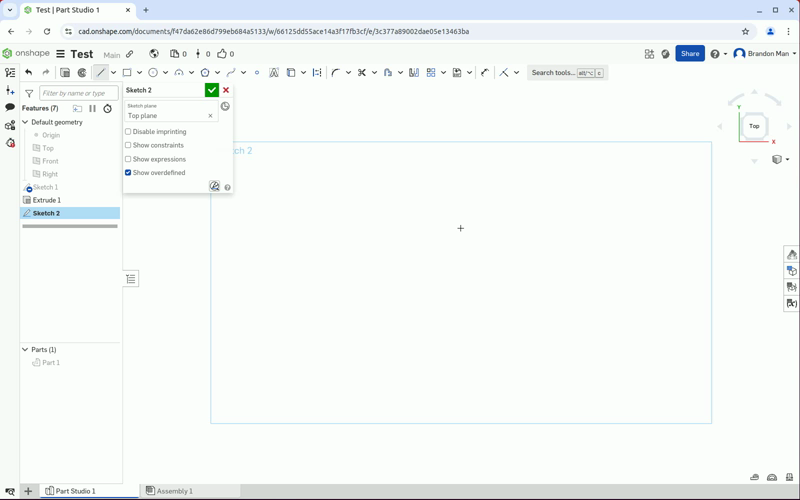
click(460, 227)
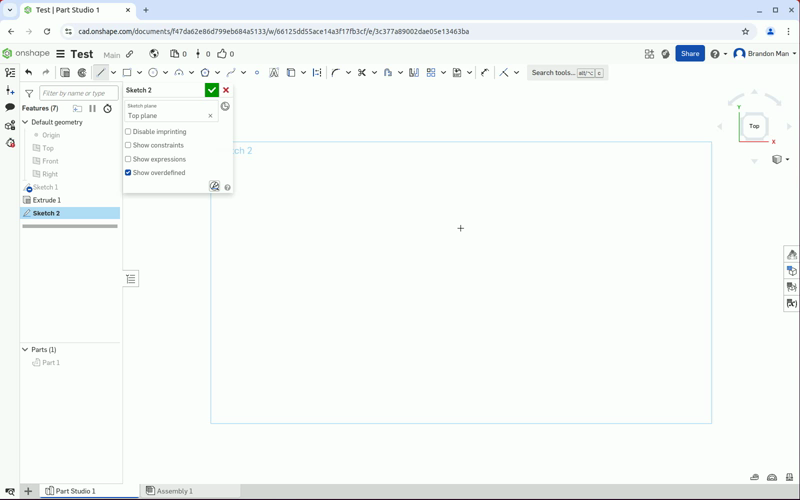
key_up(shift)
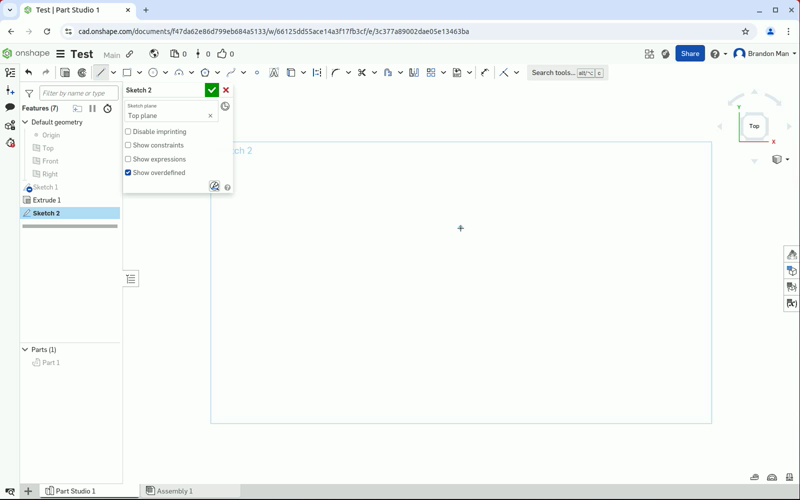
key_down(shift)
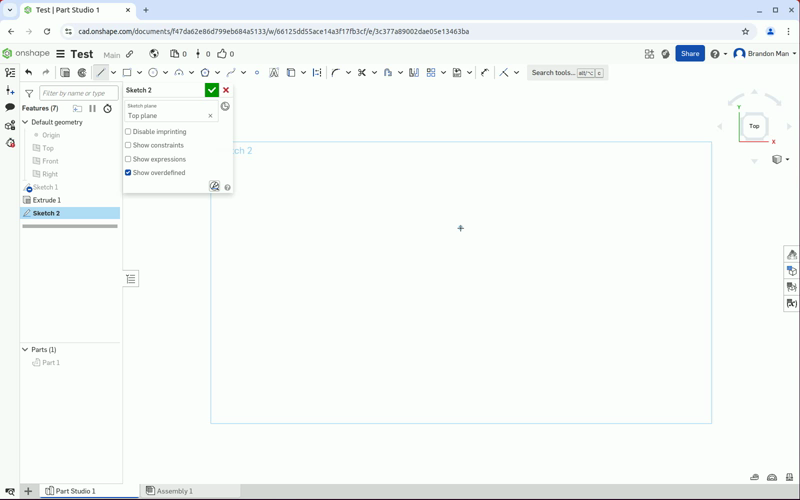
mouse_move(490, 227)
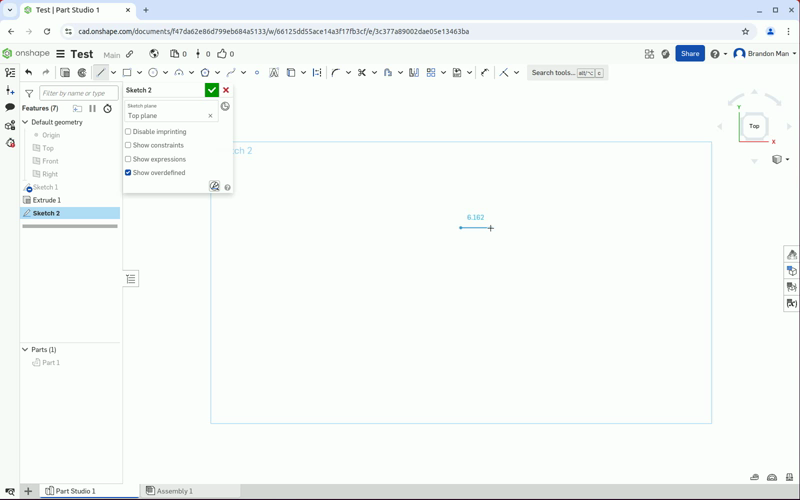
mouse_move(479, 227)
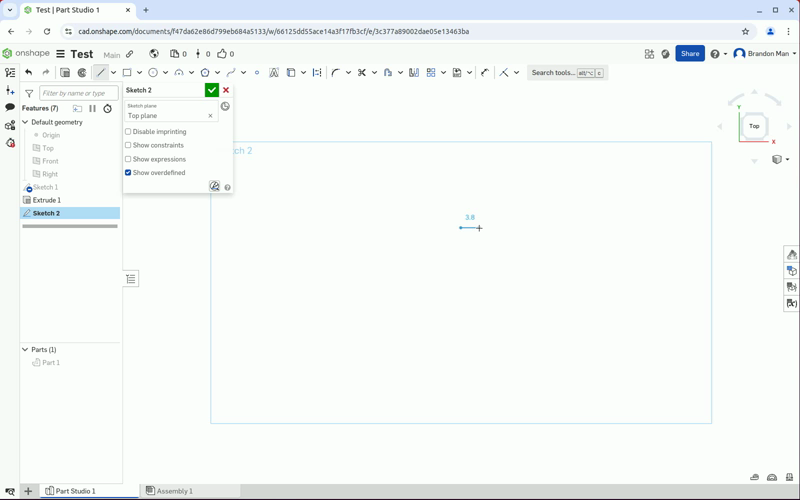
click(479, 227)
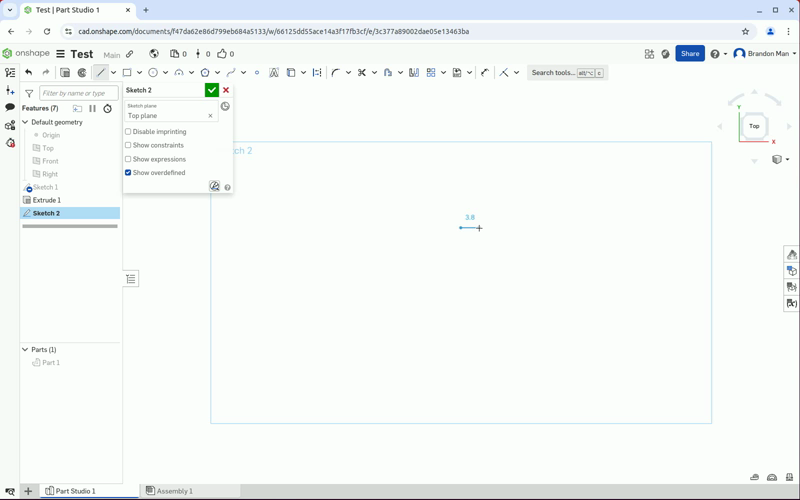
key_up(shift)
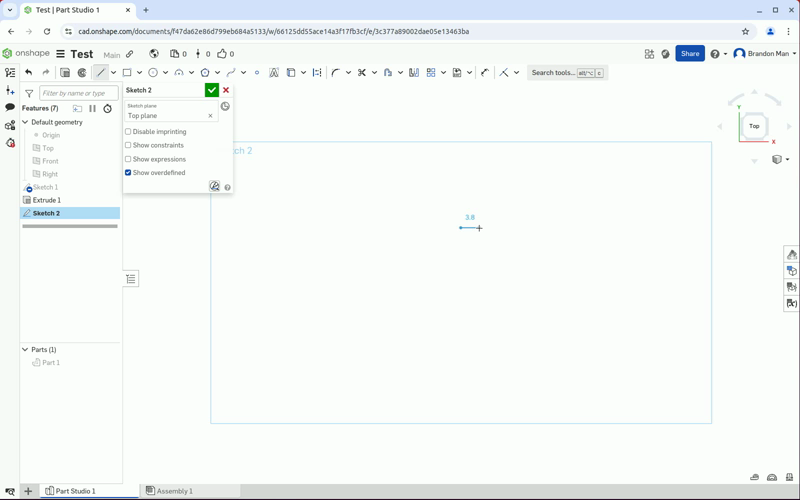
key_down(shift)
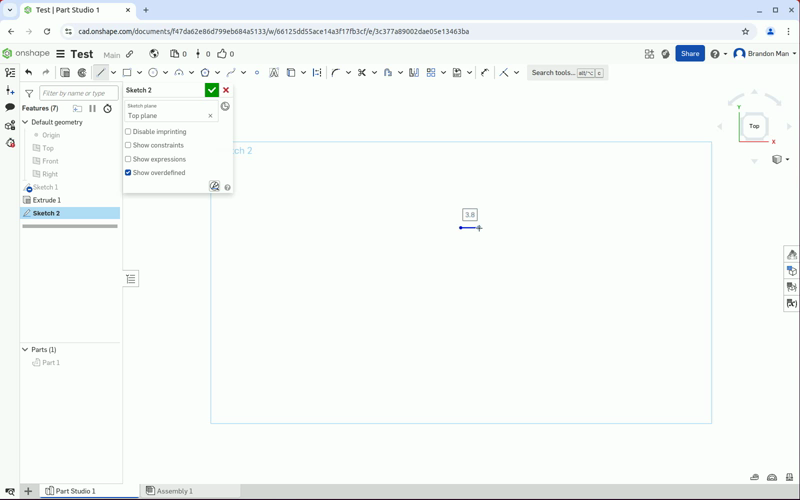
mouse_move(509, 227)
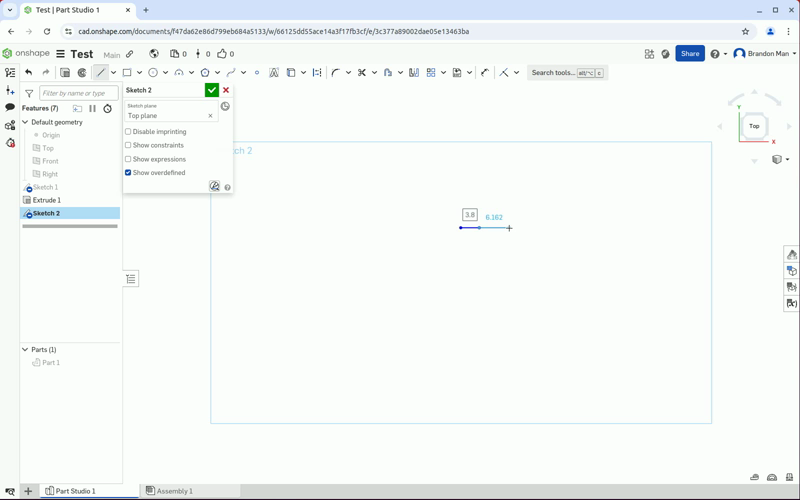
mouse_move(479, 215)
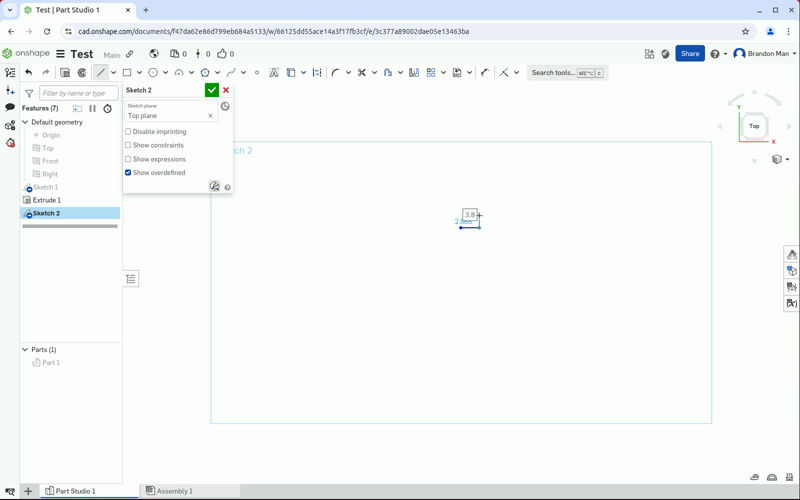
click(479, 215)
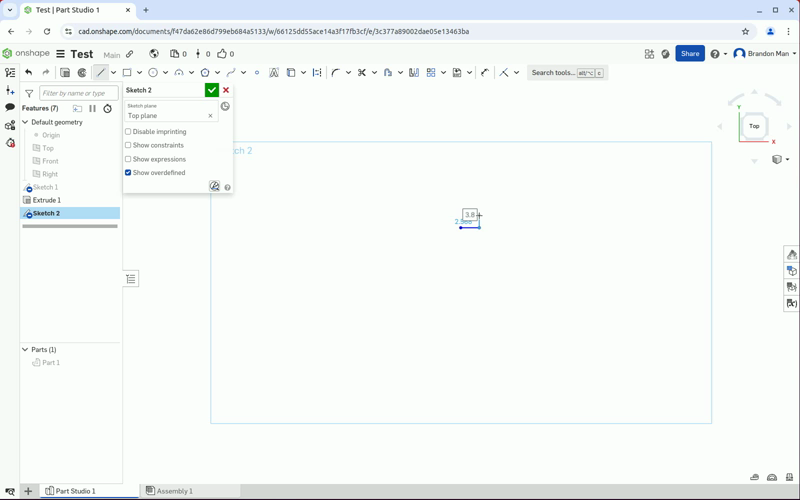
key_up(shift)
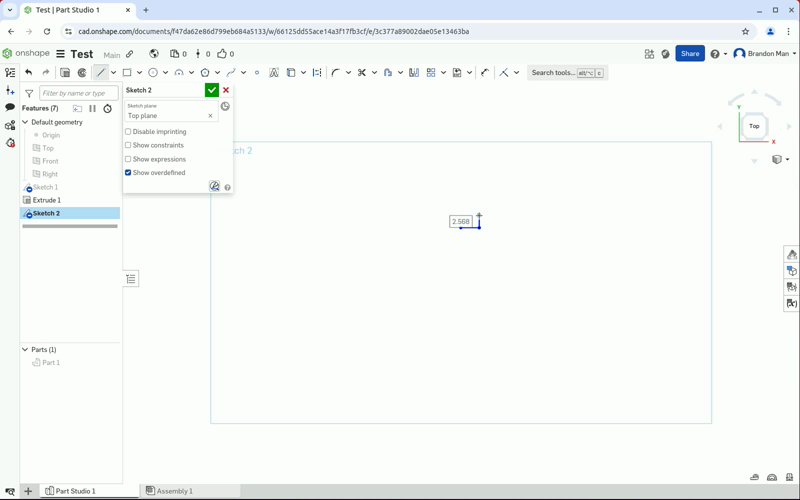
key_down(shift)
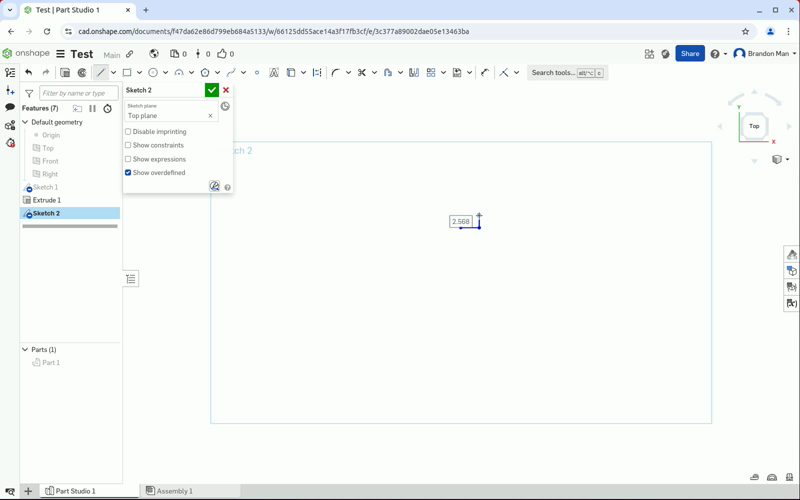
mouse_move(509, 215)
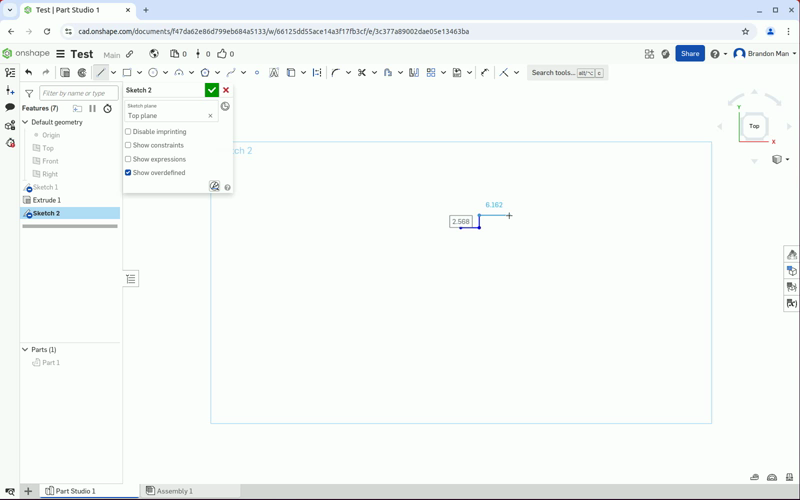
mouse_move(460, 215)
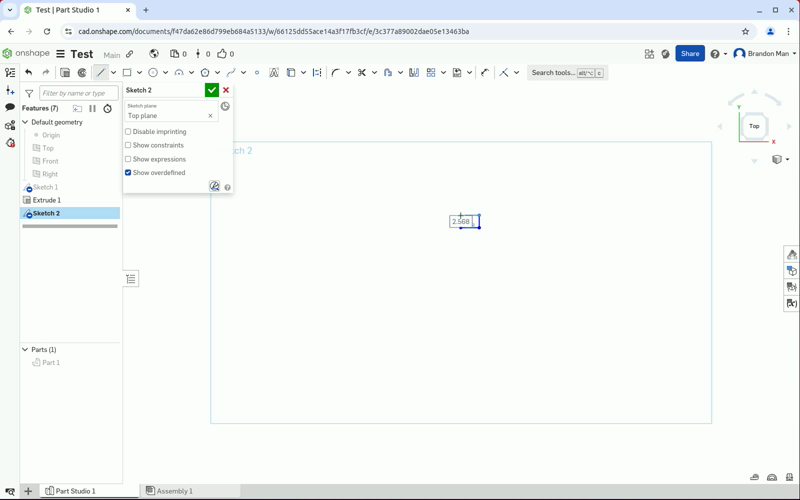
click(460, 215)
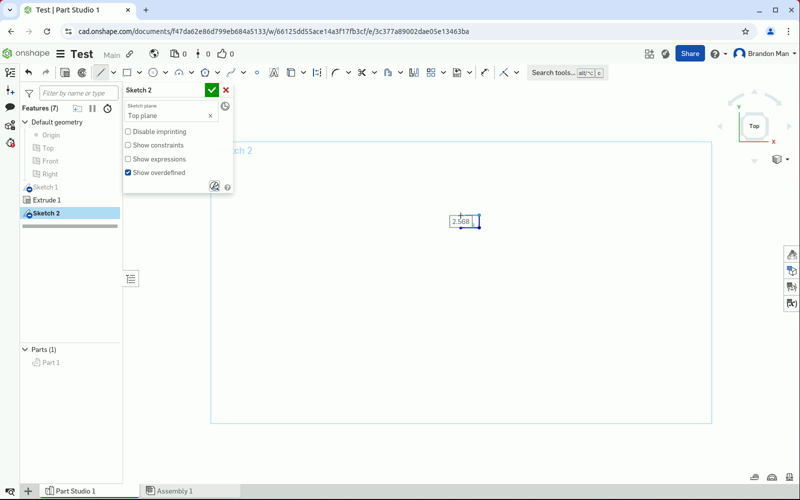
key_up(shift)
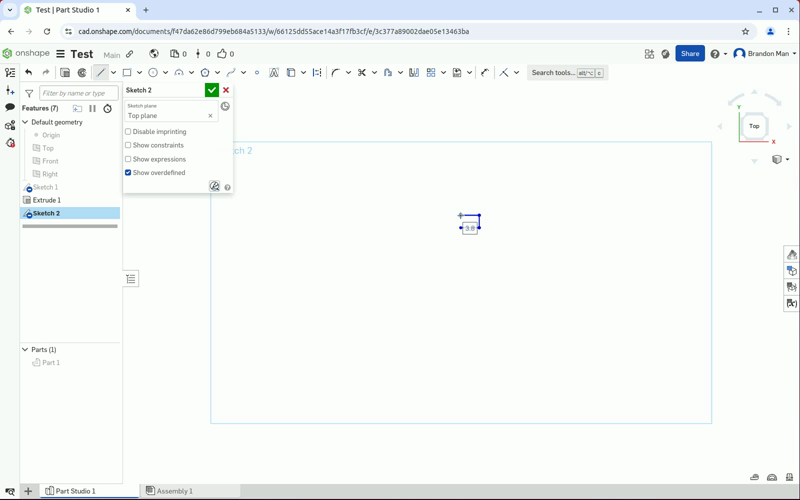
mouse_move(490, 215)
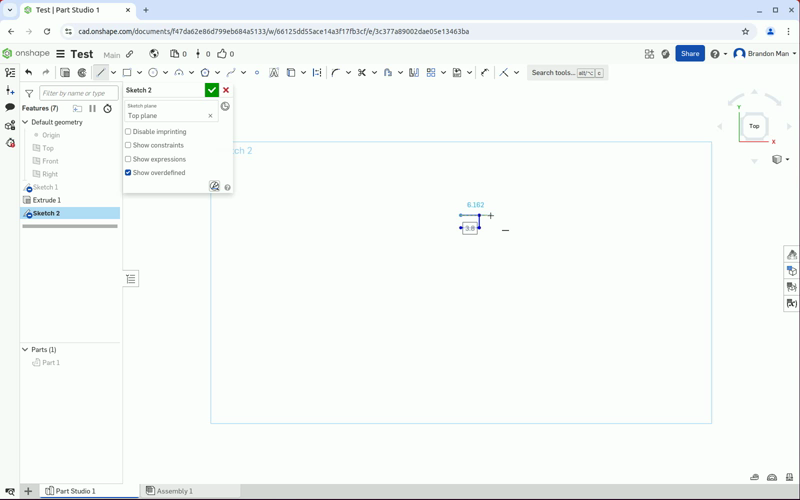
key_down(shift)
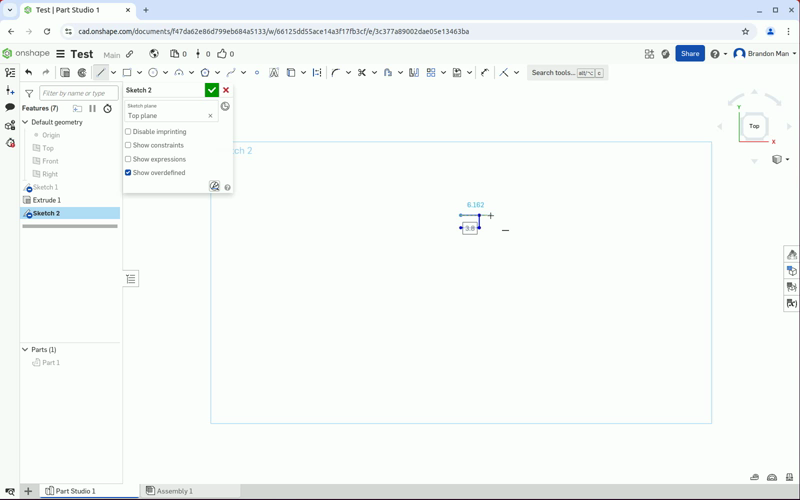
mouse_move(460, 227)
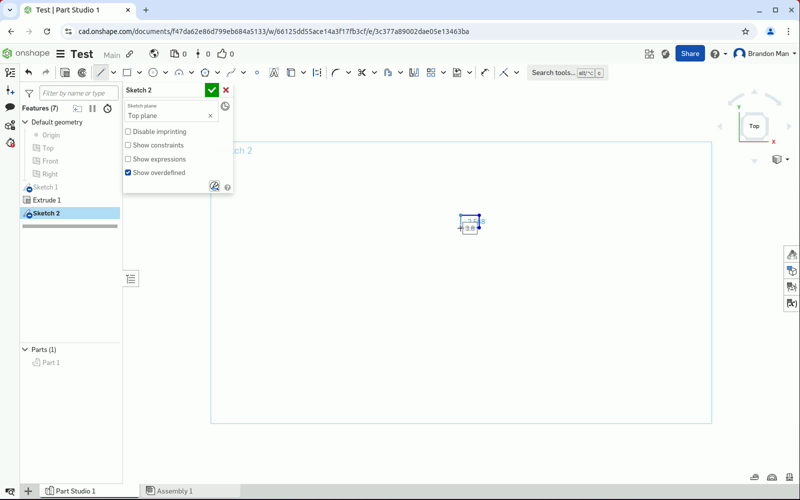
key_up(shift)
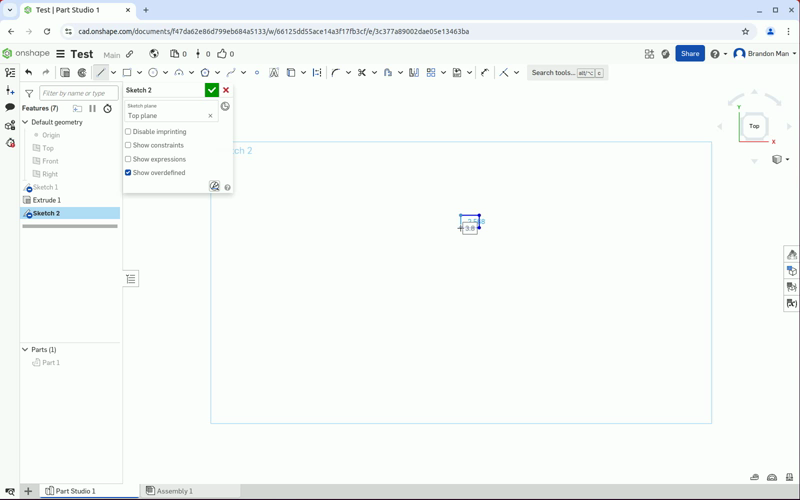
click(460, 227)
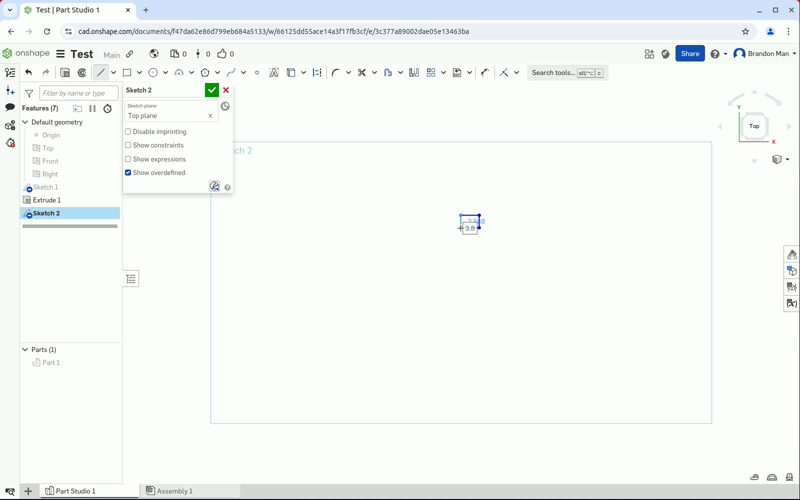
key(esc)
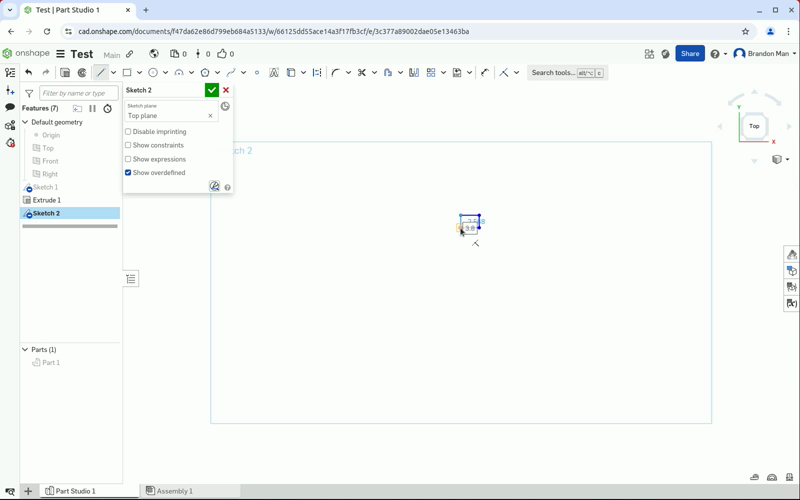
mouse_move(475, 226)
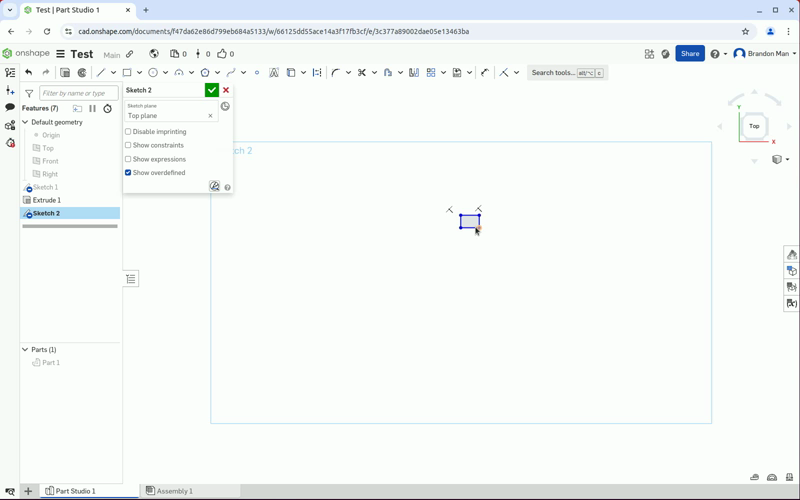
scroll(6)
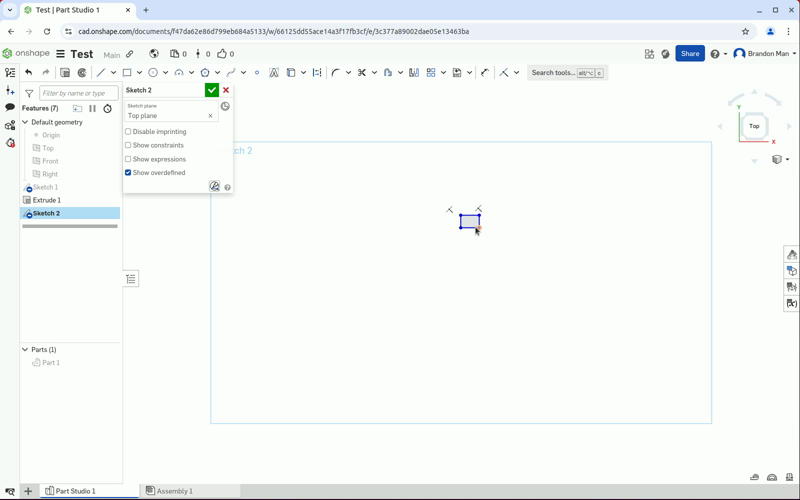
scroll(6)
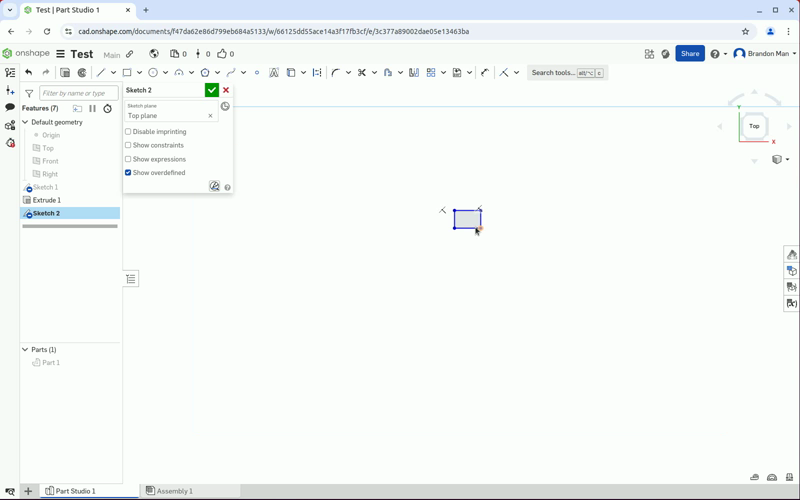
scroll(6)
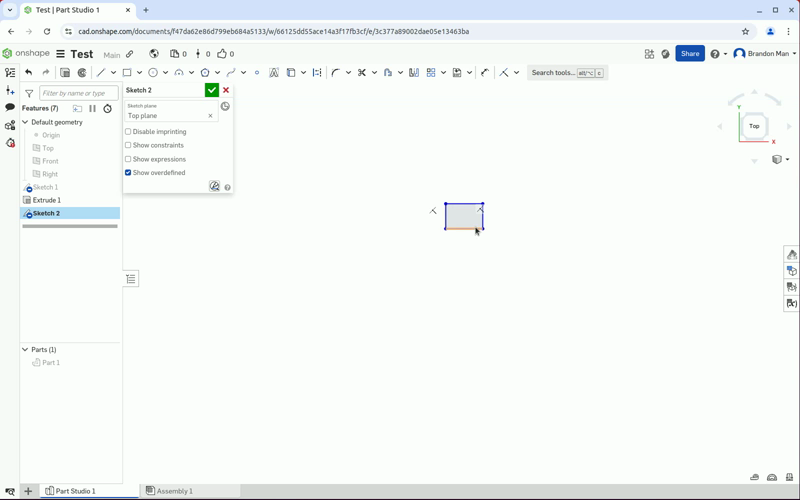
scroll(6)
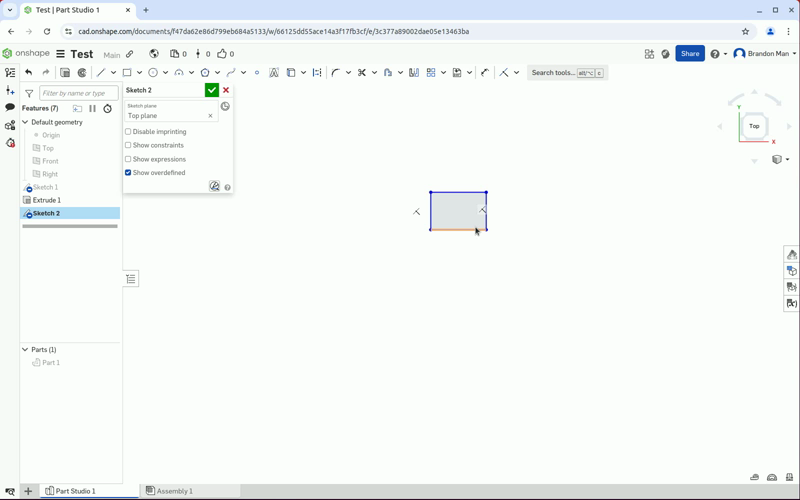
scroll(6)
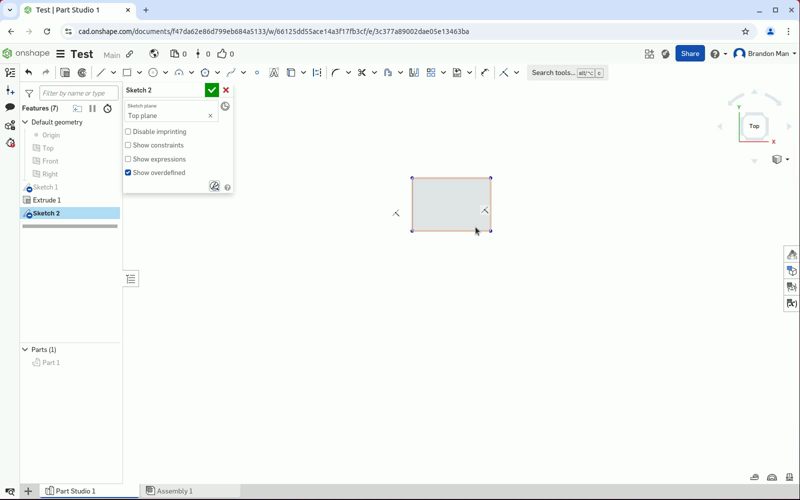
scroll(6)
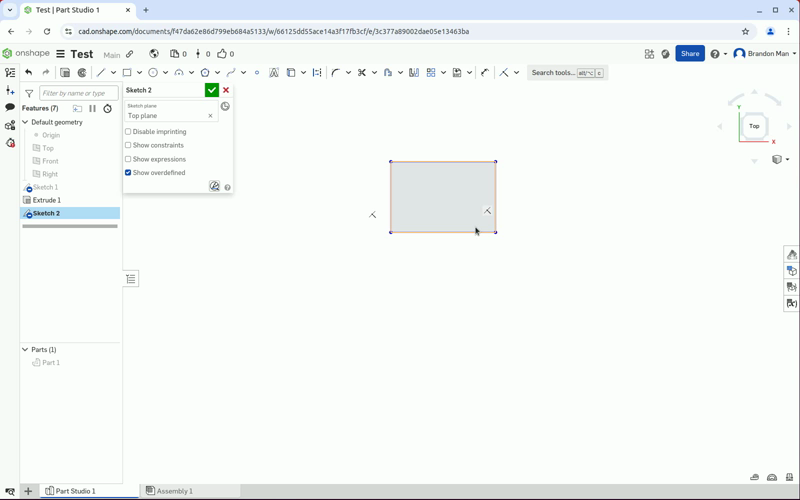
scroll(6)
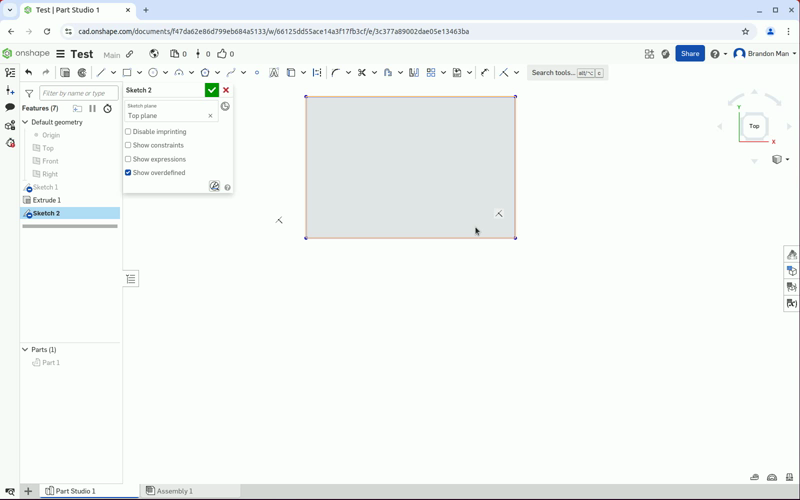
click(475, 226)
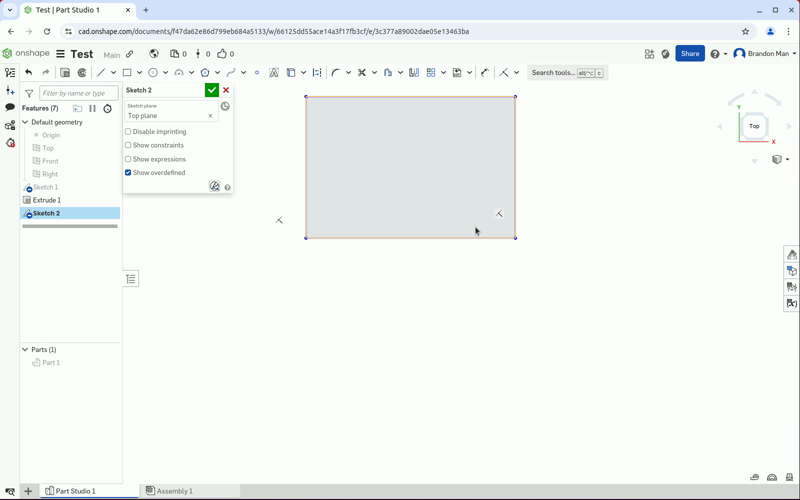
scroll(-6)
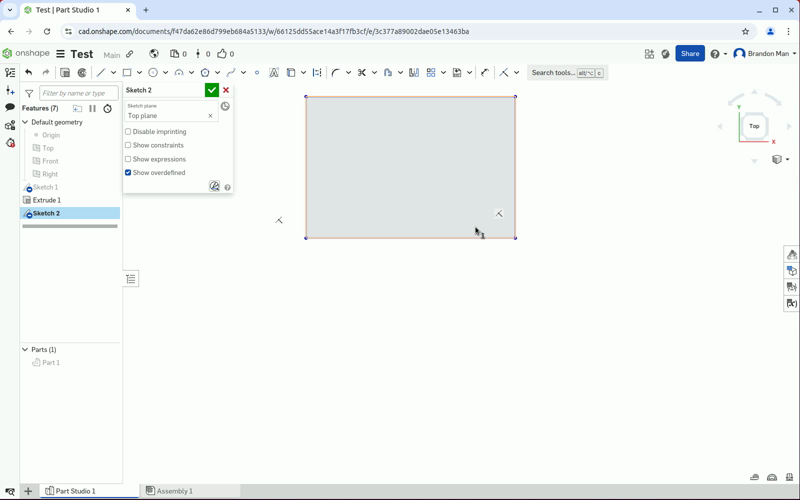
scroll(-6)
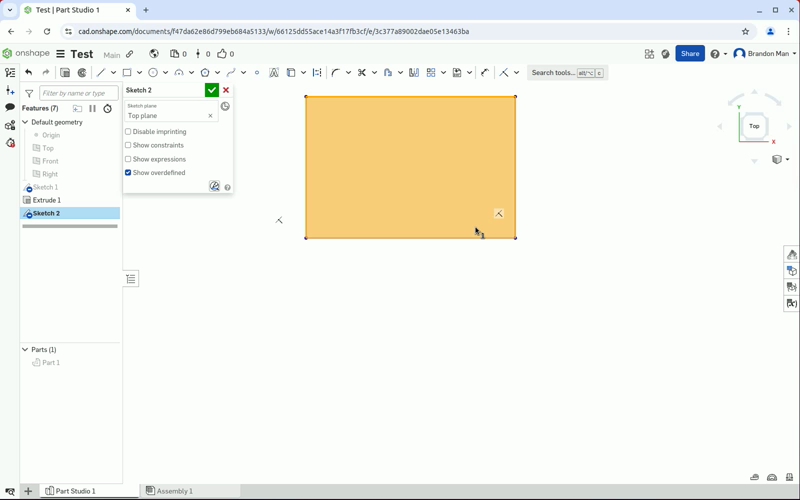
scroll(-6)
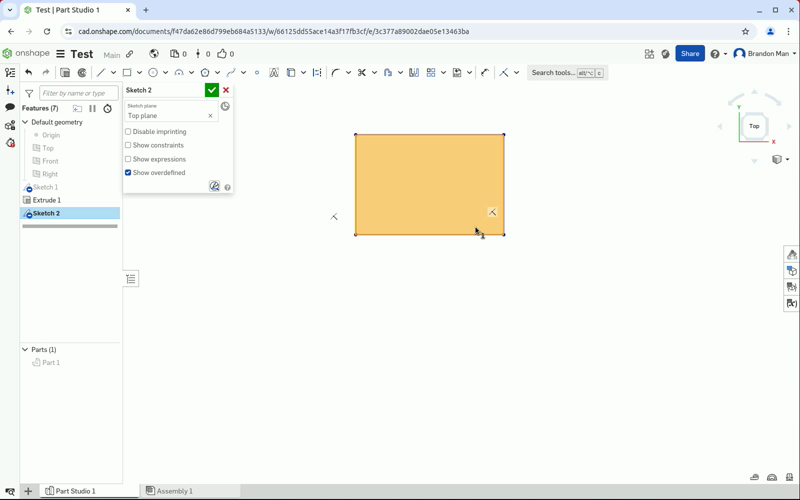
scroll(-6)
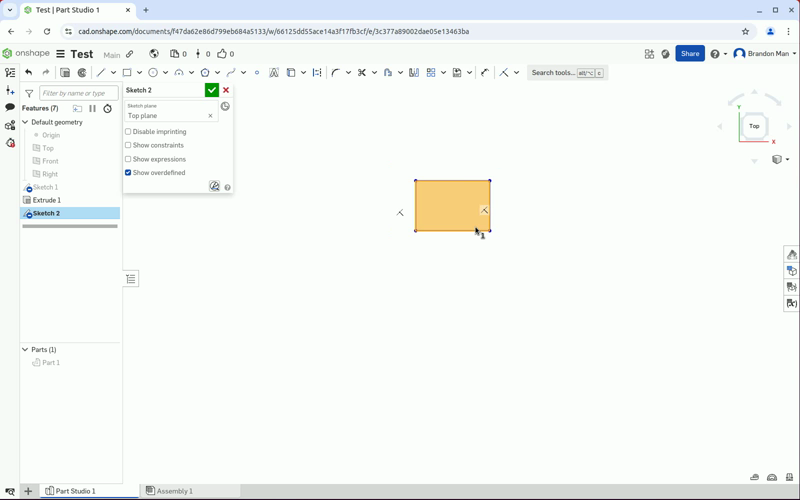
scroll(-6)
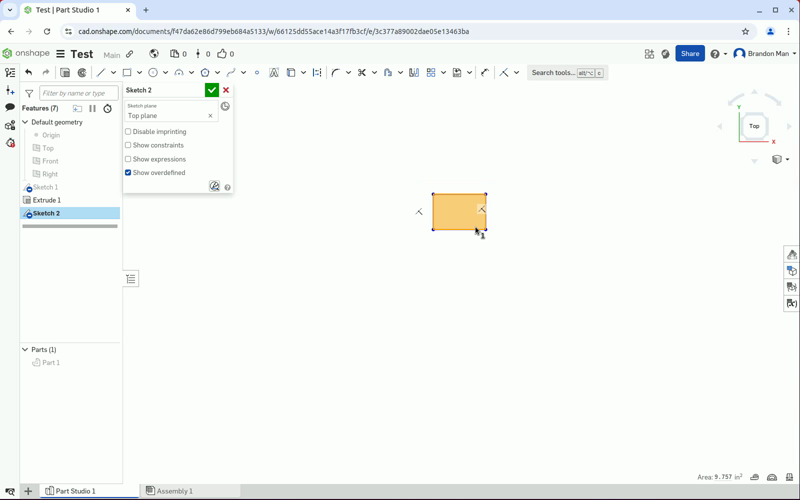
scroll(-6)
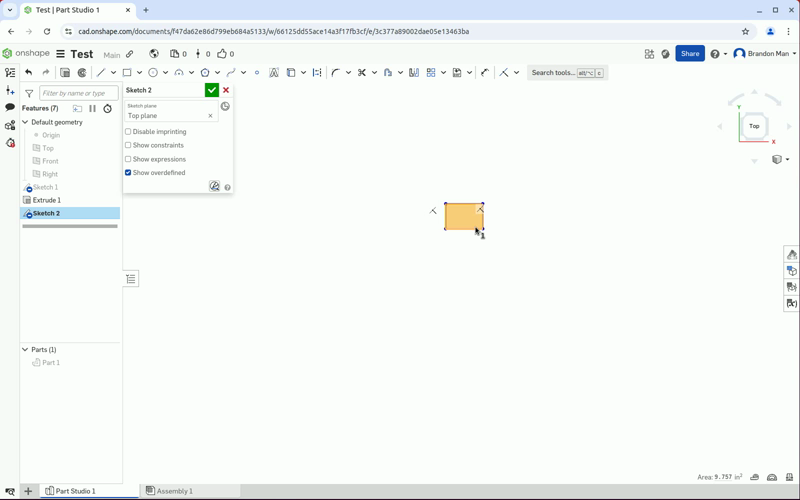
scroll(-6)
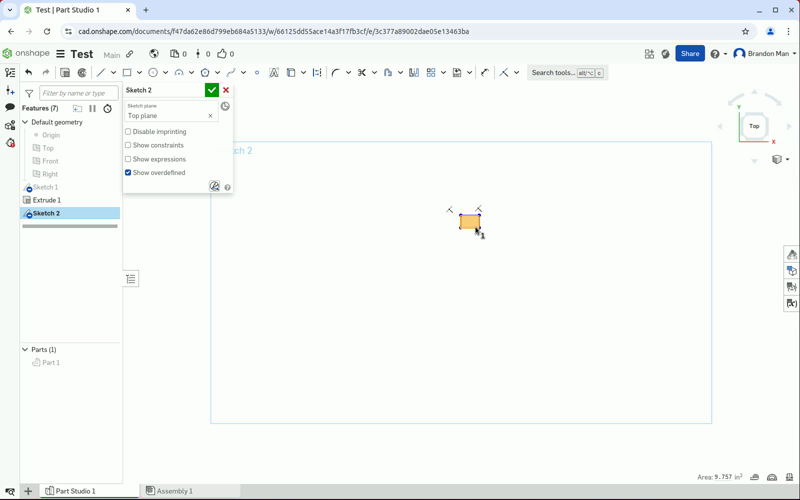
mouse_move(73, 352)
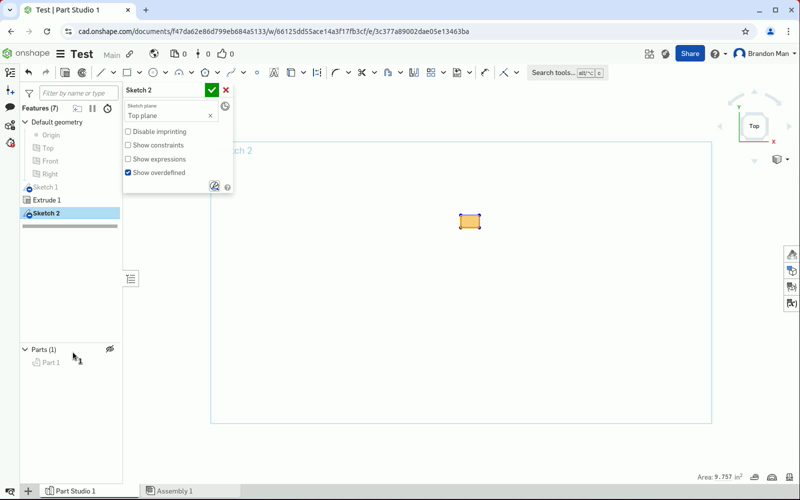
key(shift+y)
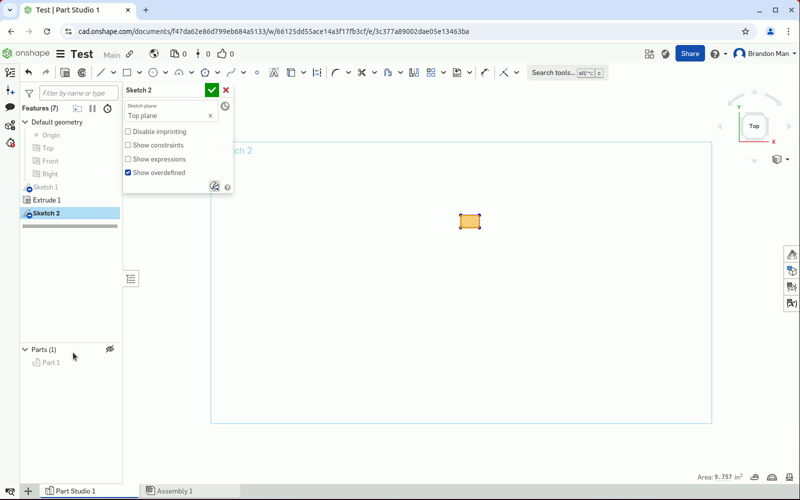
key(shift+e)
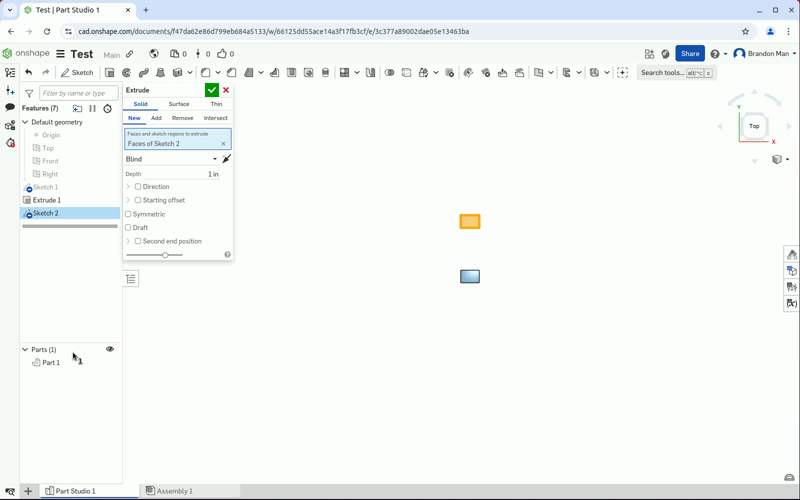
mouse_move(143, 106)
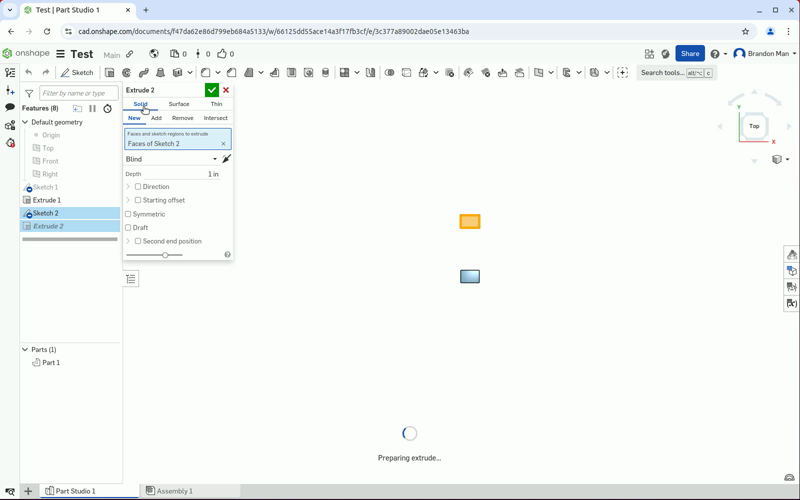
click(143, 106)
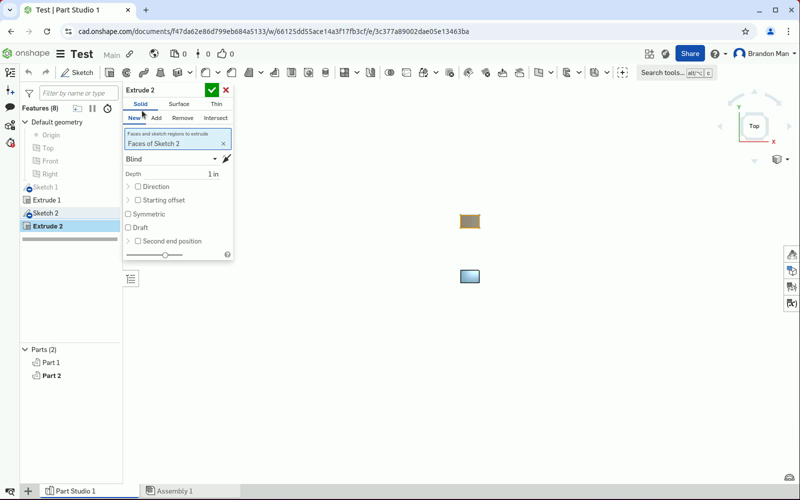
mouse_move(137, 120)
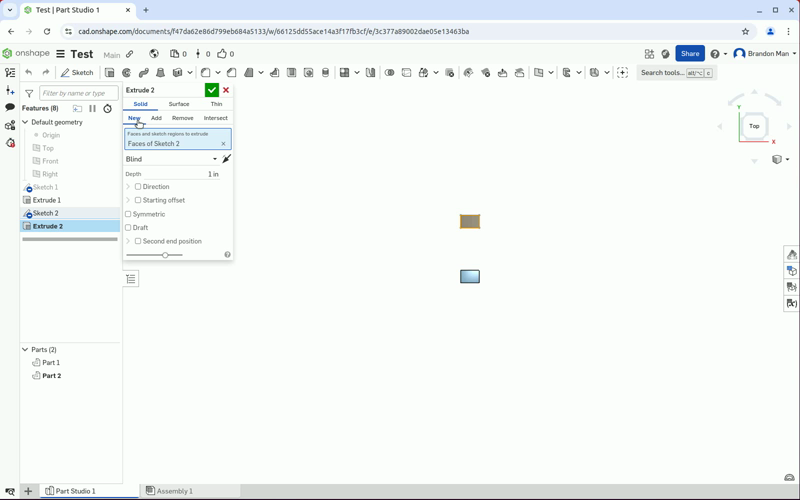
click(137, 120)
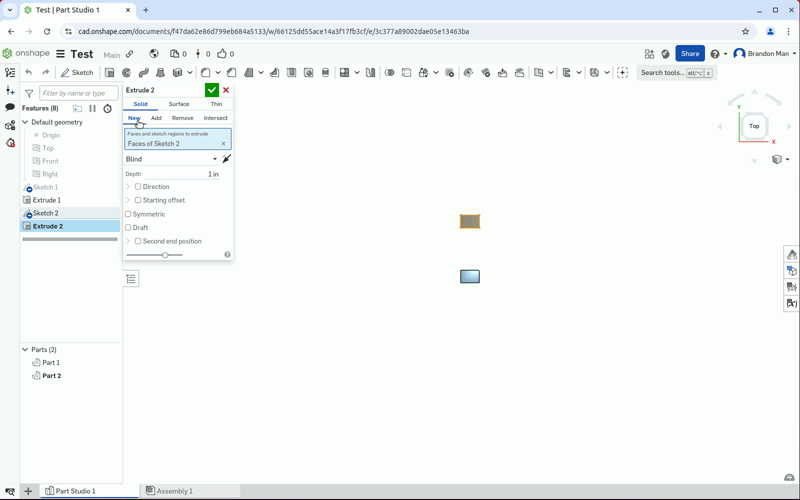
key(tab, 4)
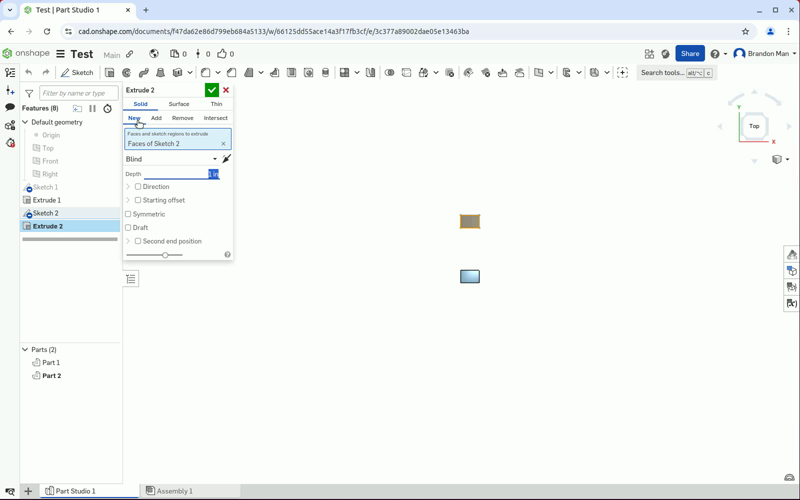
text(22.386)
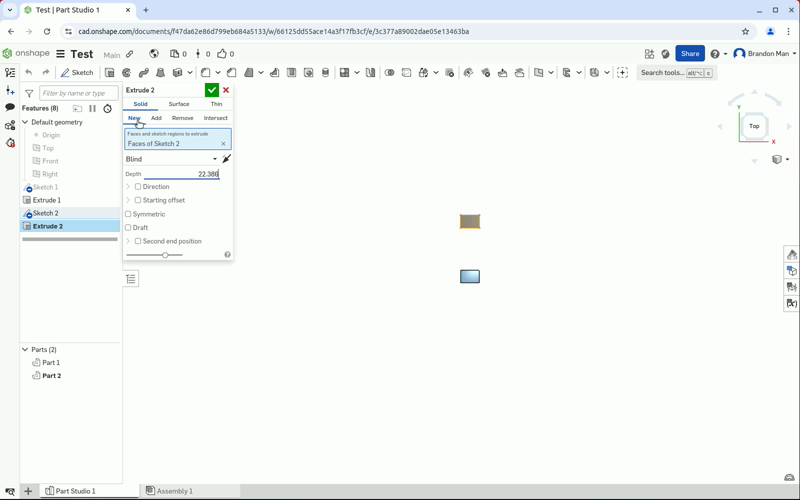
key(enter)
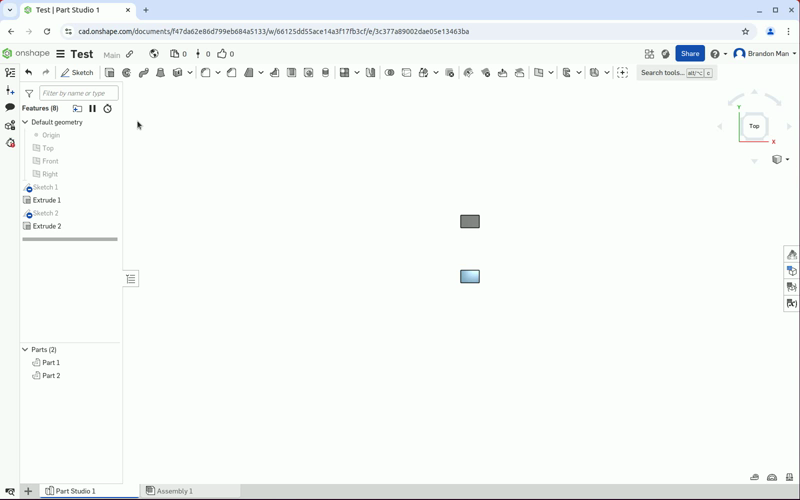
key(shift+h)
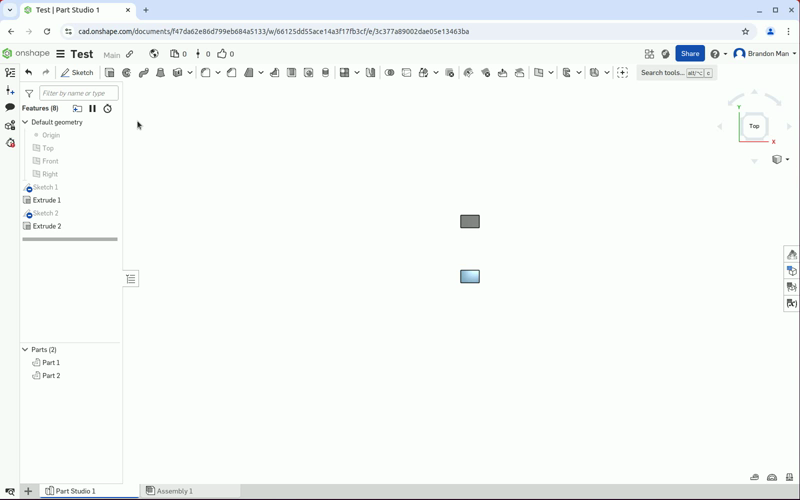
key(shift+h)
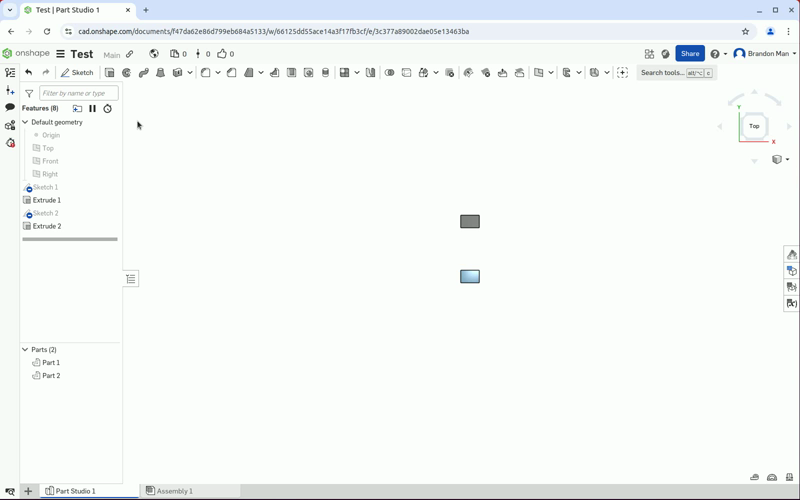
mouse_move(73, 189)
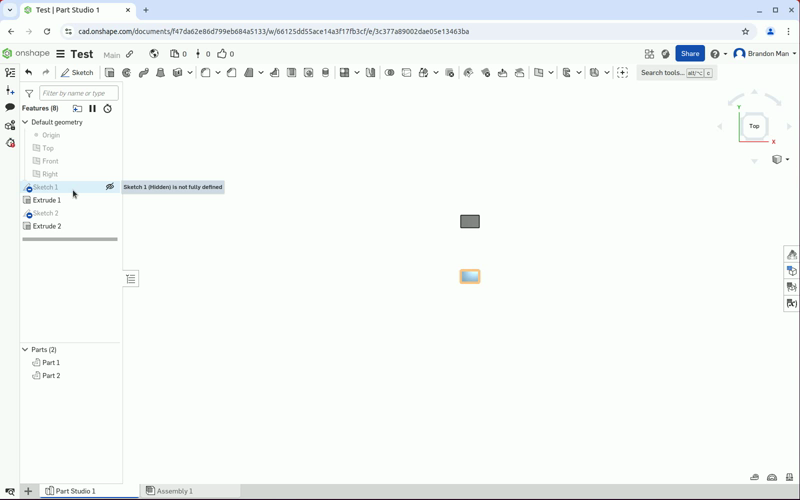
click(73, 189)
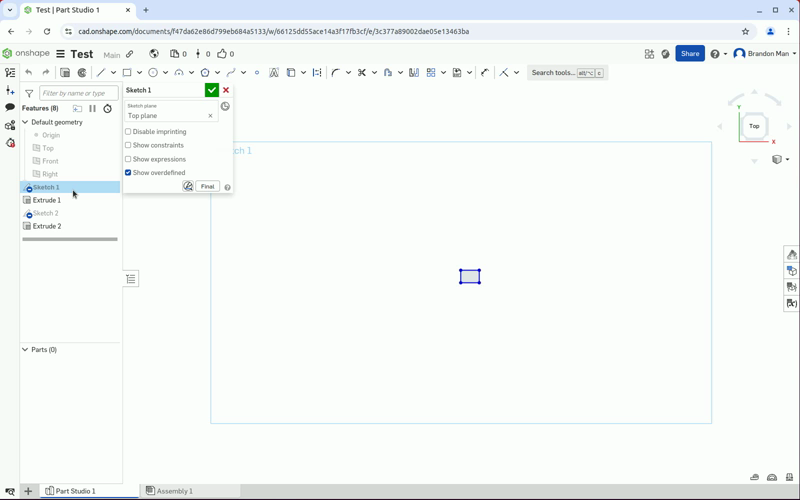
mouse_move(229, 92)
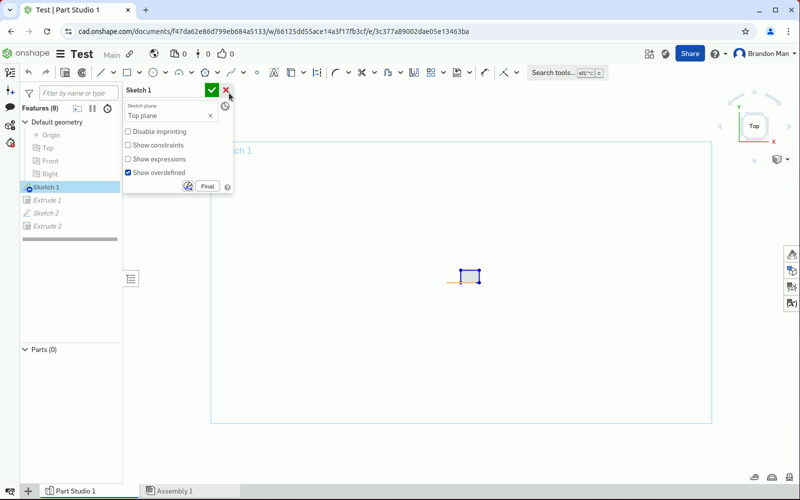
click(229, 92)
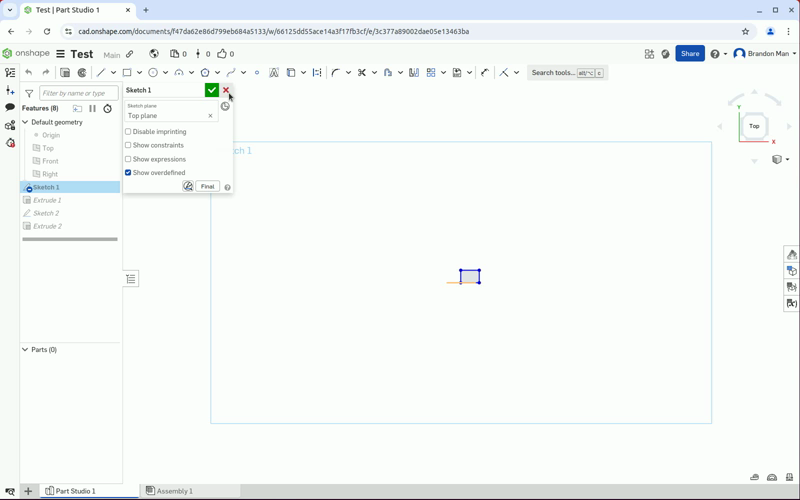
key(shift+s)
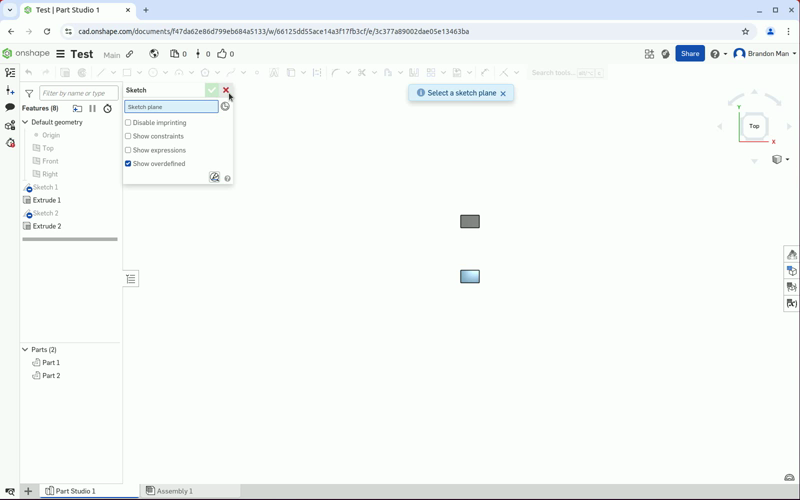
mouse_move(73, 150)
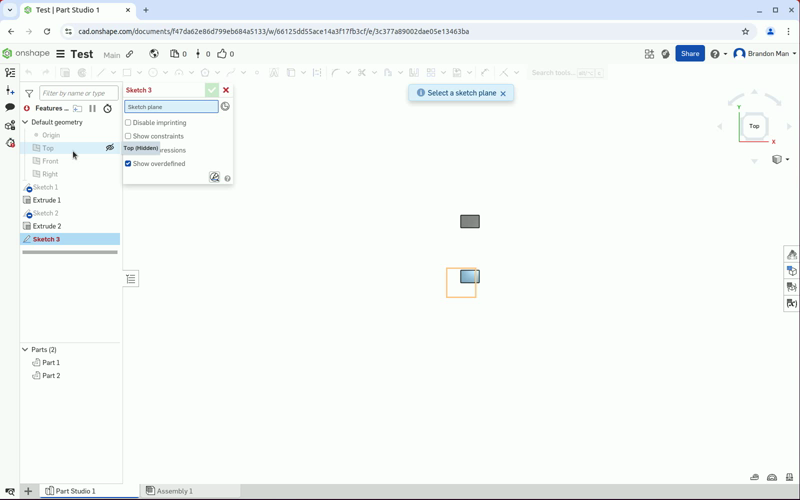
click(73, 150)
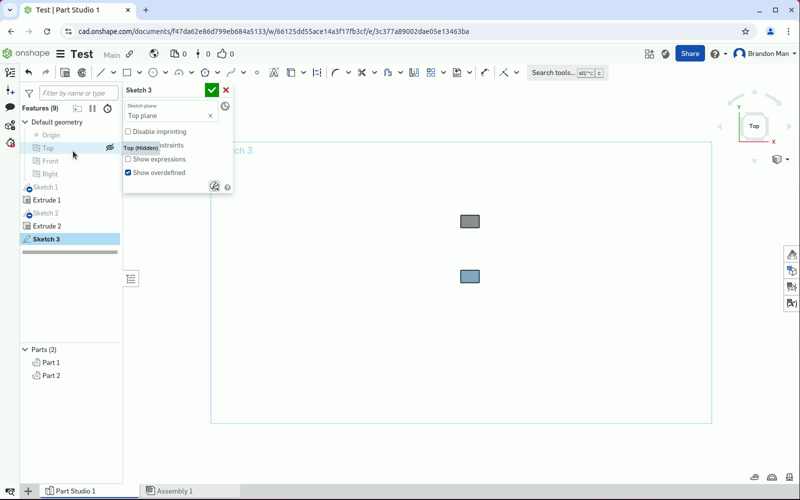
mouse_move(73, 352)
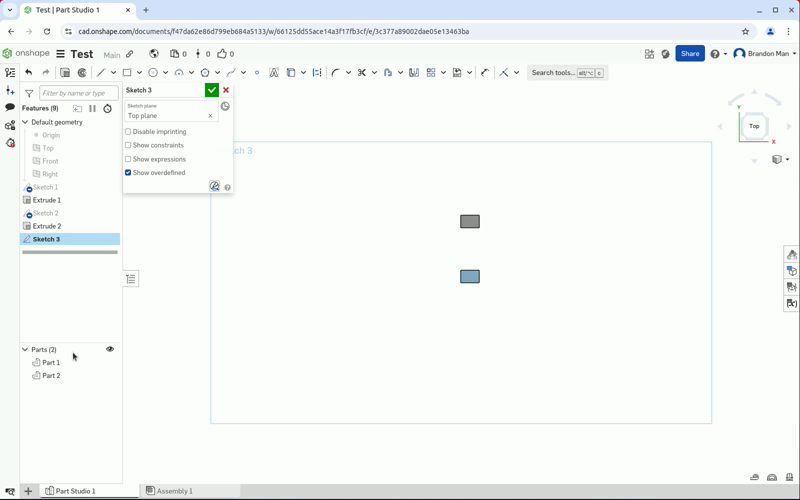
key(y)
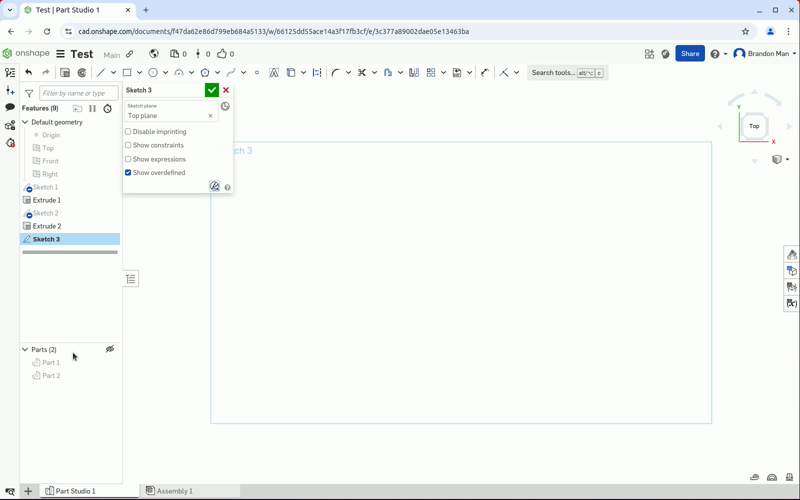
key(l)
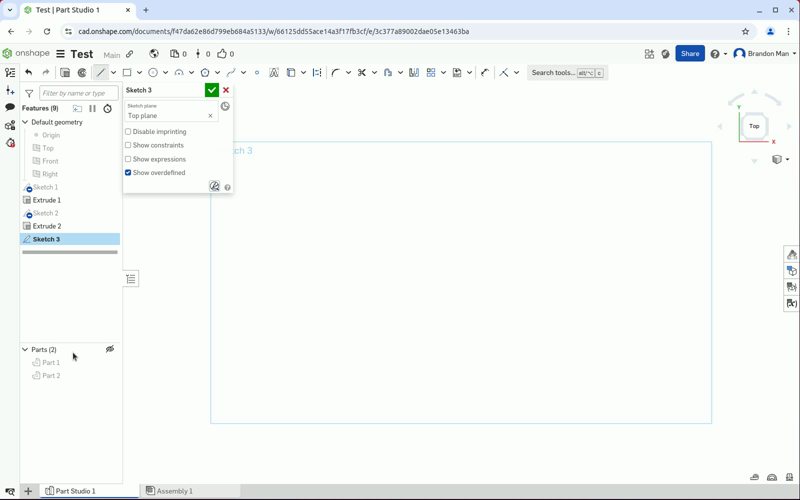
key_down(shift)
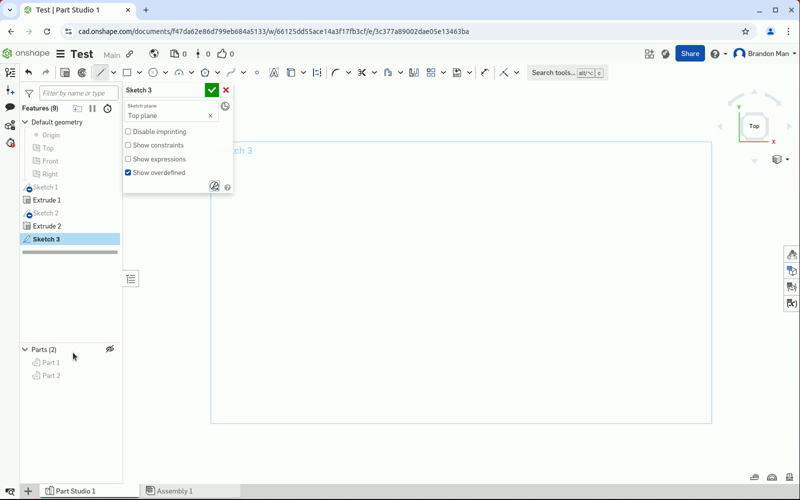
mouse_move(528, 282)
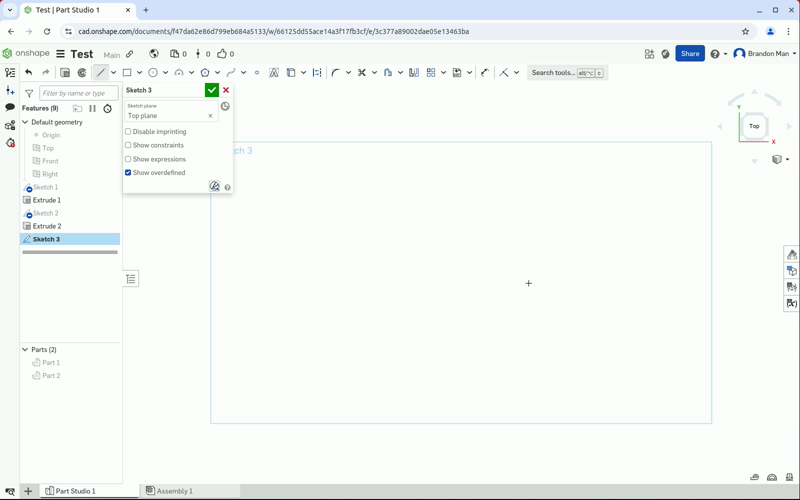
click(528, 282)
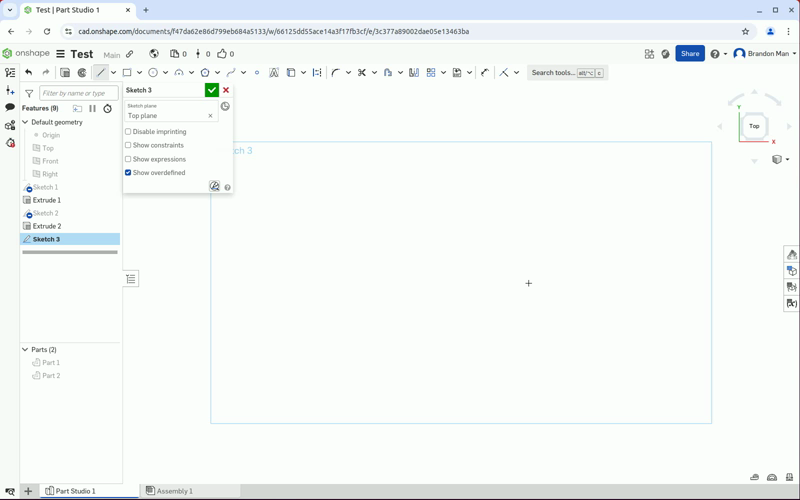
key_up(shift)
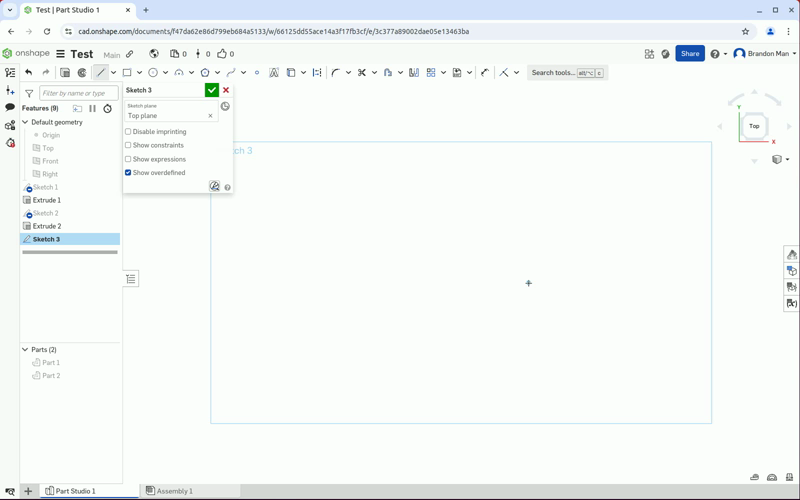
key_down(shift)
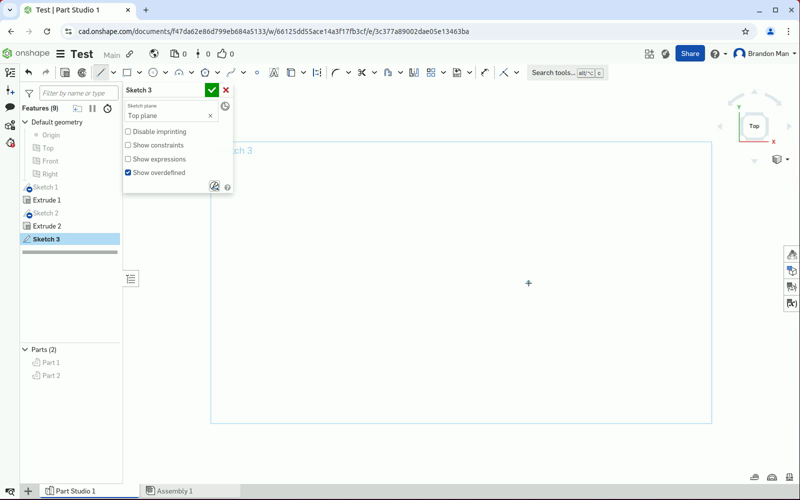
mouse_move(558, 282)
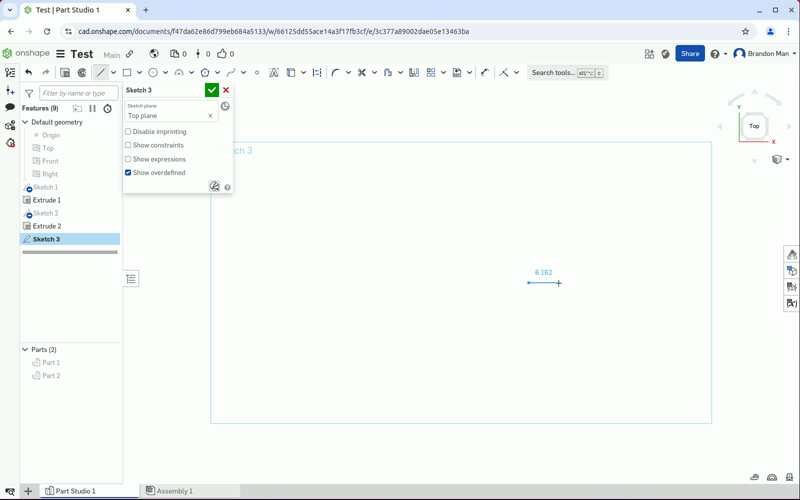
mouse_move(547, 282)
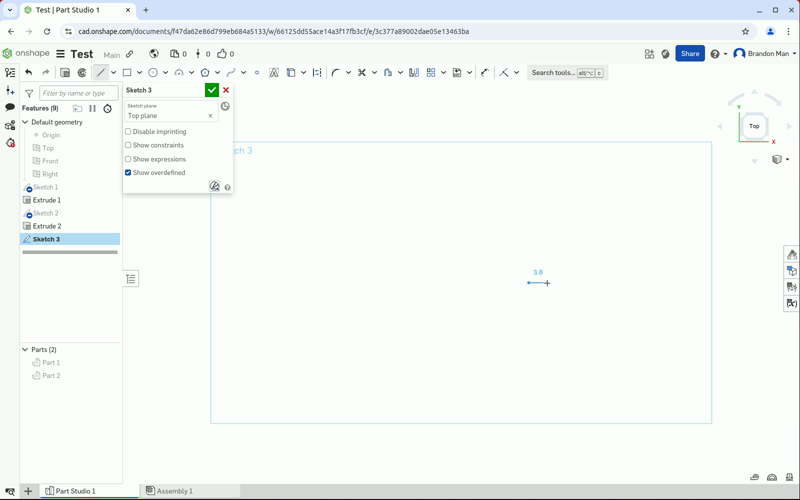
click(547, 282)
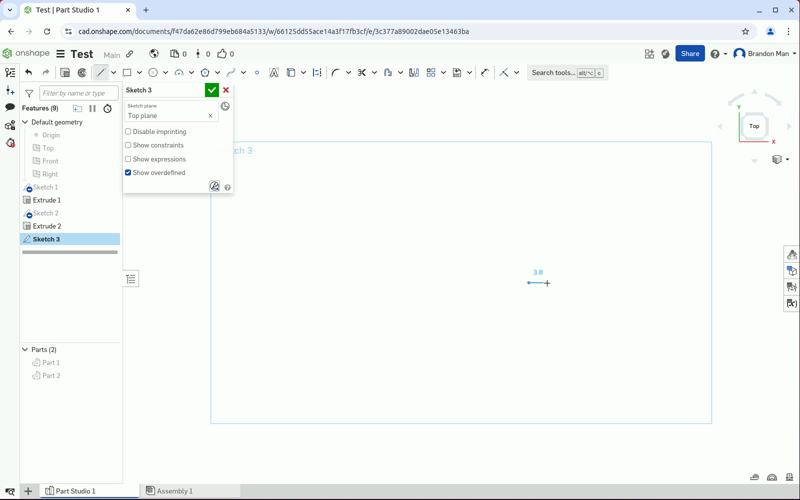
key_up(shift)
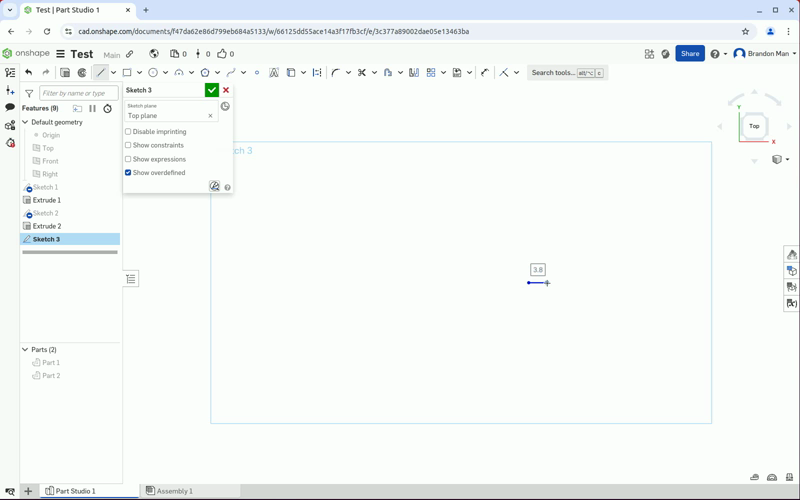
key_down(shift)
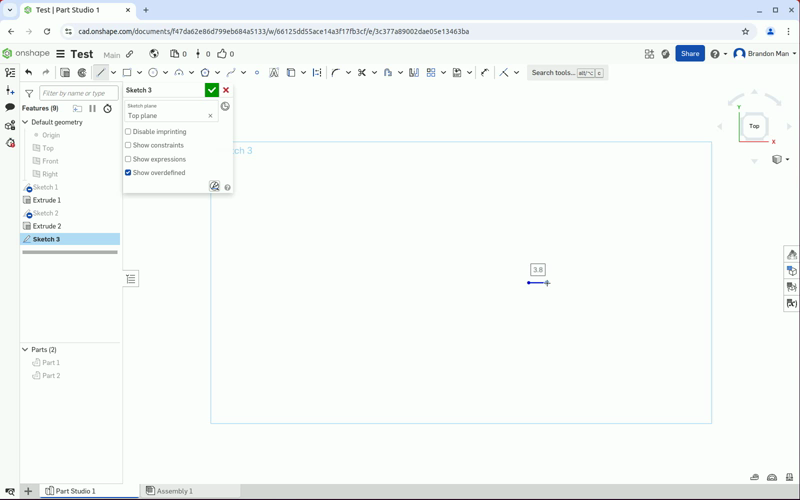
mouse_move(577, 282)
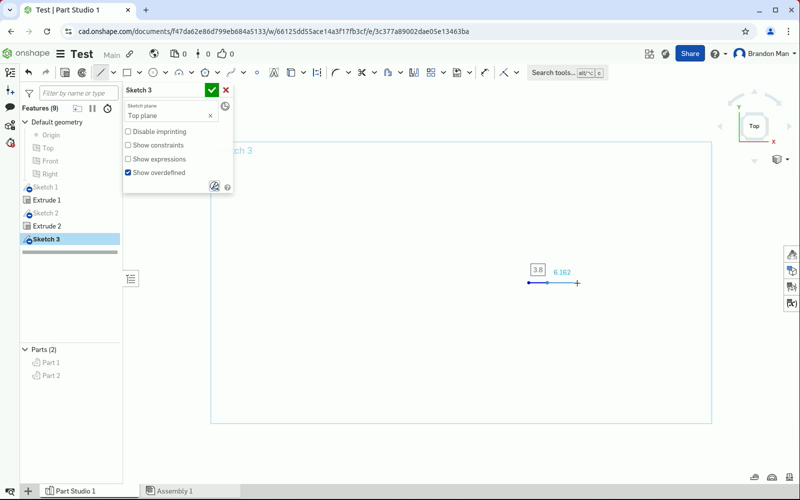
mouse_move(547, 270)
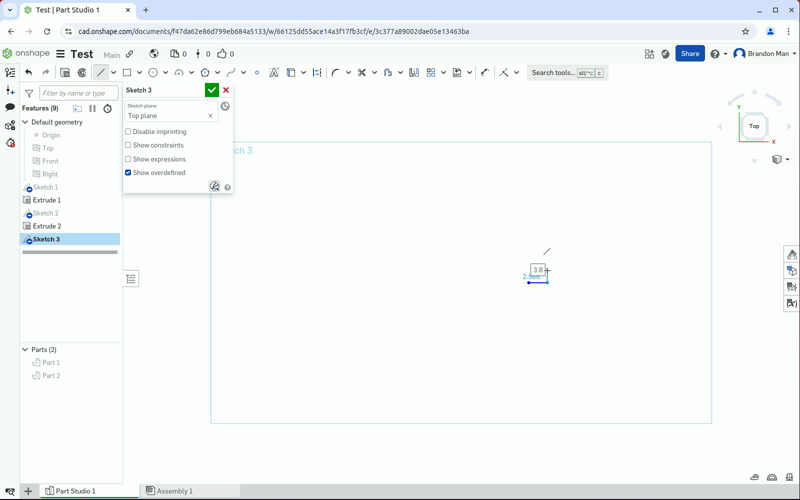
click(547, 270)
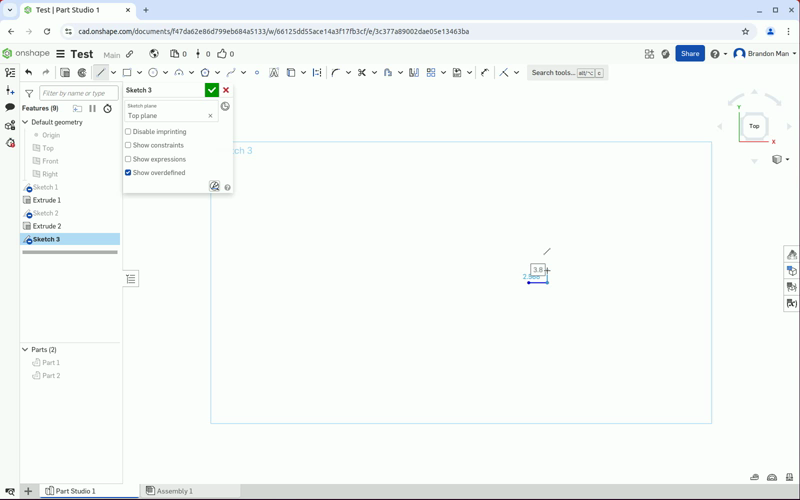
key_up(shift)
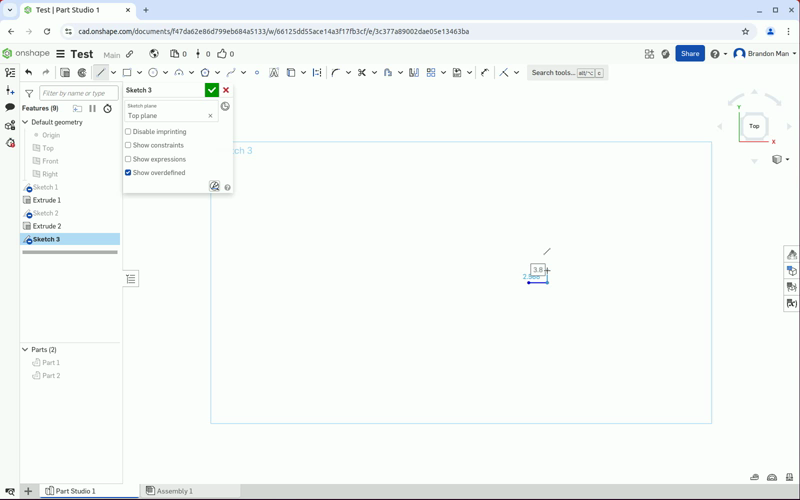
key_down(shift)
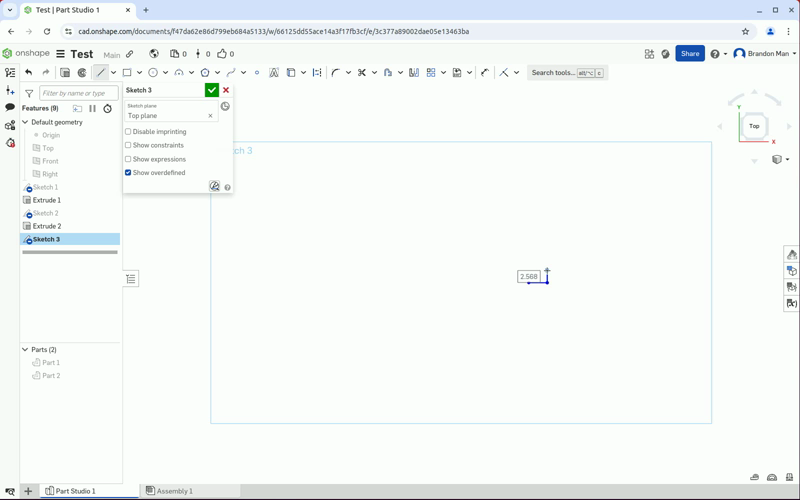
mouse_move(577, 270)
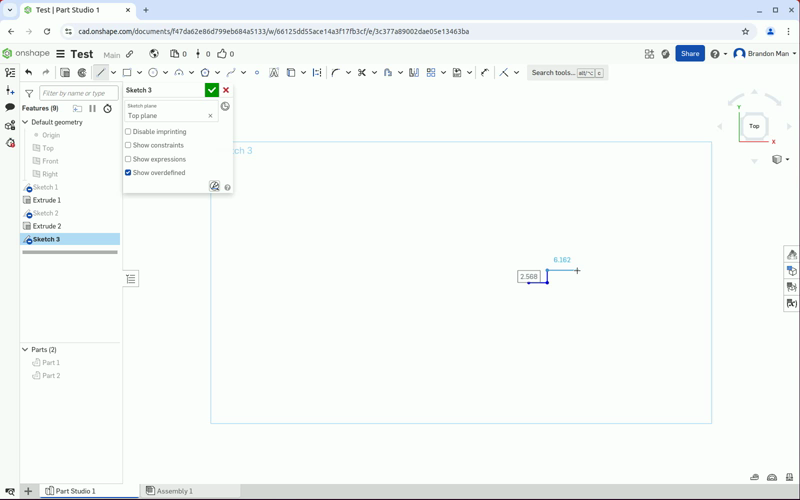
mouse_move(528, 270)
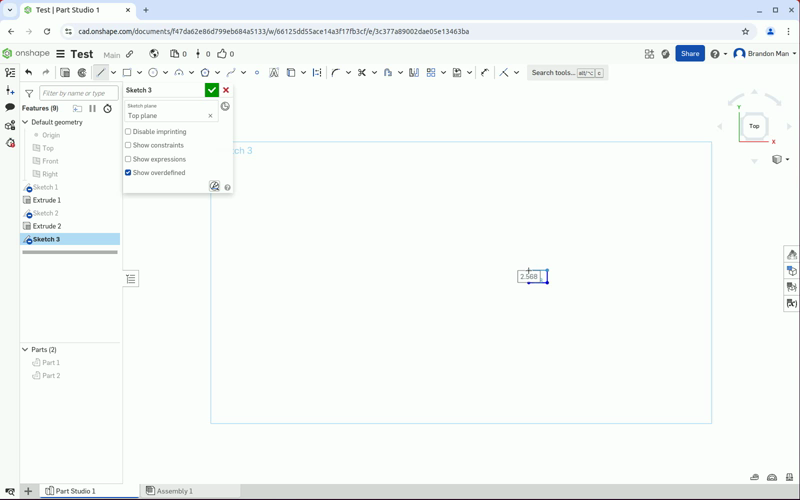
click(528, 270)
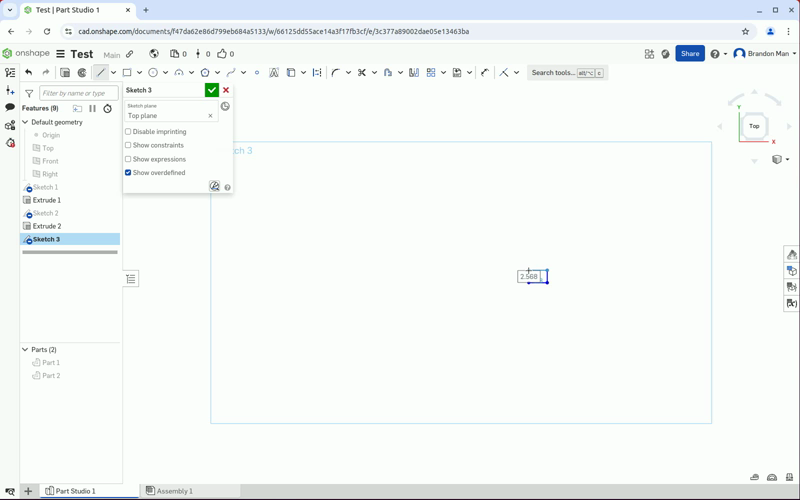
key_up(shift)
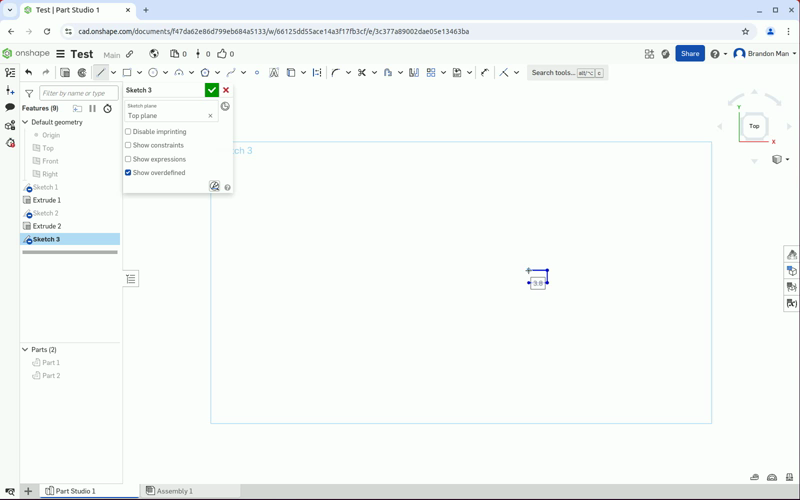
mouse_move(558, 270)
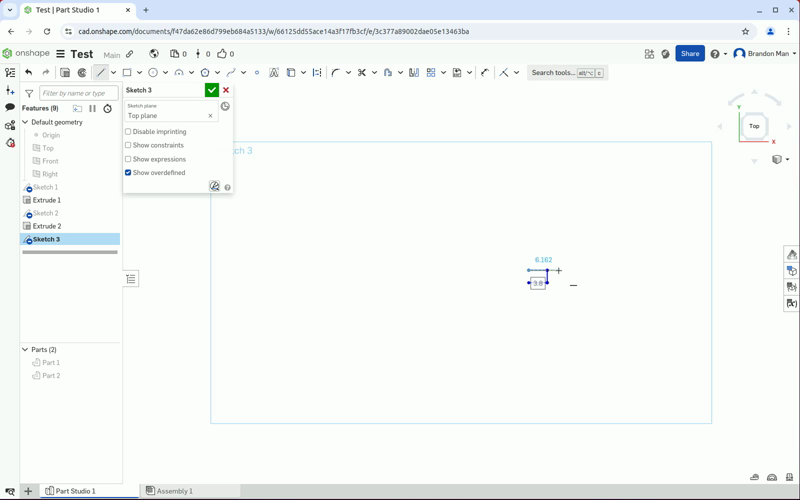
key_down(shift)
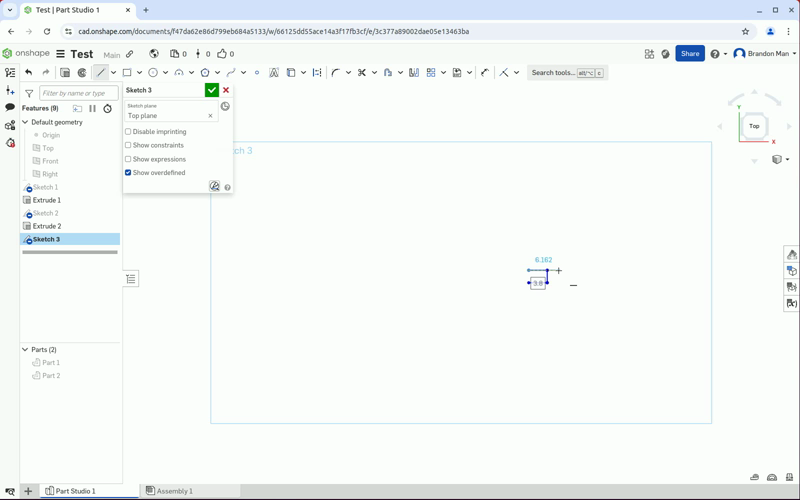
mouse_move(528, 282)
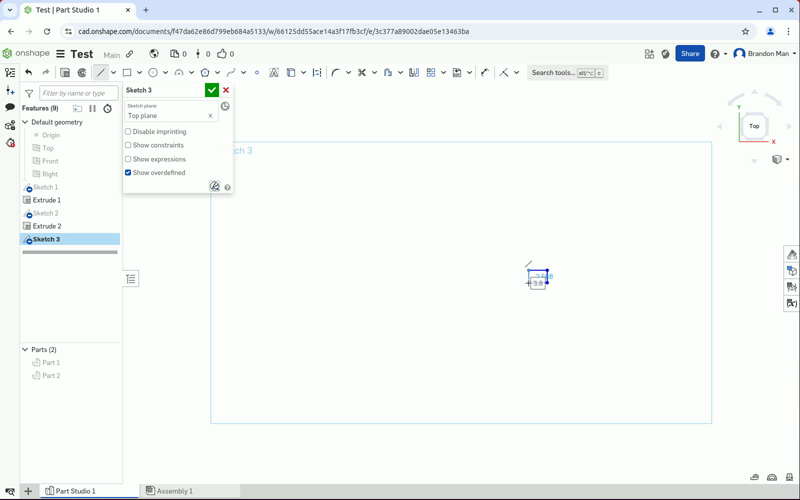
key_up(shift)
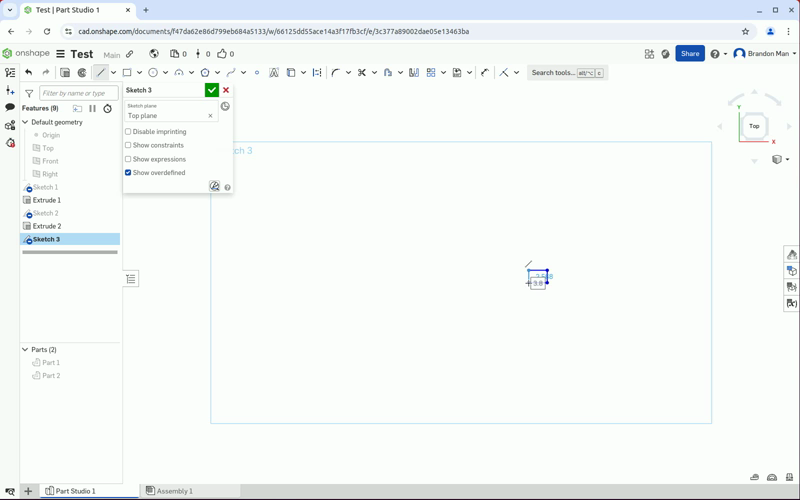
click(528, 282)
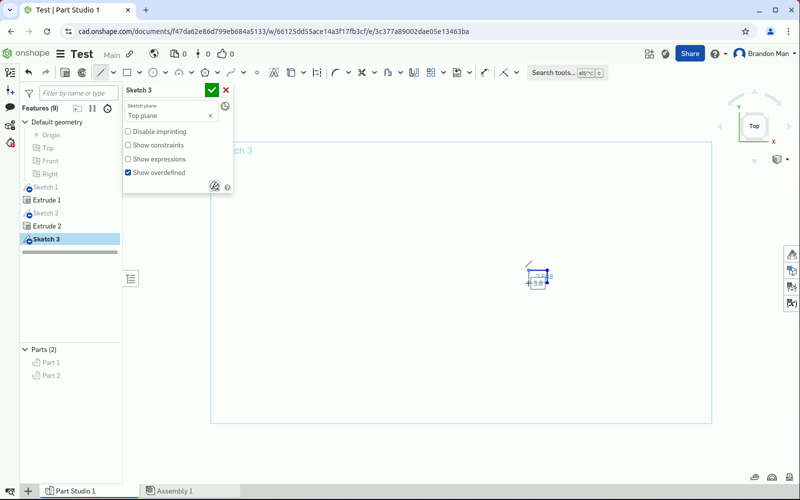
key(esc)
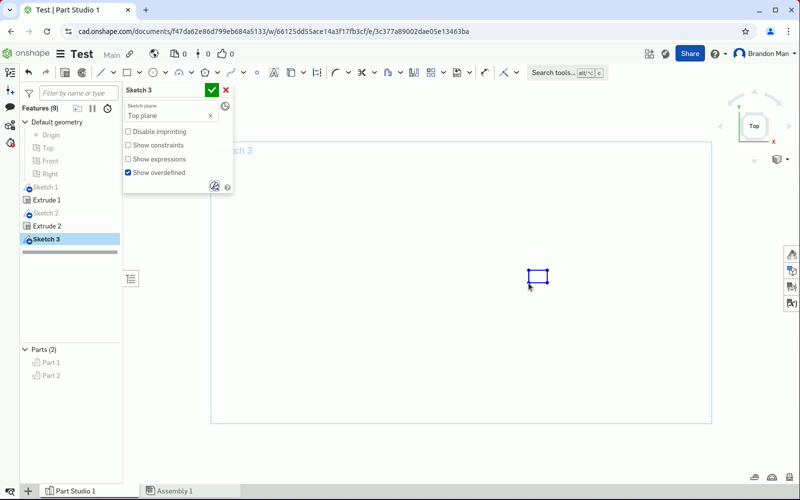
mouse_move(531, 270)
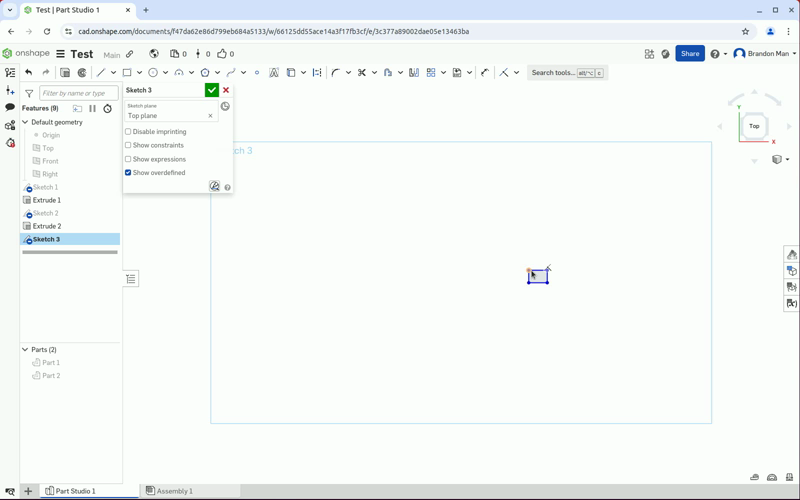
scroll(6)
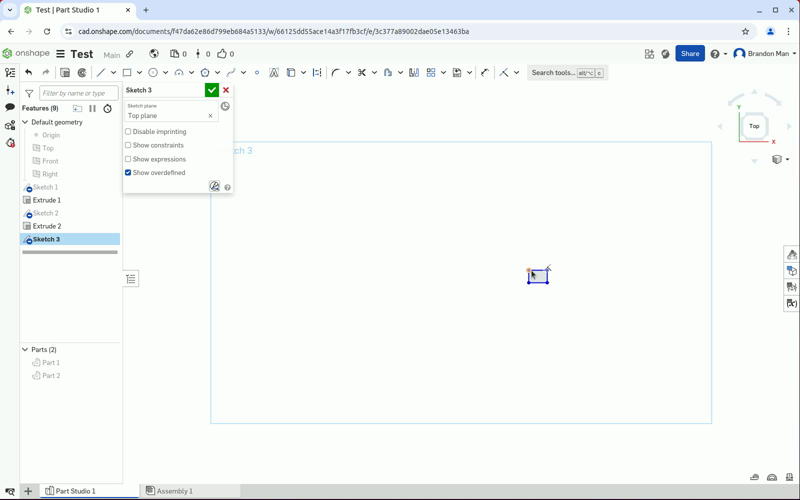
scroll(6)
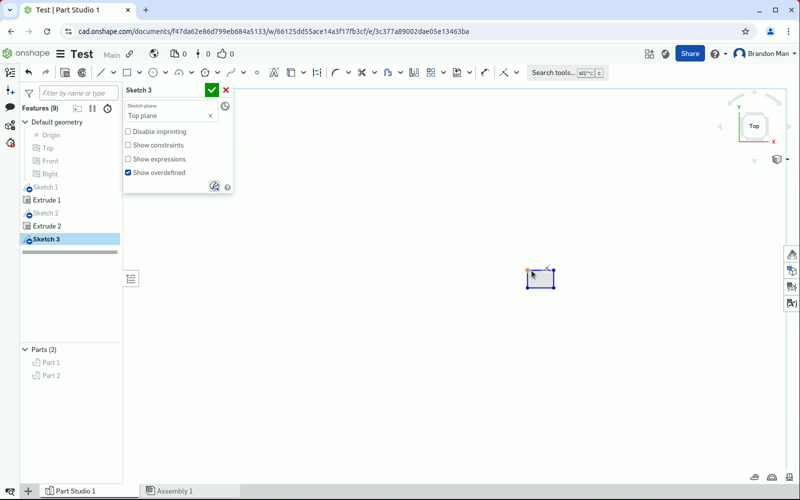
scroll(6)
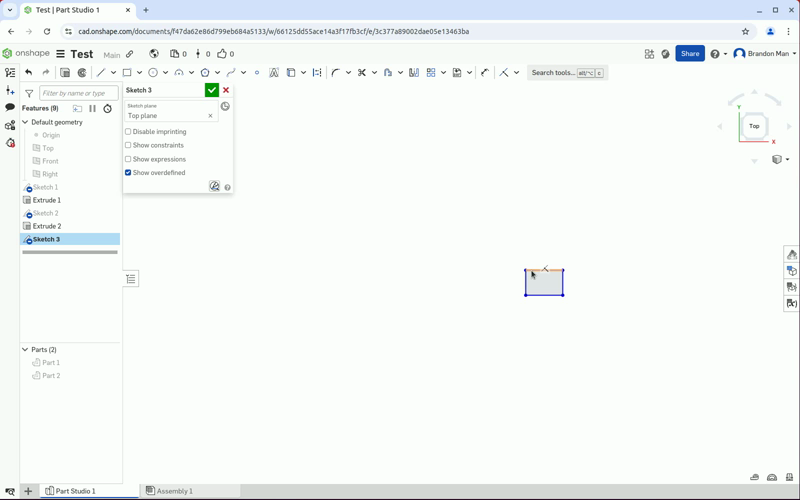
scroll(6)
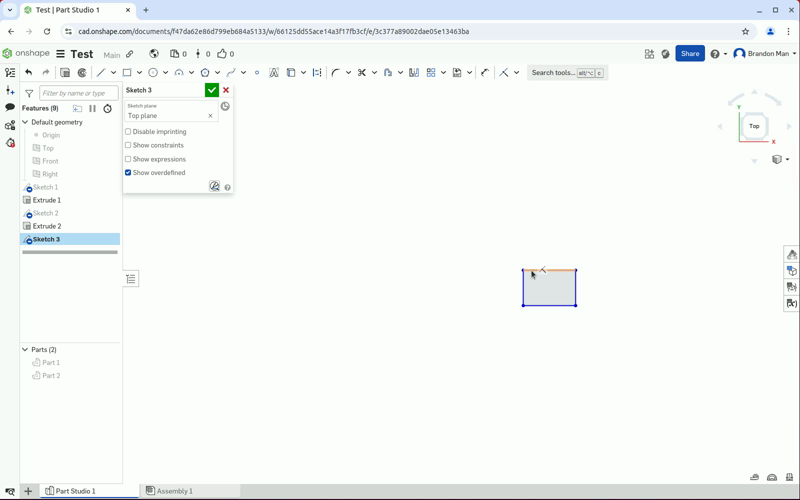
scroll(6)
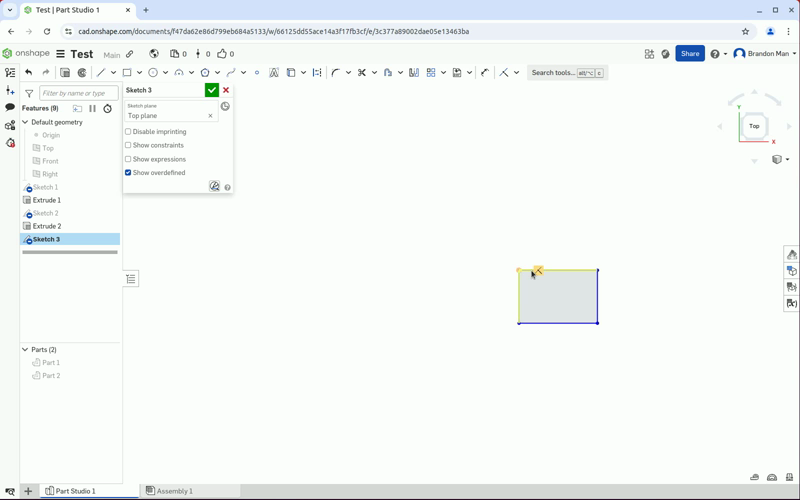
scroll(6)
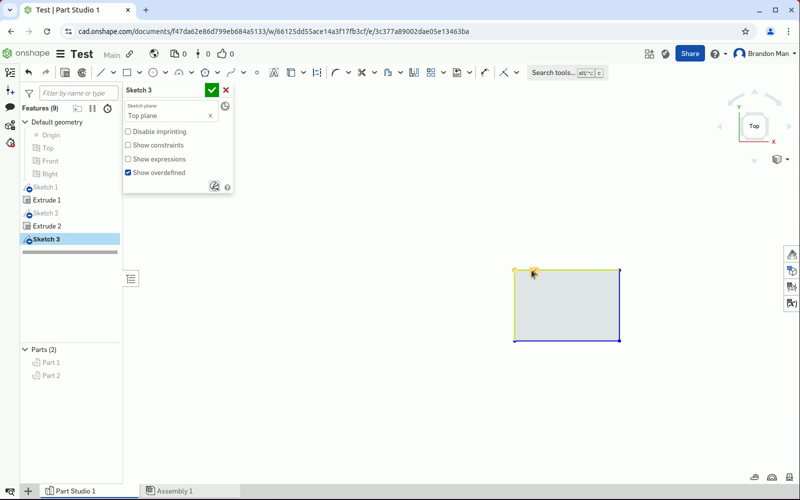
scroll(6)
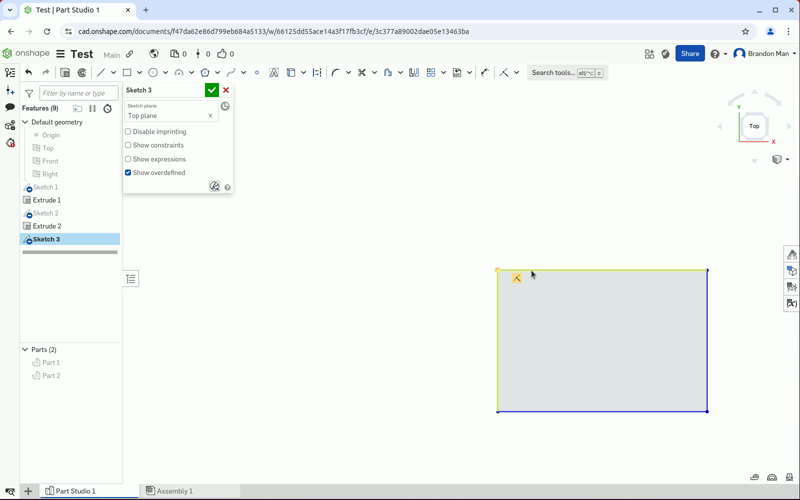
click(531, 270)
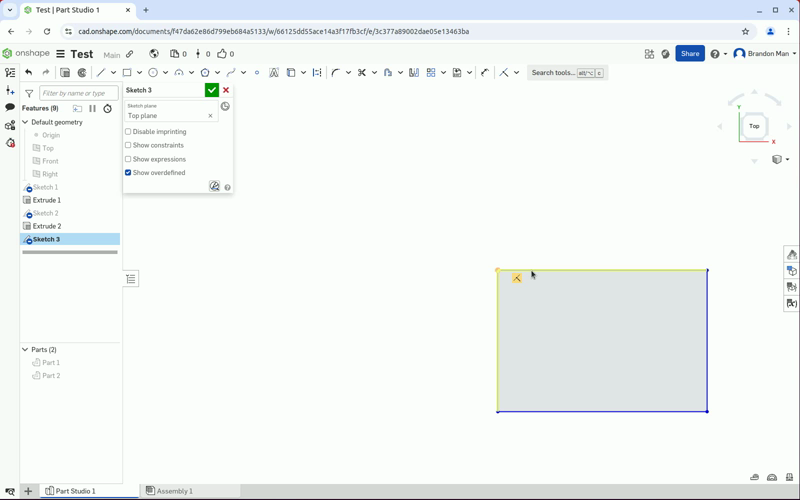
scroll(-6)
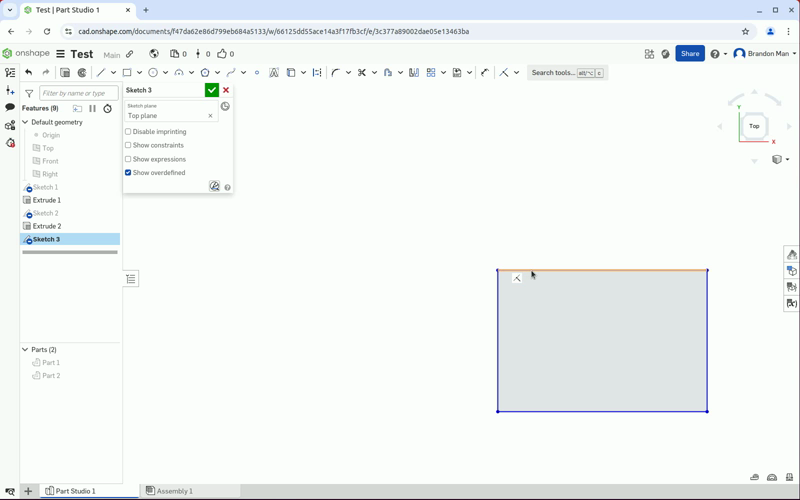
scroll(-6)
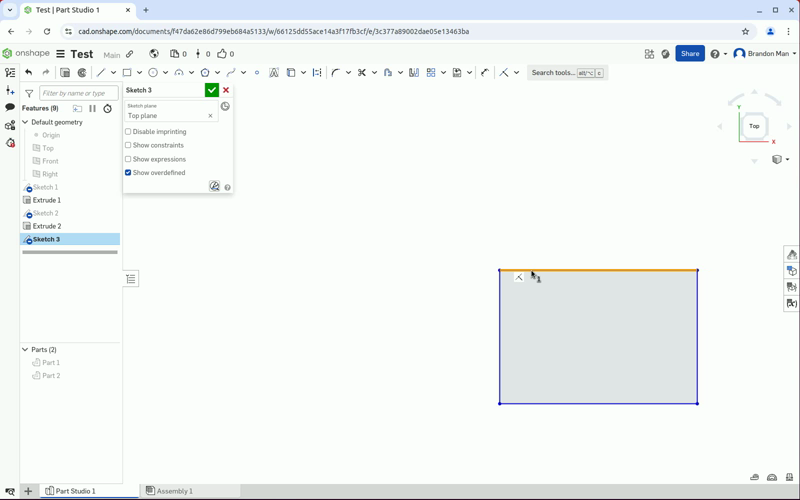
scroll(-6)
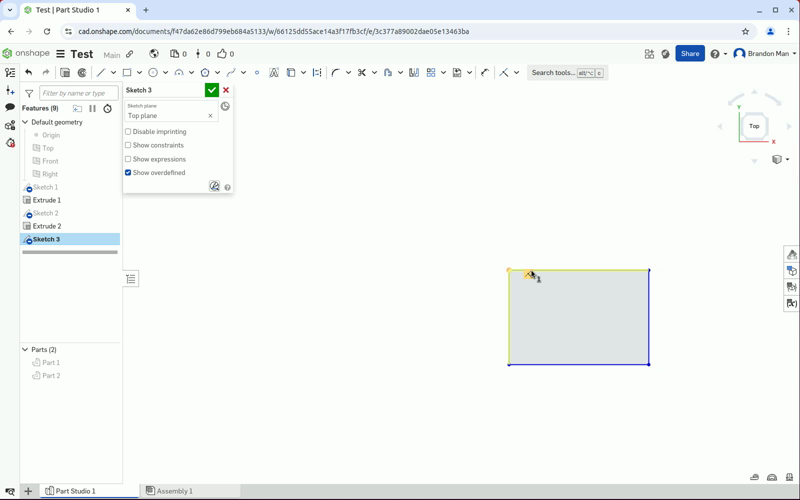
scroll(-6)
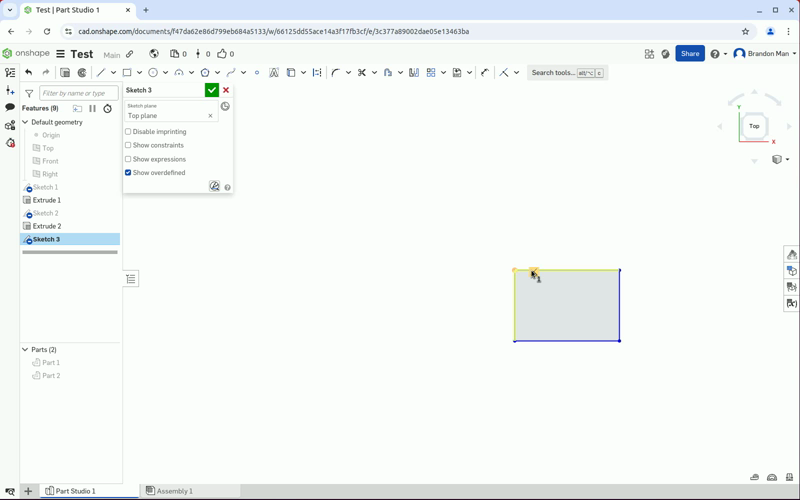
scroll(-6)
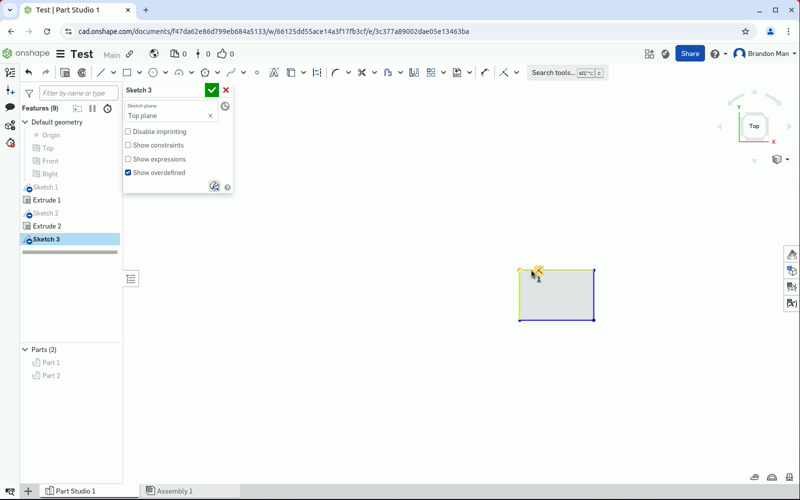
scroll(-6)
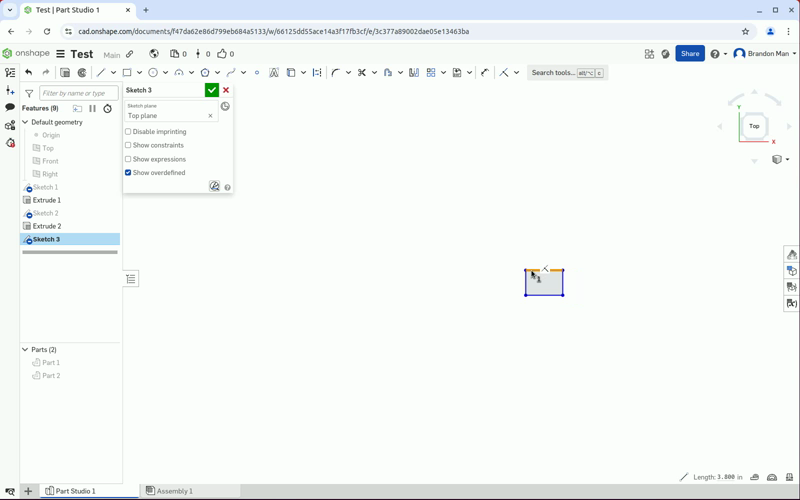
scroll(-6)
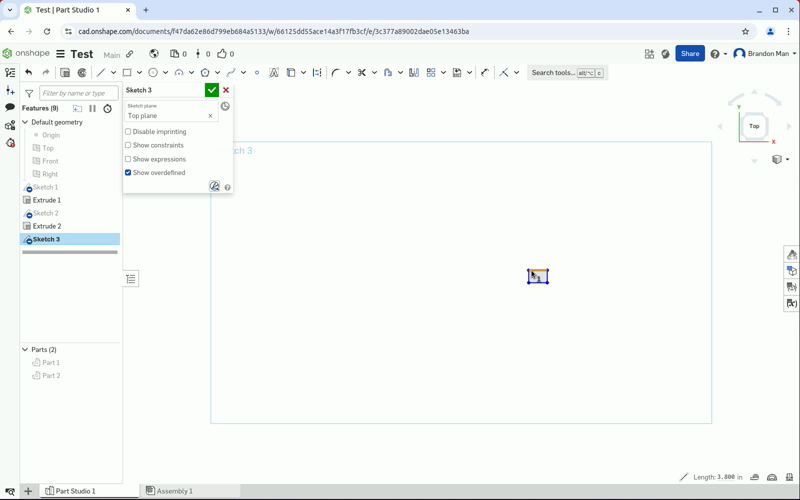
mouse_move(73, 352)
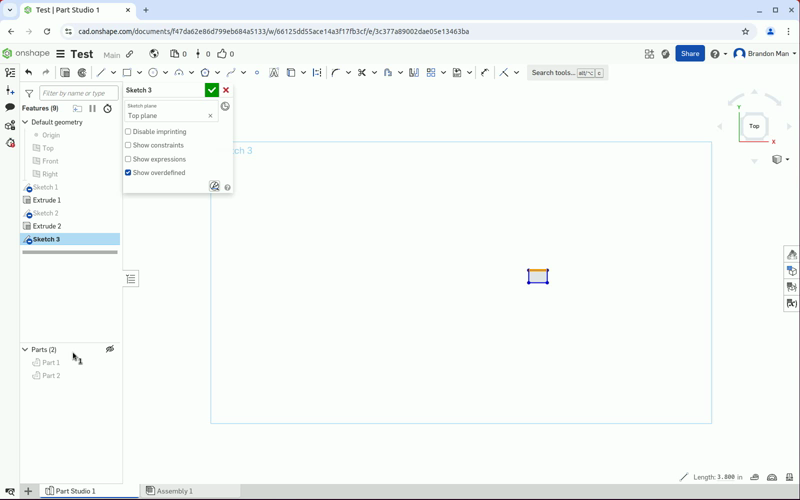
key(shift+y)
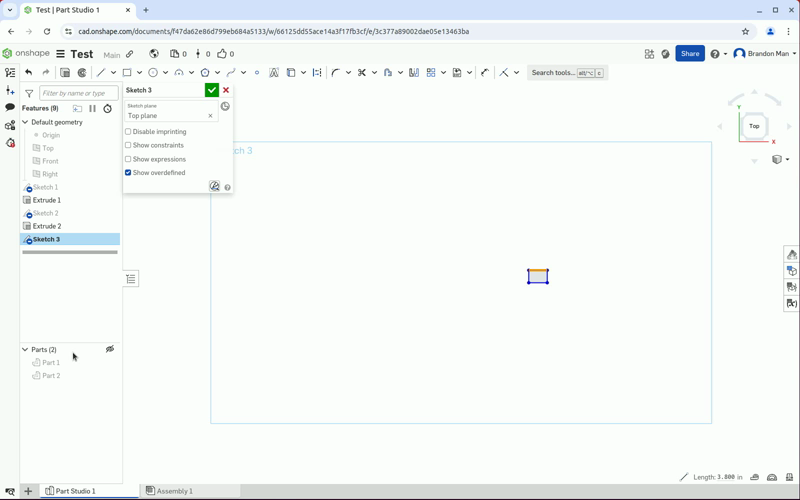
key(shift+e)
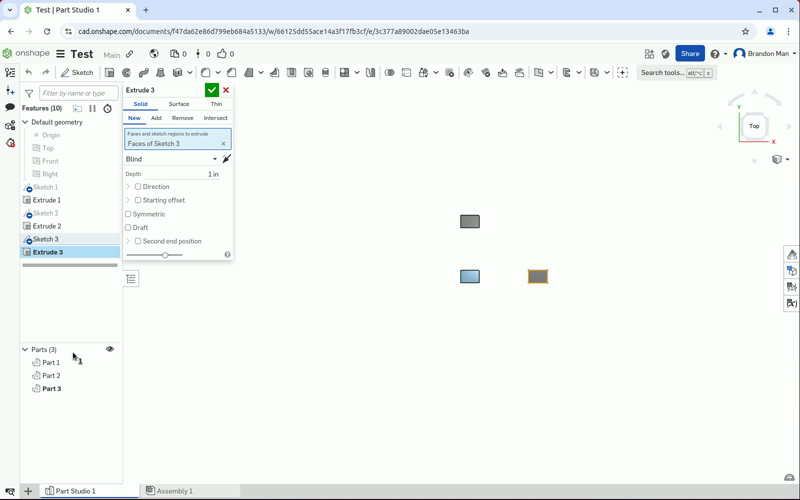
mouse_move(143, 106)
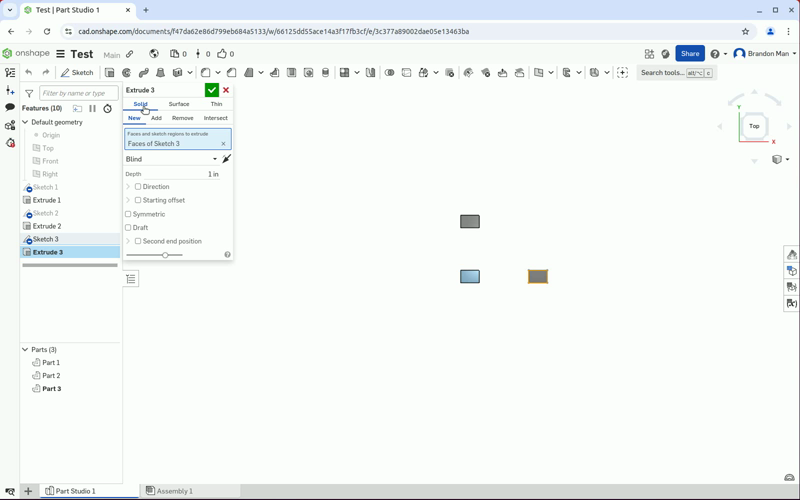
click(143, 106)
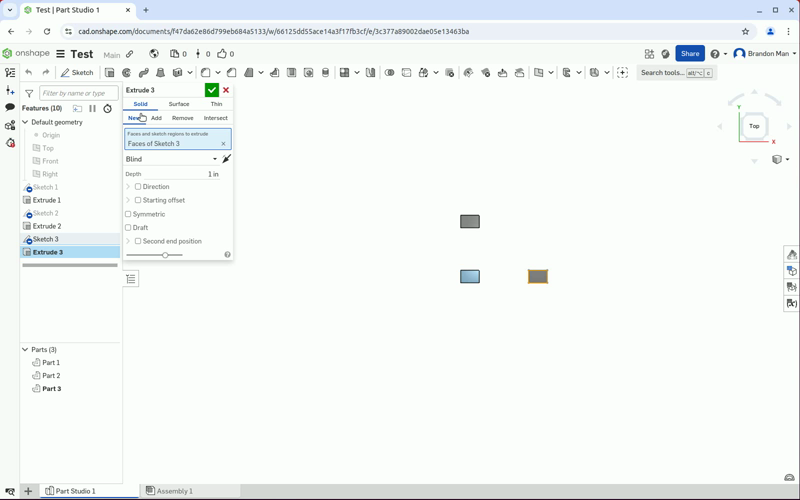
mouse_move(137, 120)
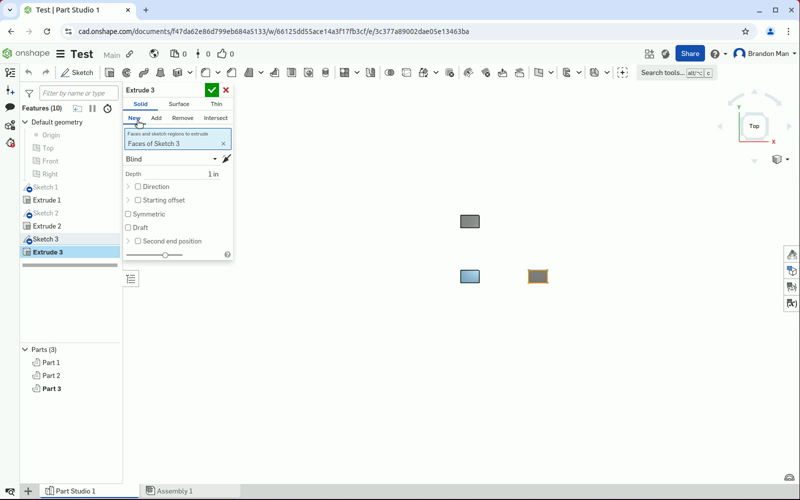
click(137, 120)
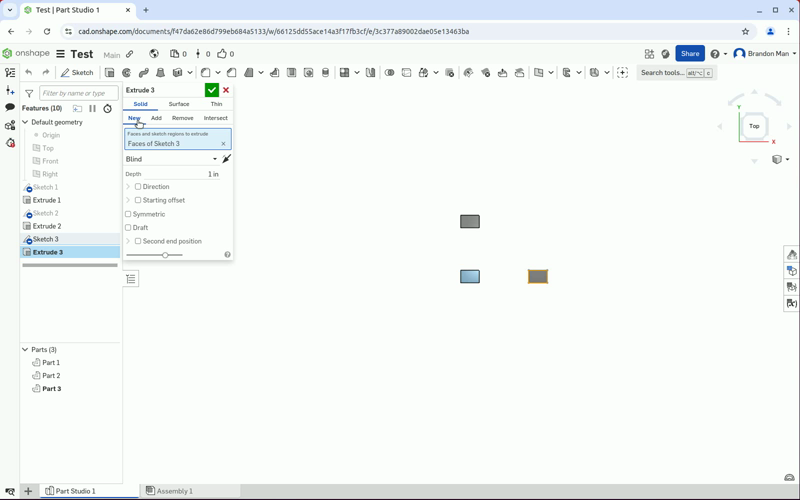
key(tab, 4)
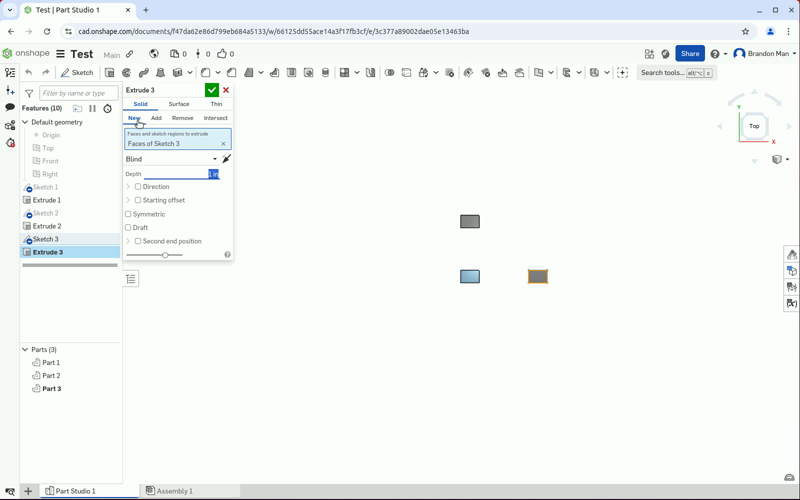
text(22.386)
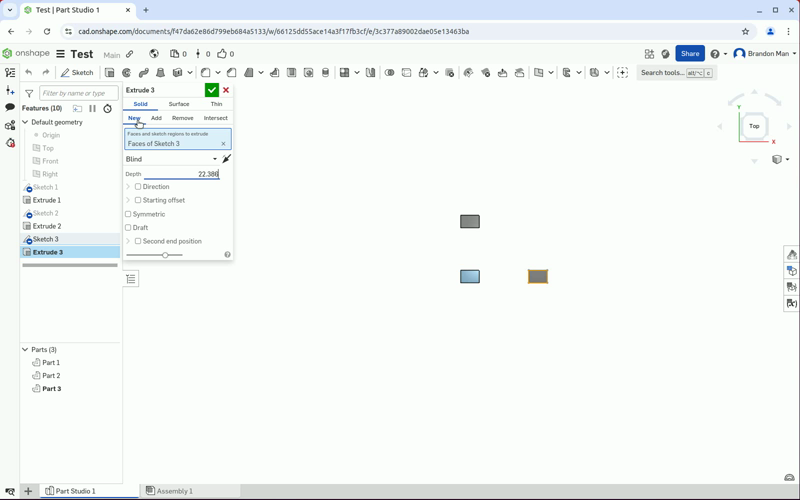
key(enter)
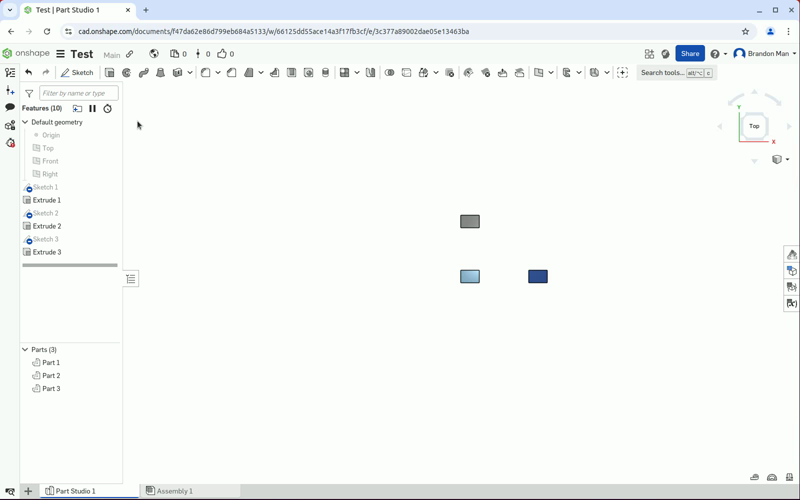
key(shift+h)
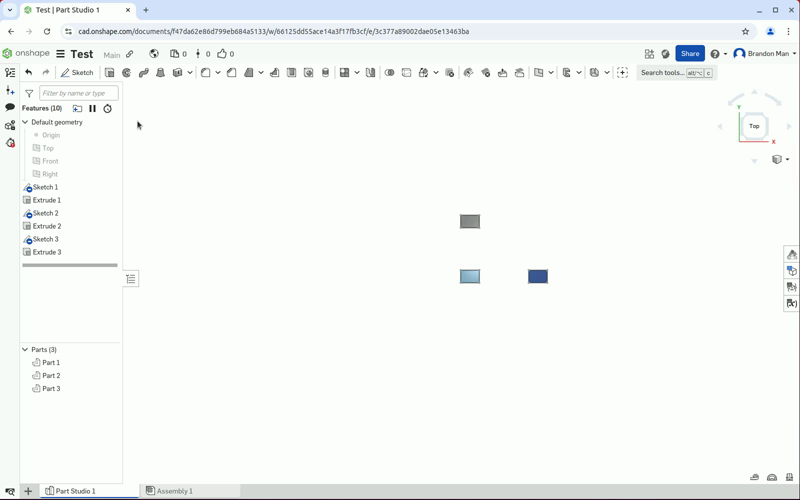
key(shift+h)
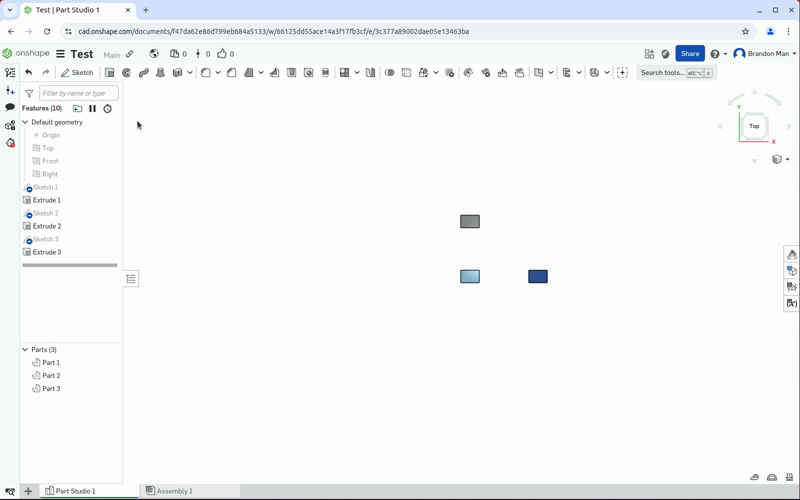
mouse_move(73, 189)
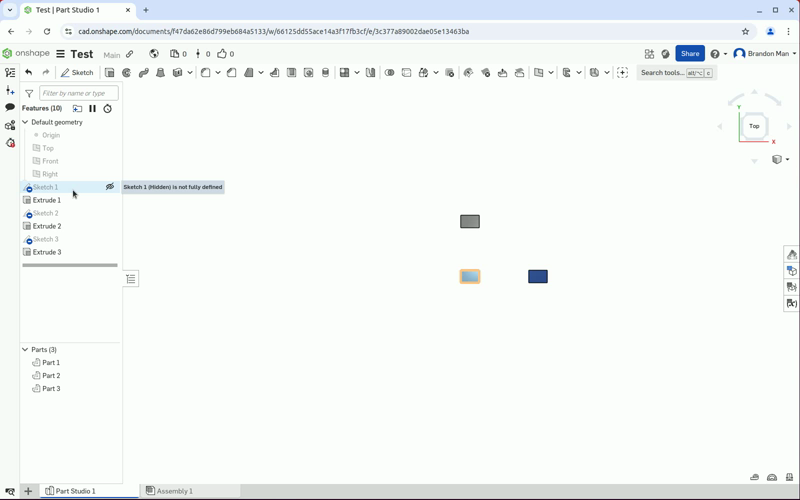
click(73, 189)
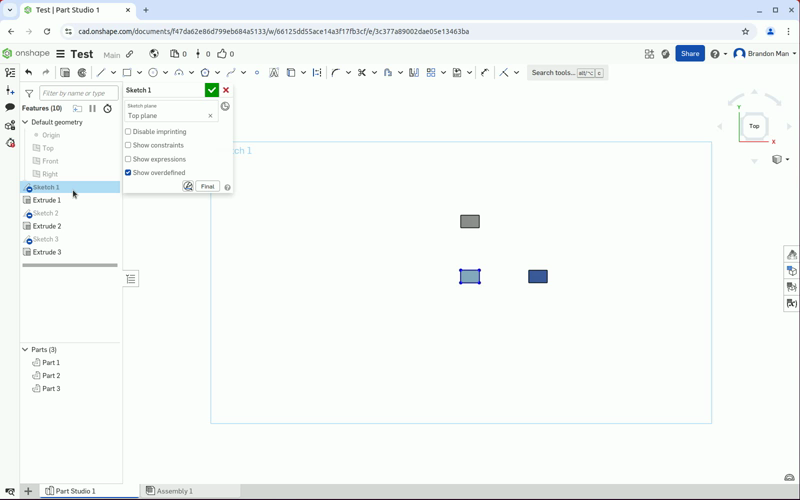
mouse_move(229, 92)
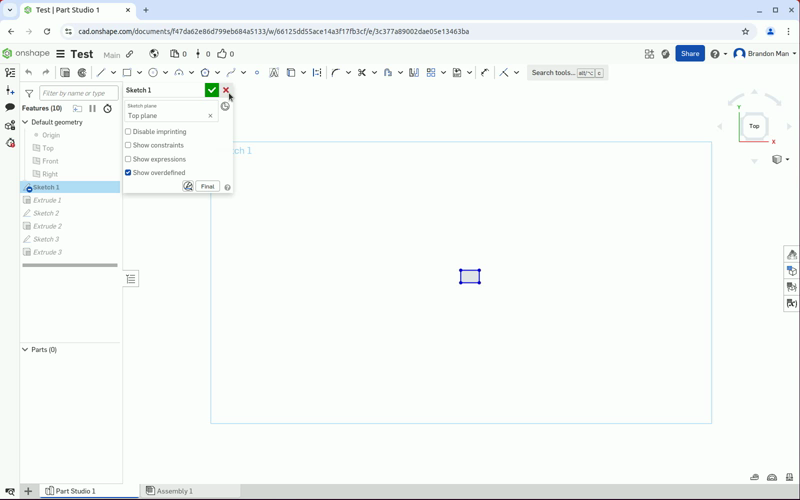
click(229, 92)
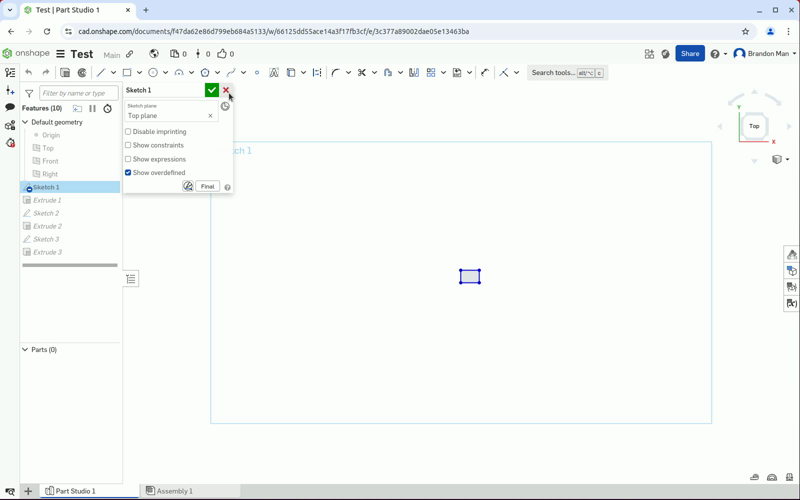
key(shift+s)
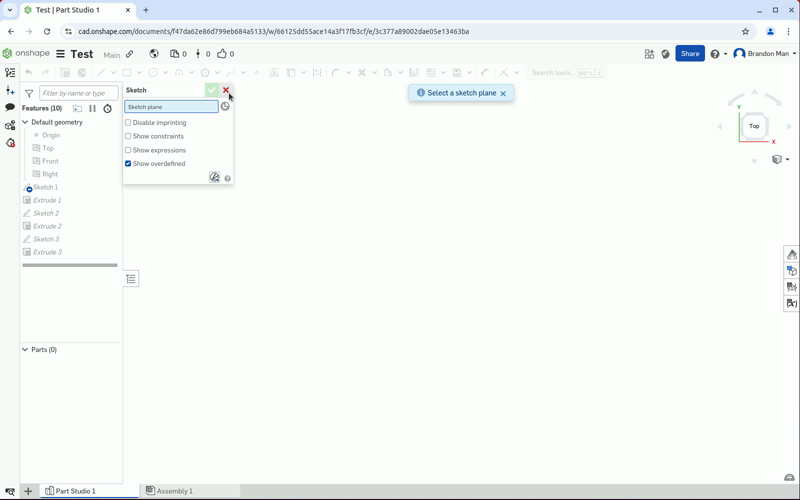
mouse_move(73, 150)
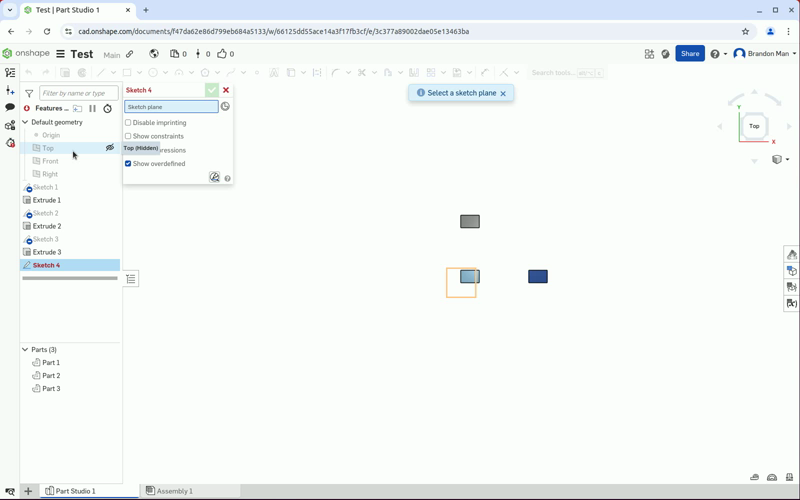
click(73, 150)
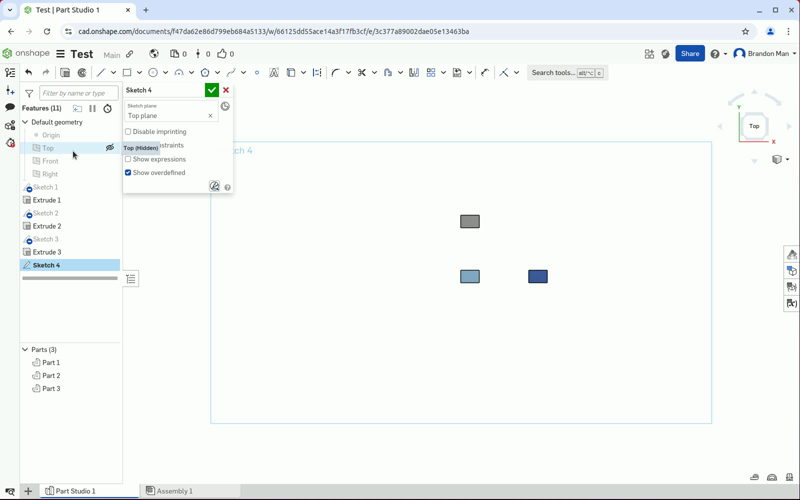
mouse_move(73, 352)
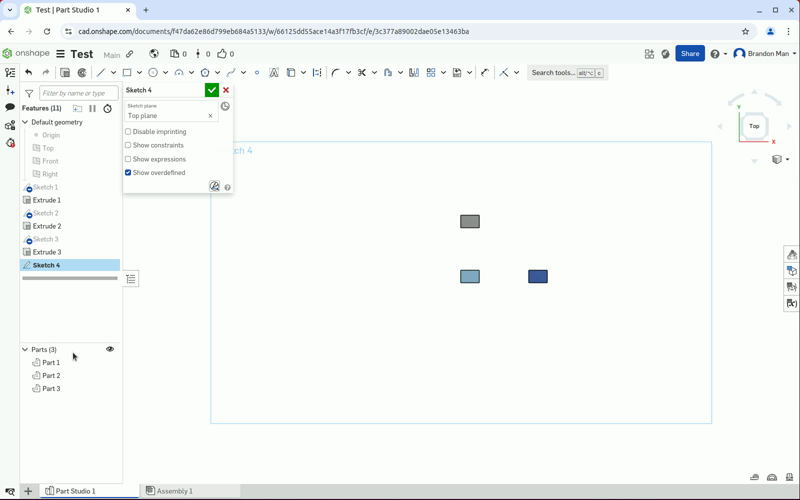
key(y)
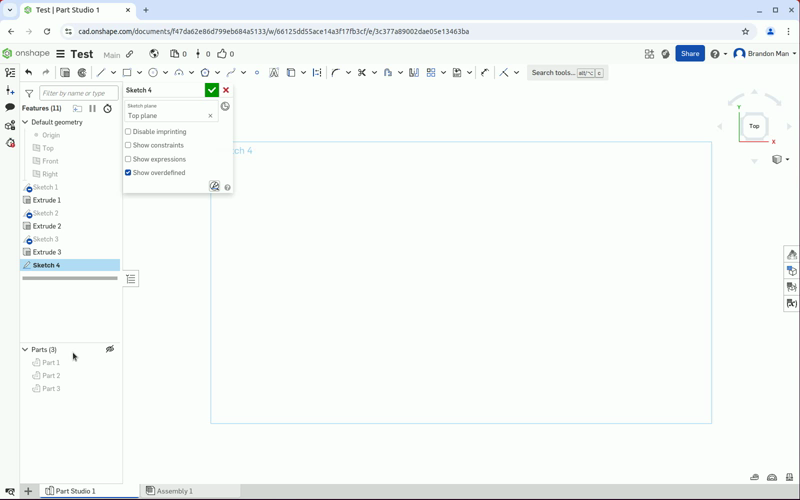
key(l)
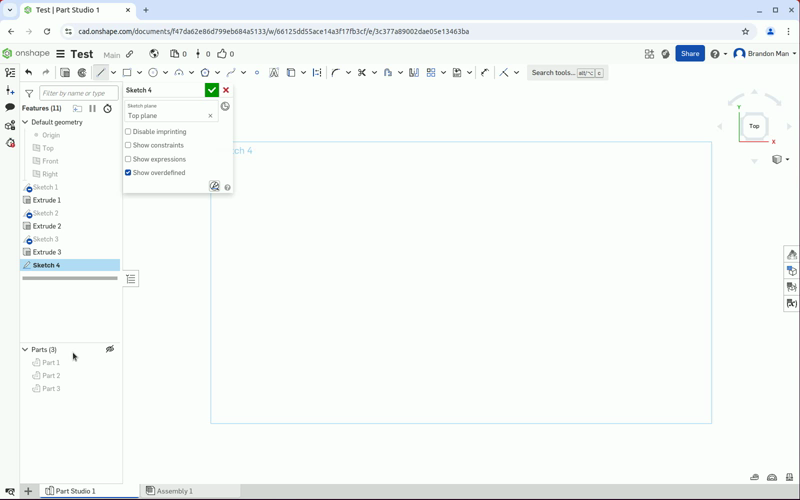
key_down(shift)
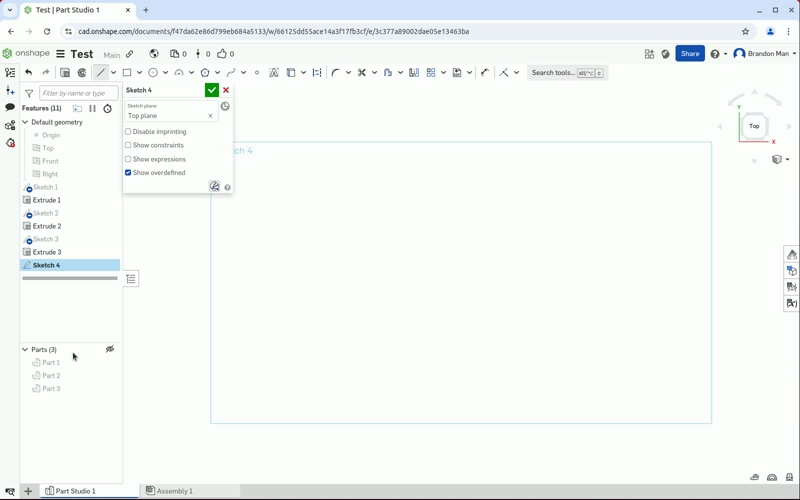
mouse_move(528, 227)
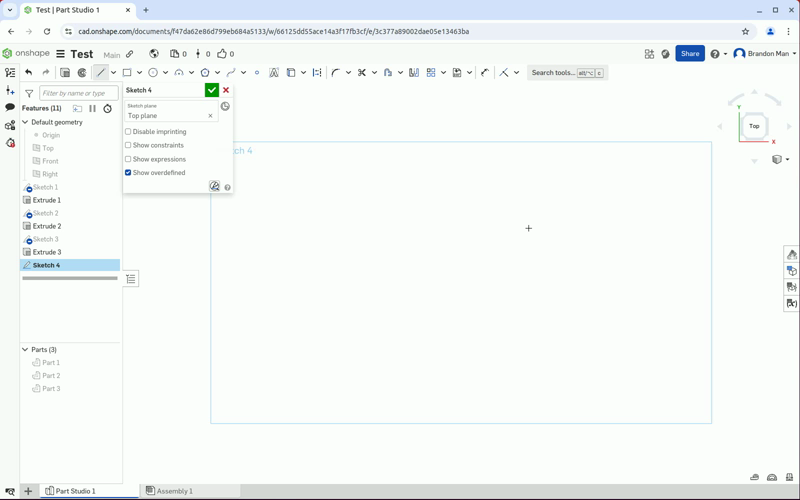
click(528, 227)
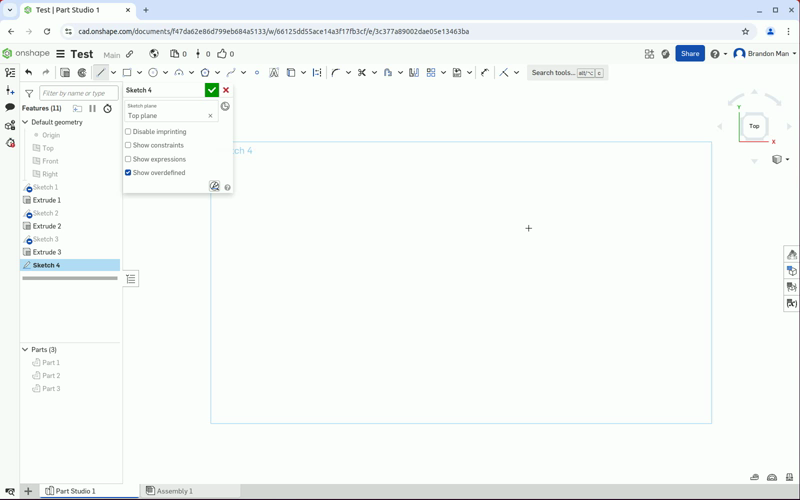
key_up(shift)
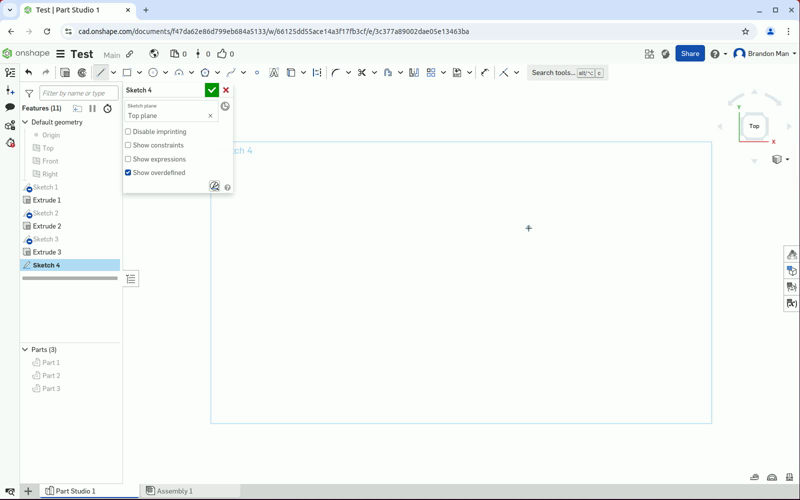
key_down(shift)
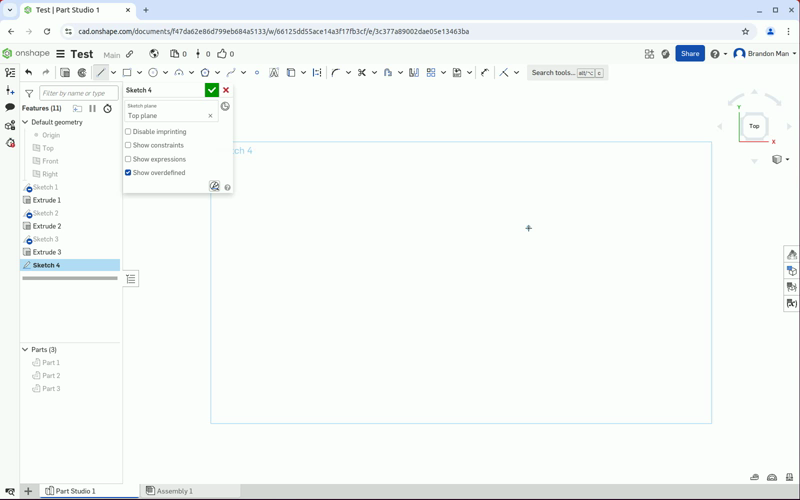
mouse_move(558, 227)
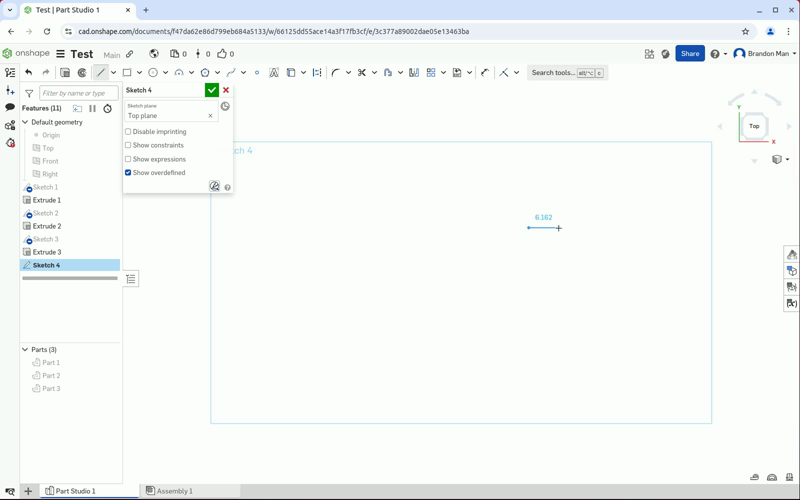
mouse_move(547, 227)
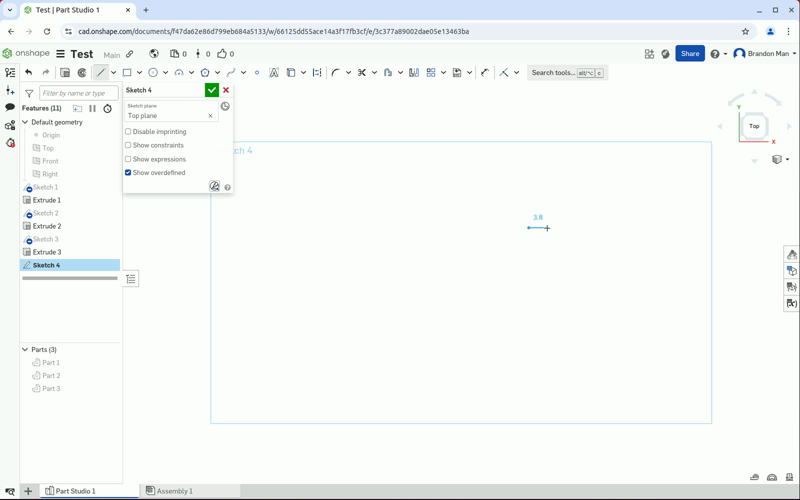
click(547, 227)
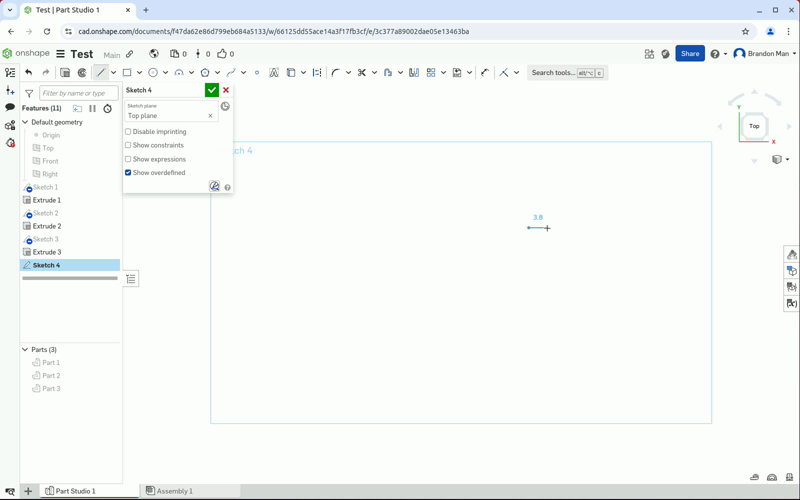
key_up(shift)
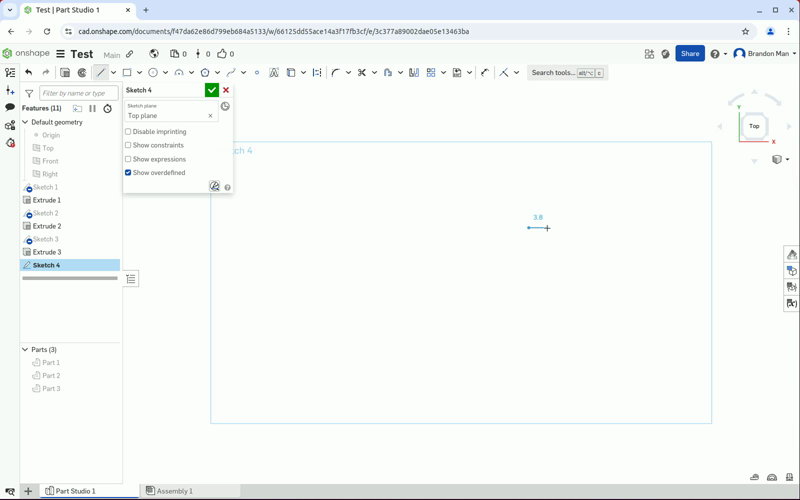
key_down(shift)
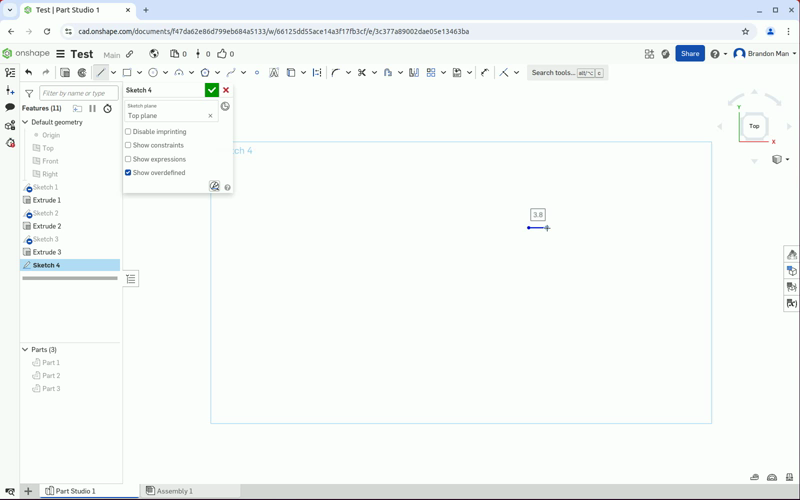
mouse_move(577, 227)
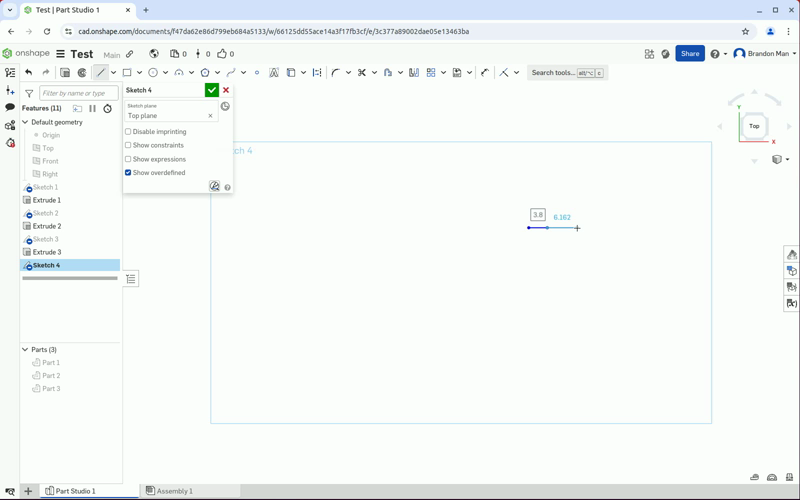
mouse_move(547, 215)
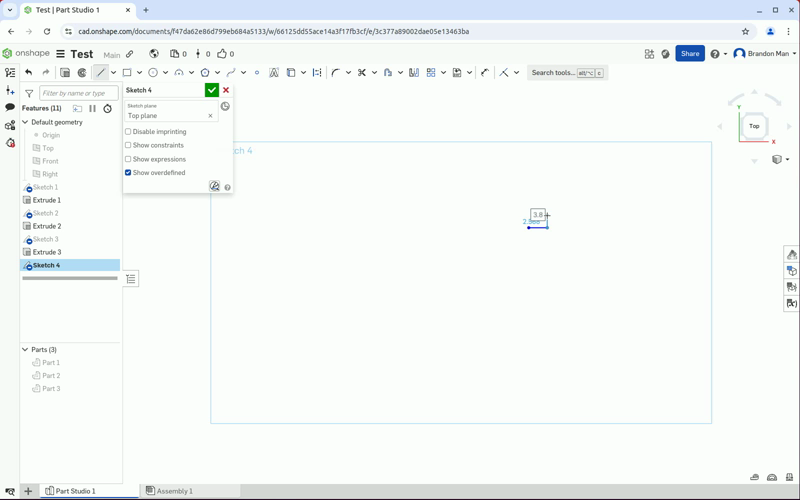
click(547, 215)
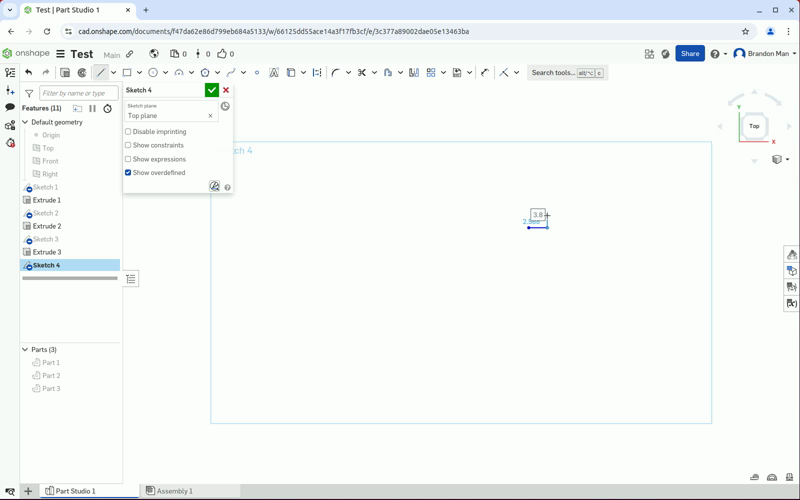
key_up(shift)
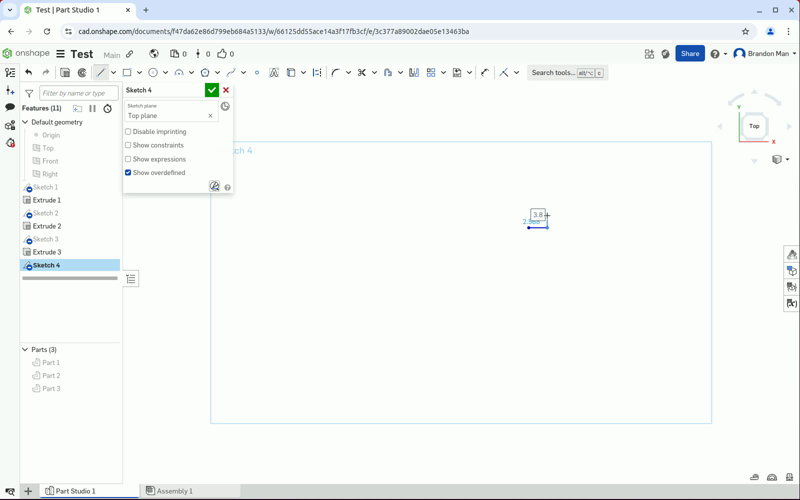
key_down(shift)
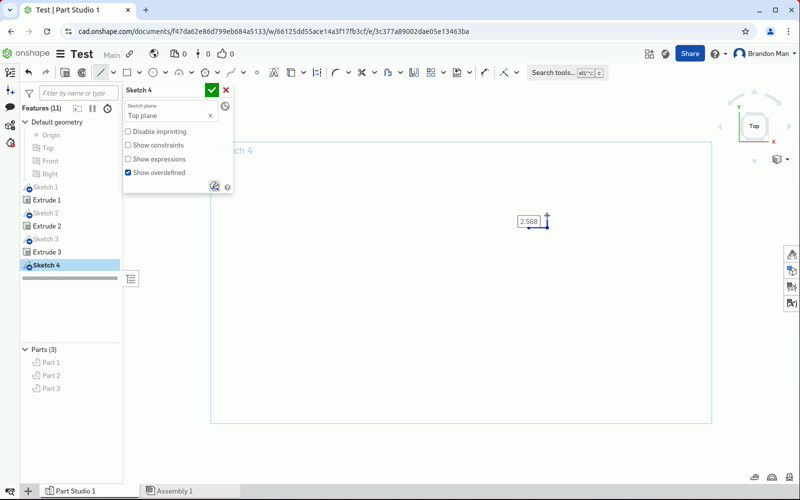
mouse_move(577, 215)
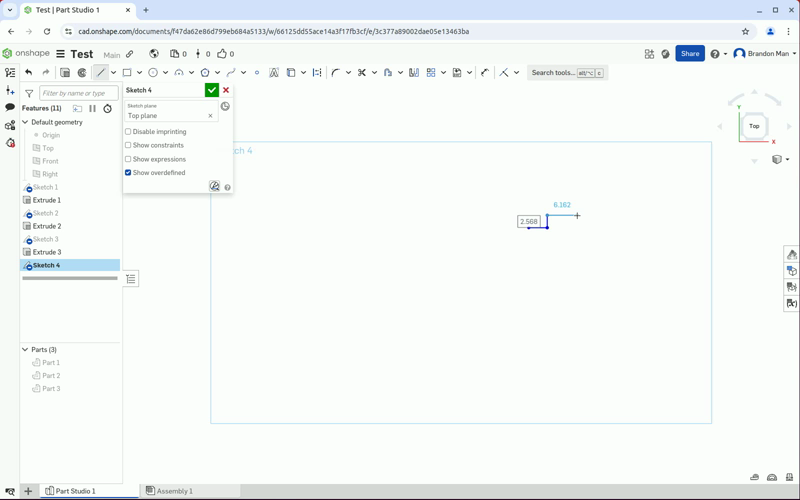
mouse_move(528, 215)
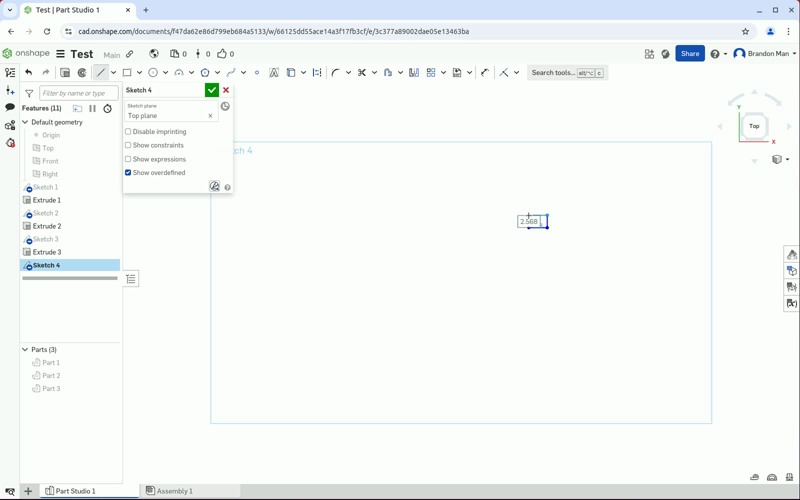
click(528, 215)
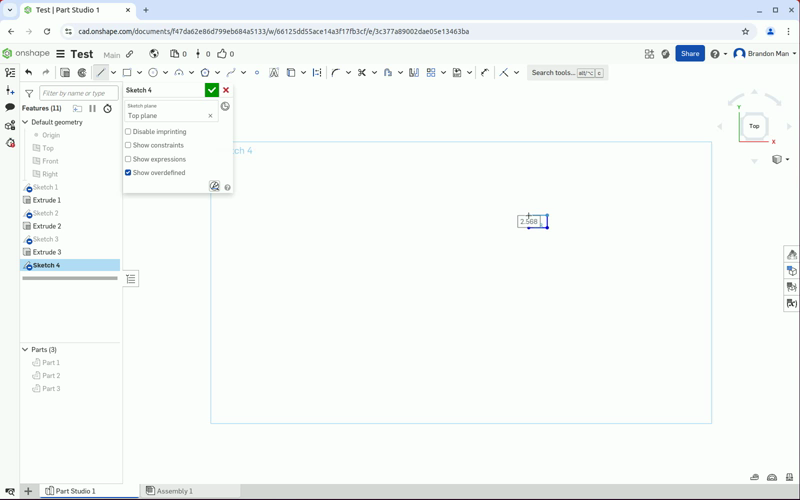
key_up(shift)
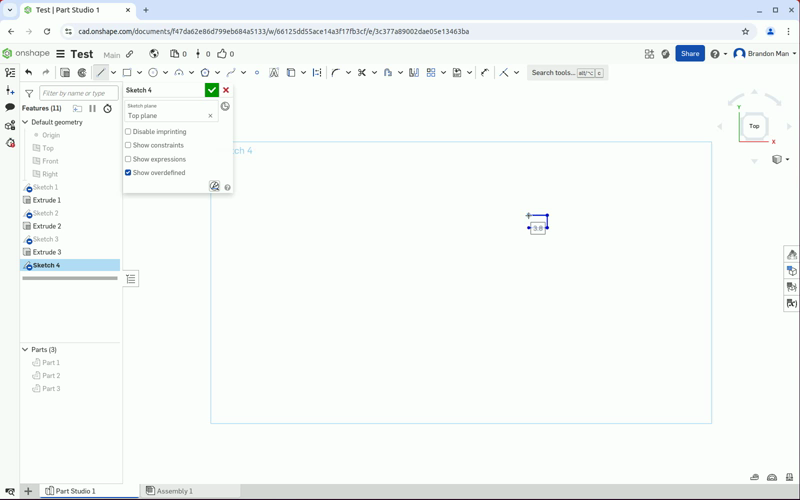
mouse_move(558, 215)
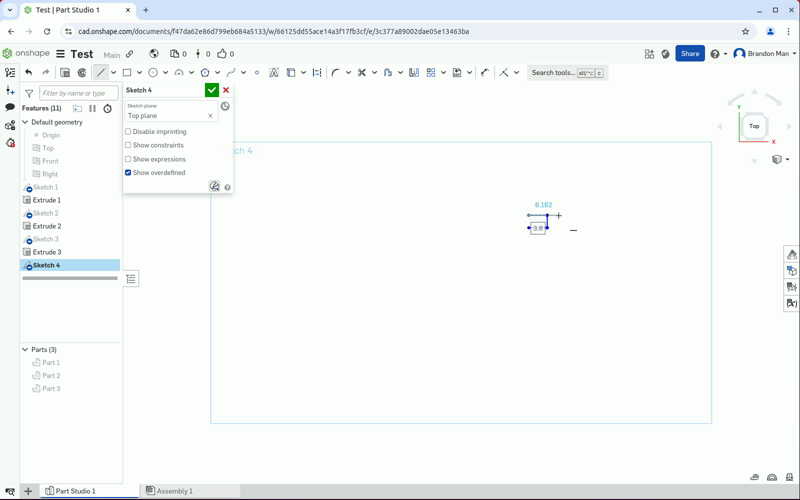
key_down(shift)
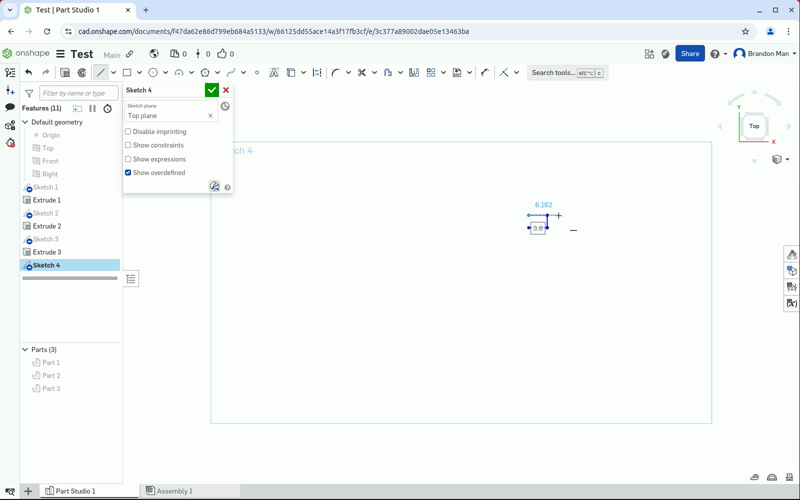
mouse_move(528, 227)
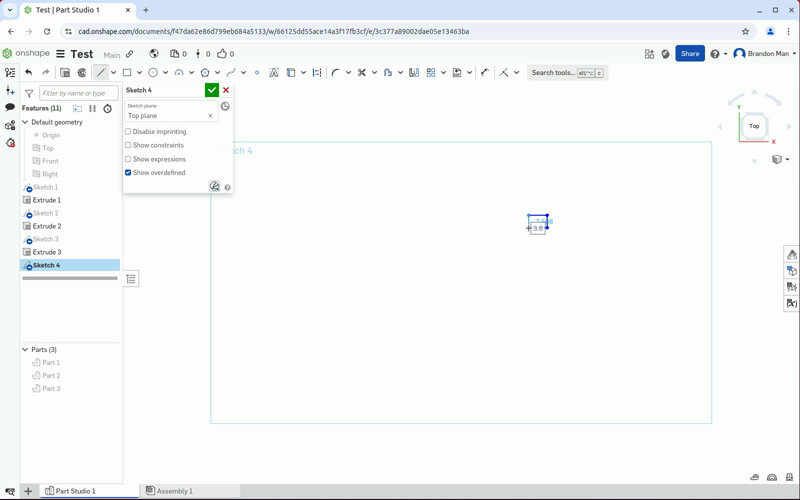
key_up(shift)
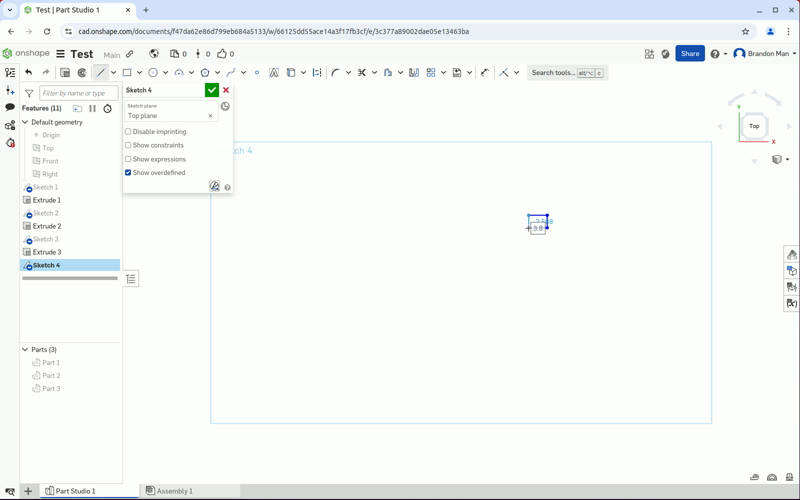
click(528, 227)
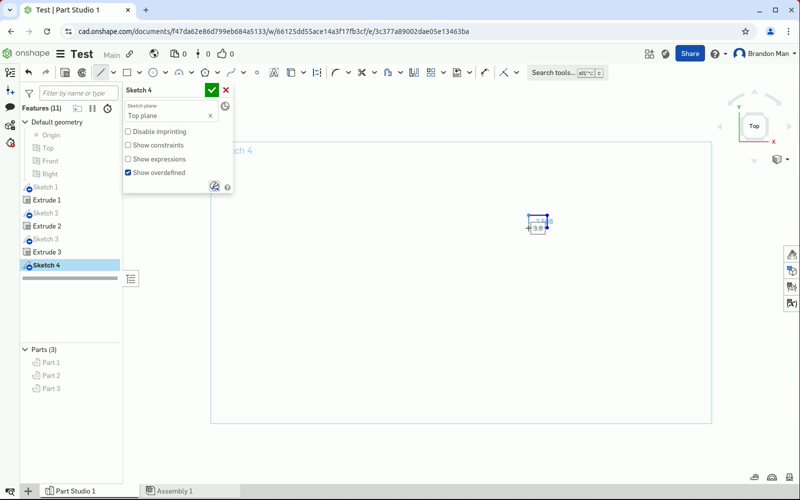
key(esc)
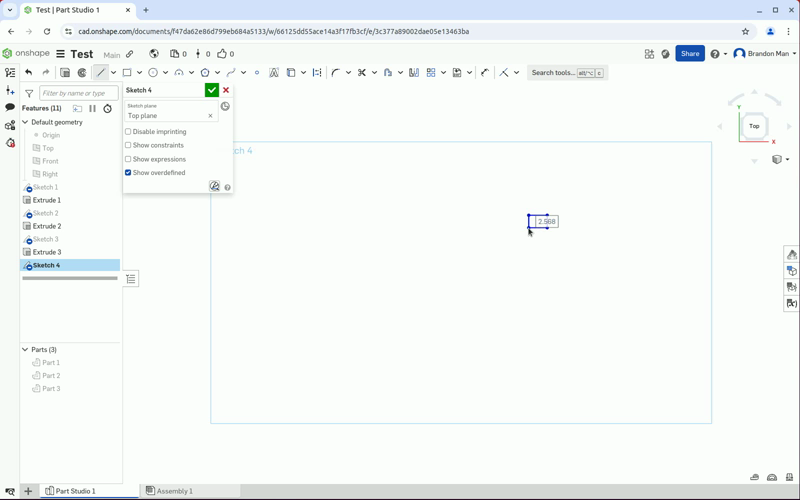
mouse_move(534, 217)
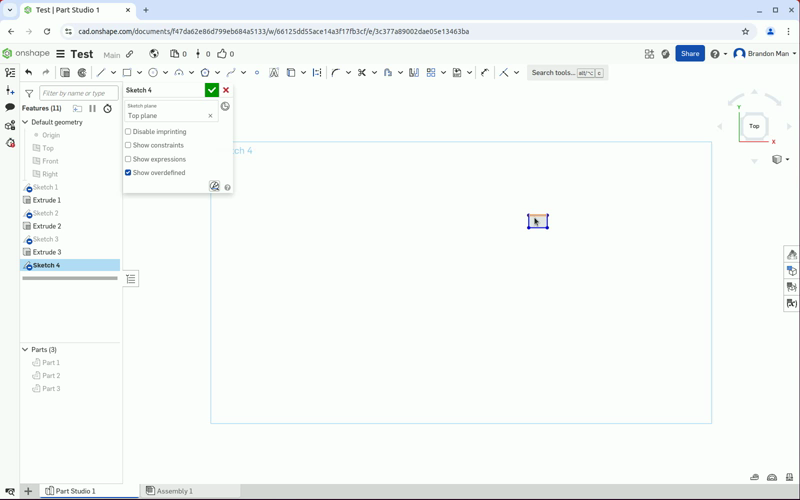
scroll(6)
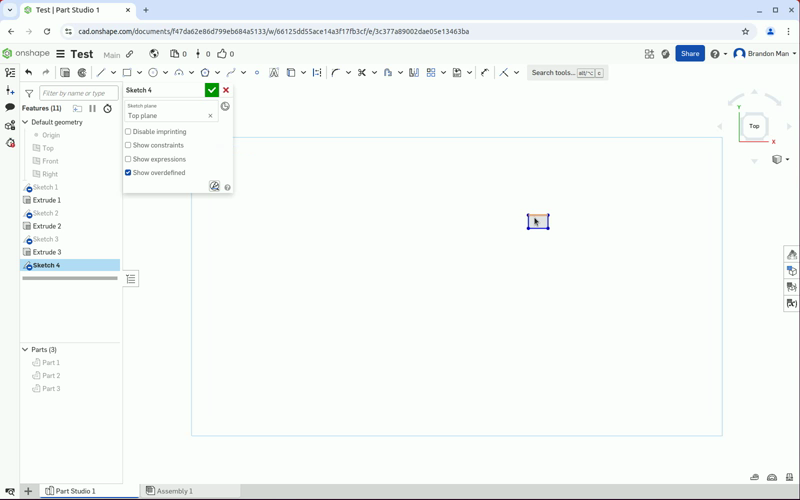
scroll(6)
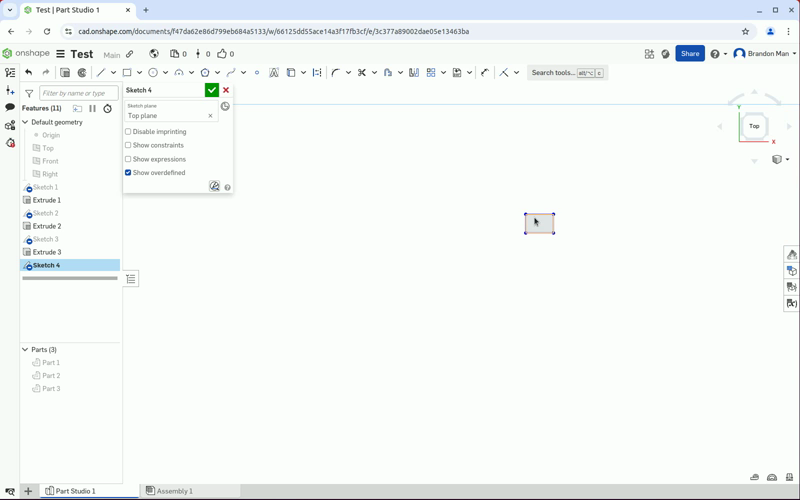
scroll(6)
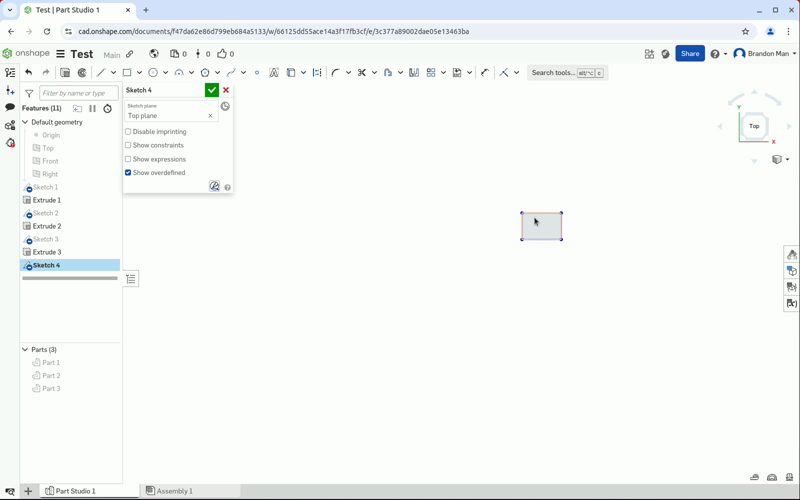
scroll(6)
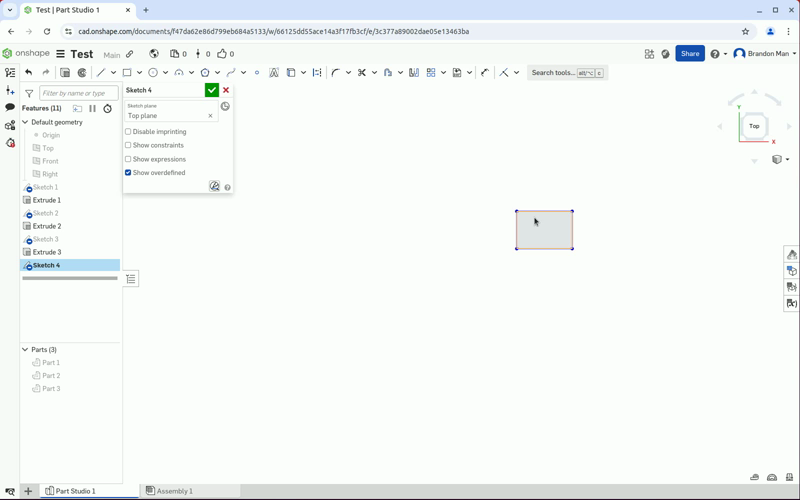
scroll(6)
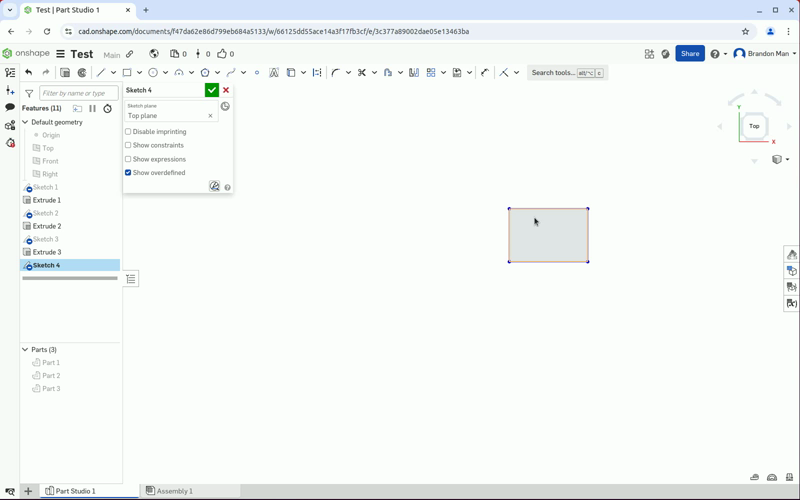
scroll(6)
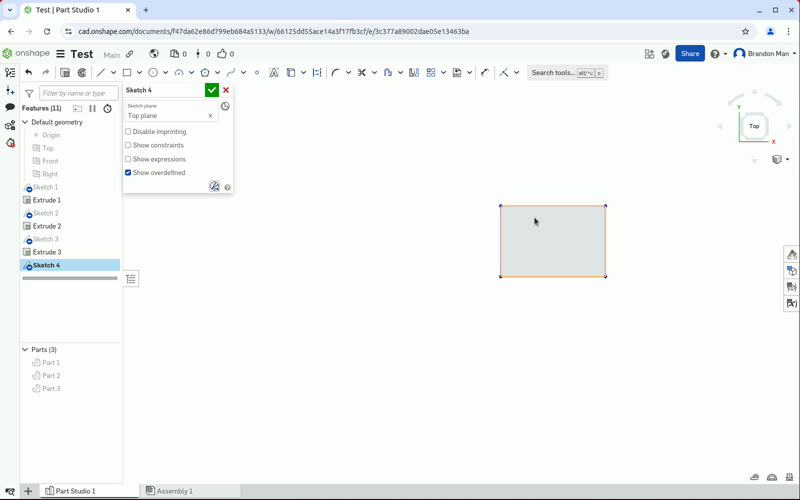
scroll(6)
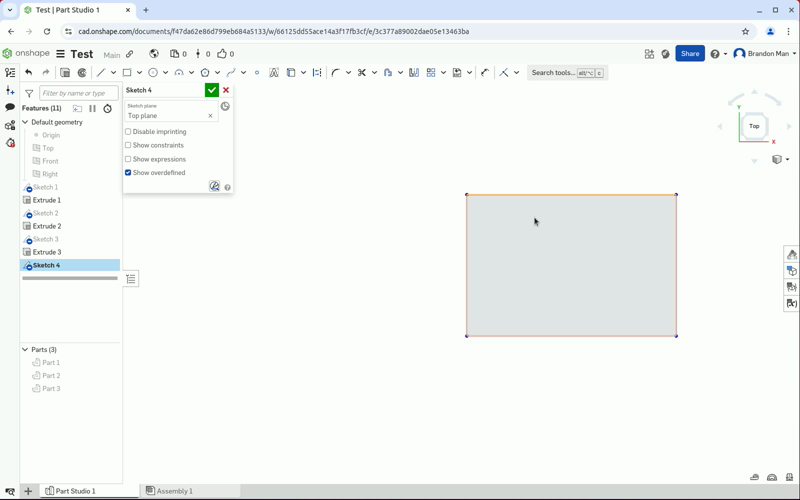
click(534, 217)
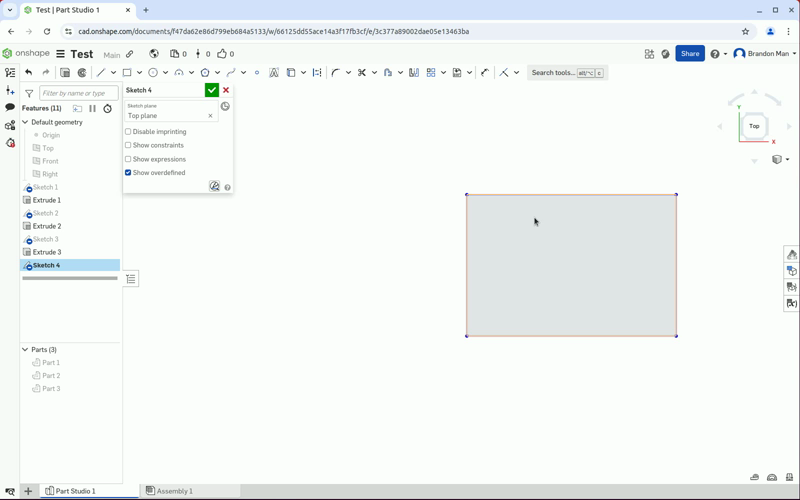
scroll(-6)
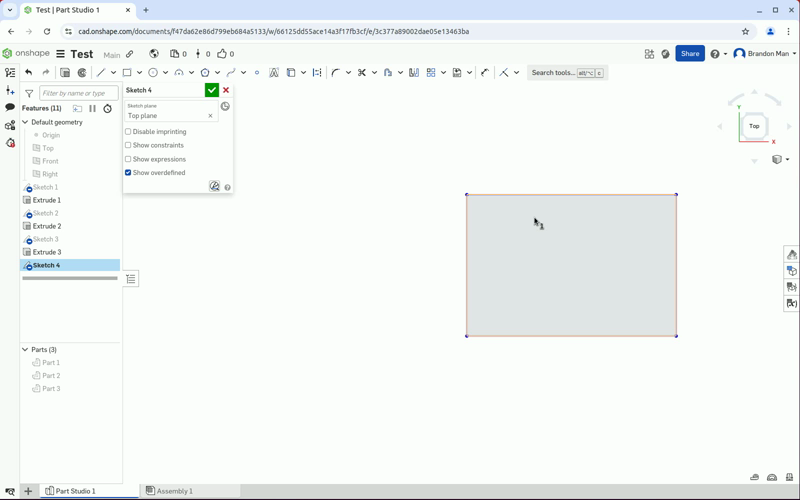
scroll(-6)
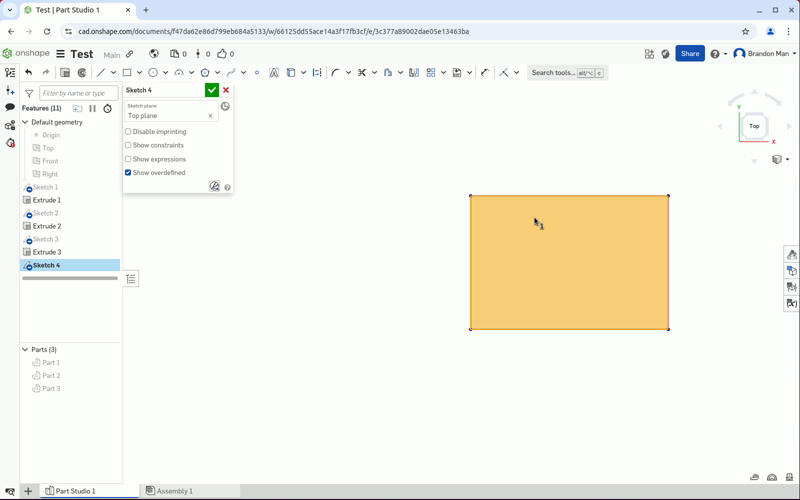
scroll(-6)
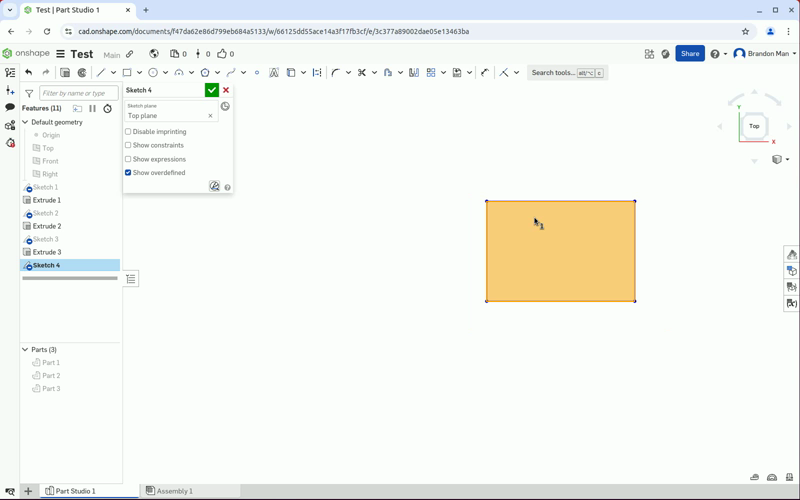
scroll(-6)
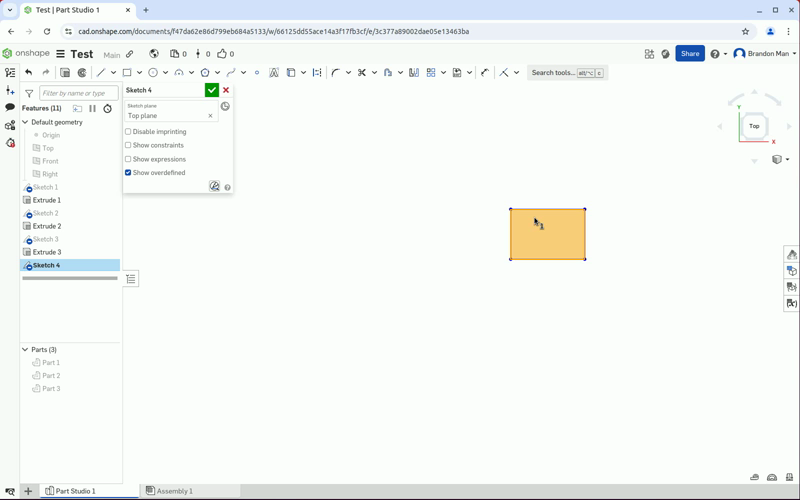
scroll(-6)
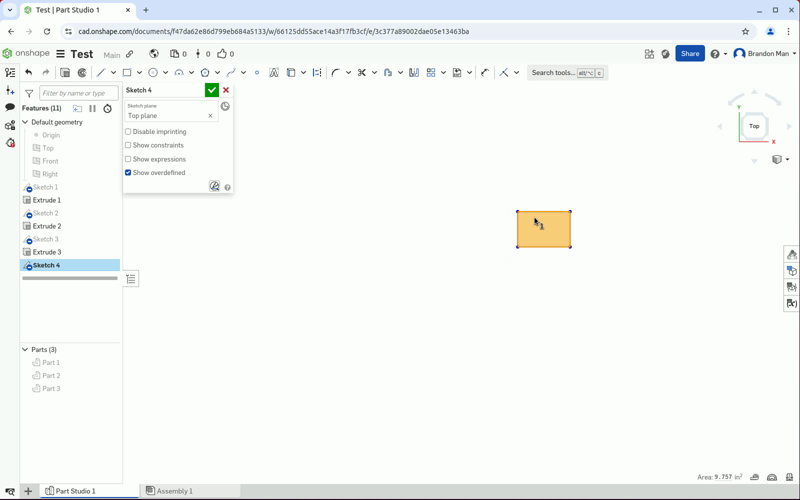
scroll(-6)
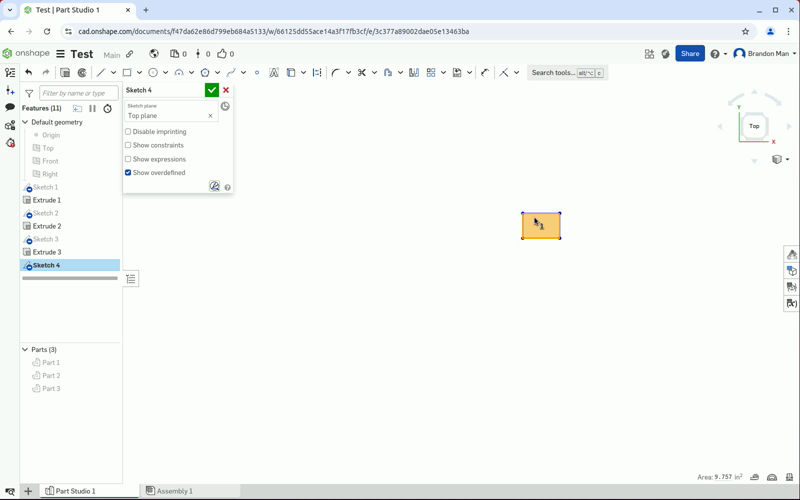
scroll(-6)
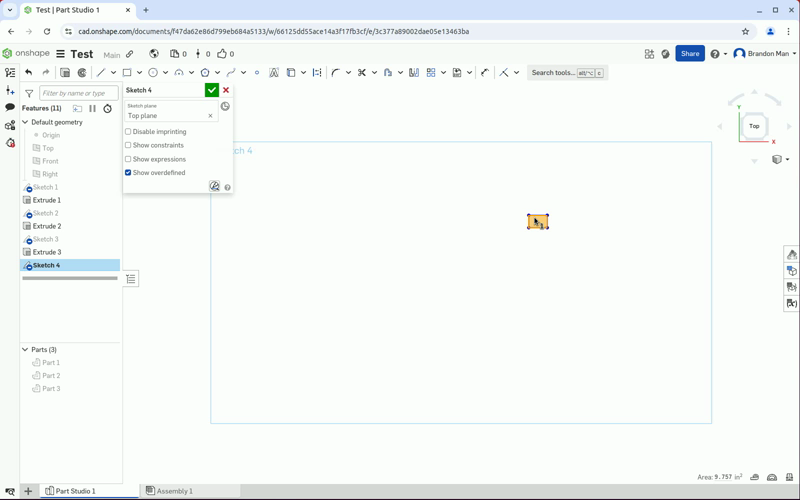
mouse_move(73, 352)
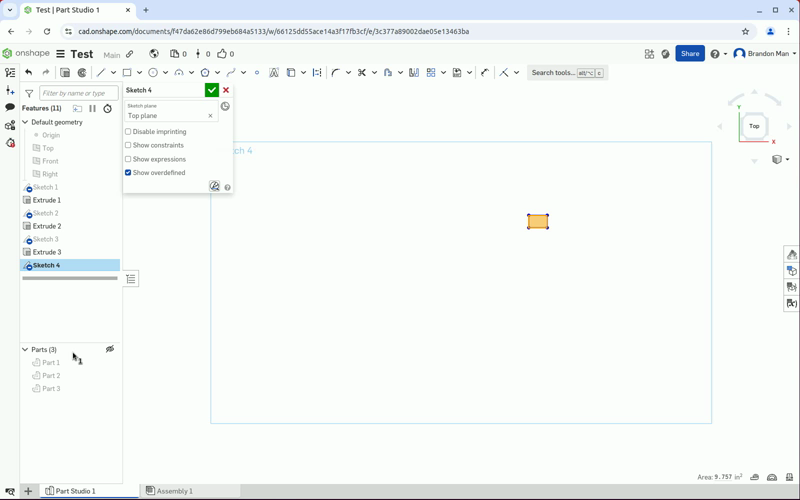
key(shift+y)
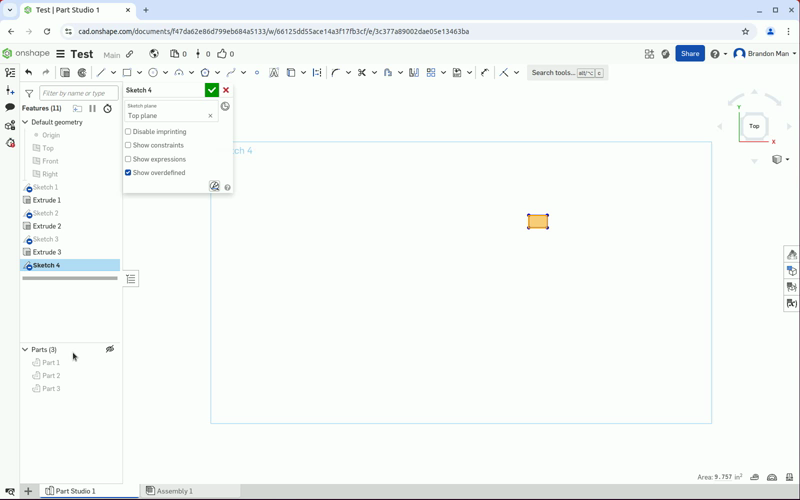
key(shift+e)
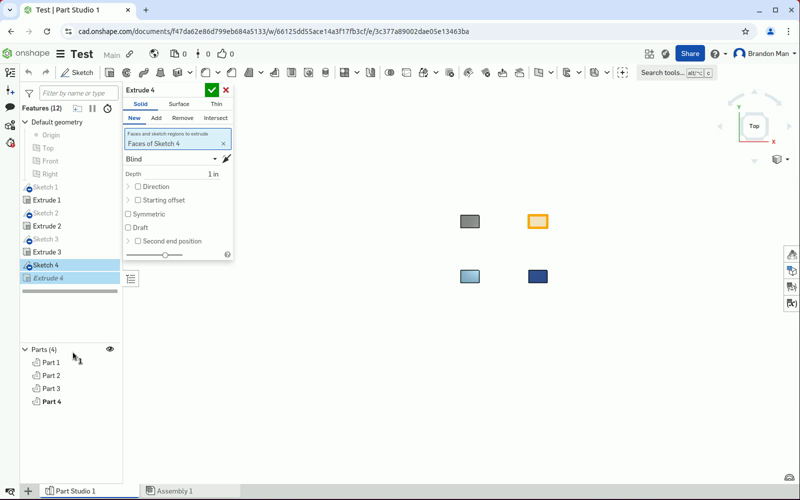
mouse_move(143, 106)
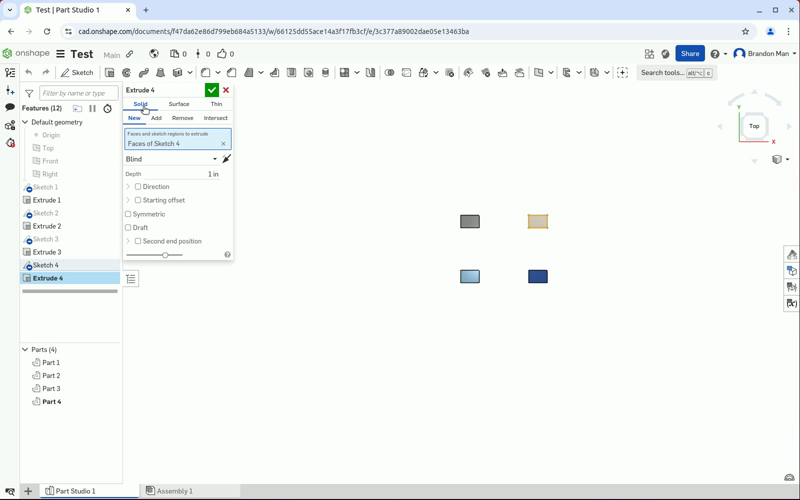
click(143, 106)
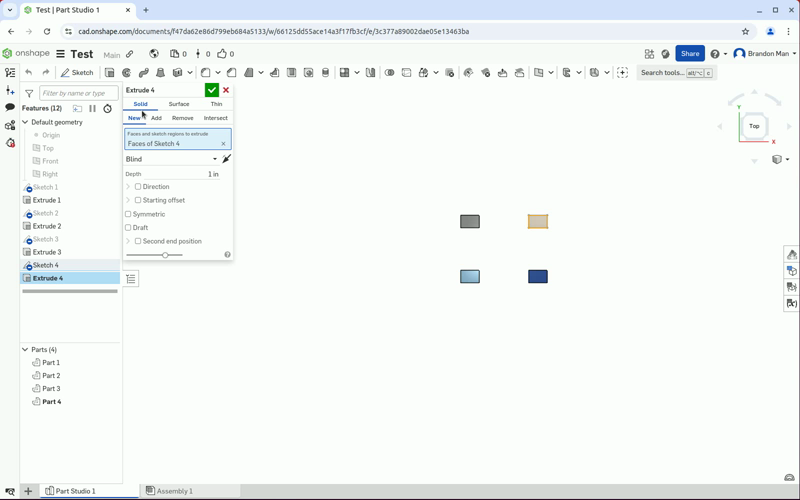
mouse_move(137, 120)
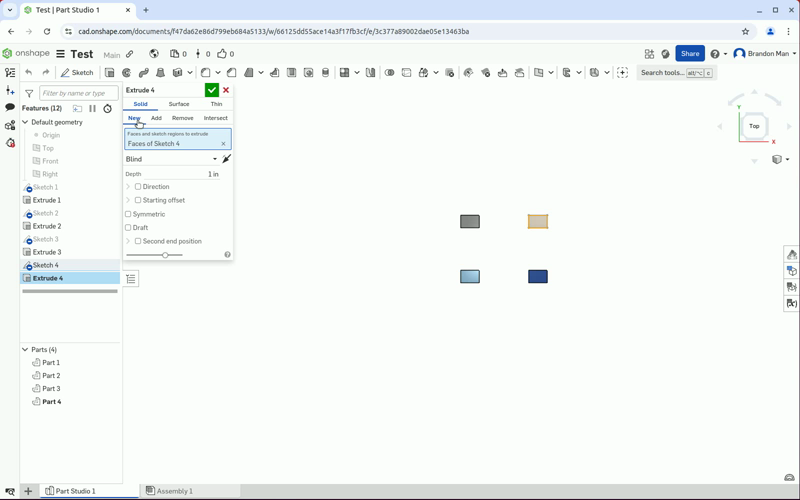
click(137, 120)
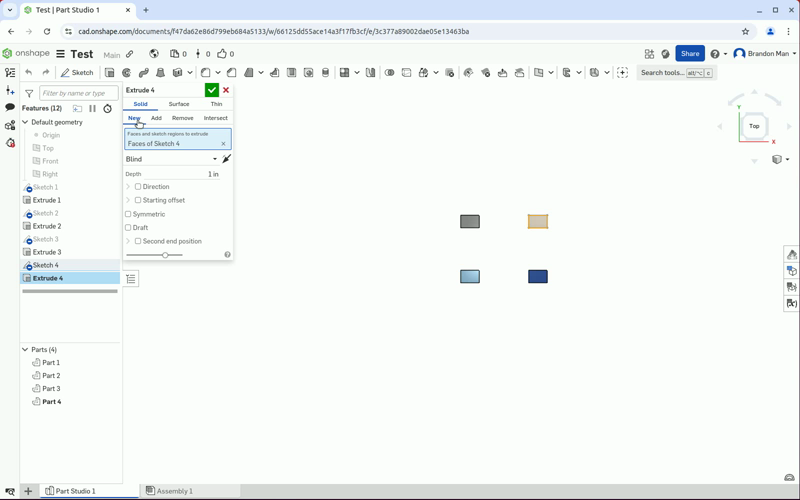
key(tab, 4)
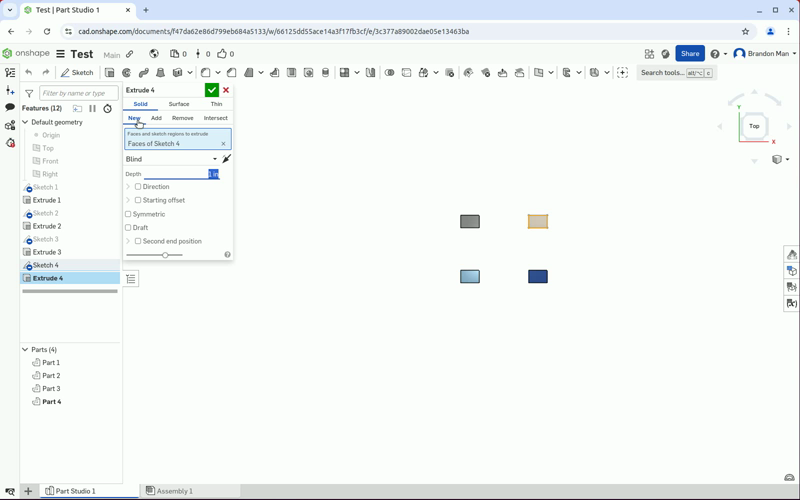
text(22.386)
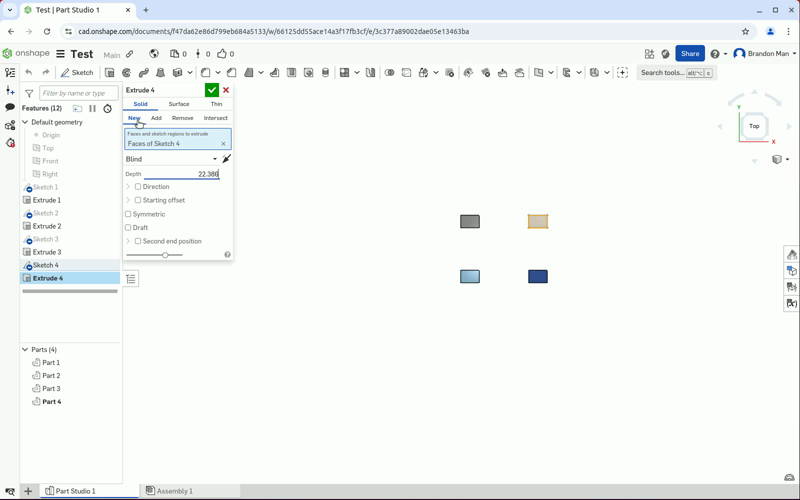
key(enter)
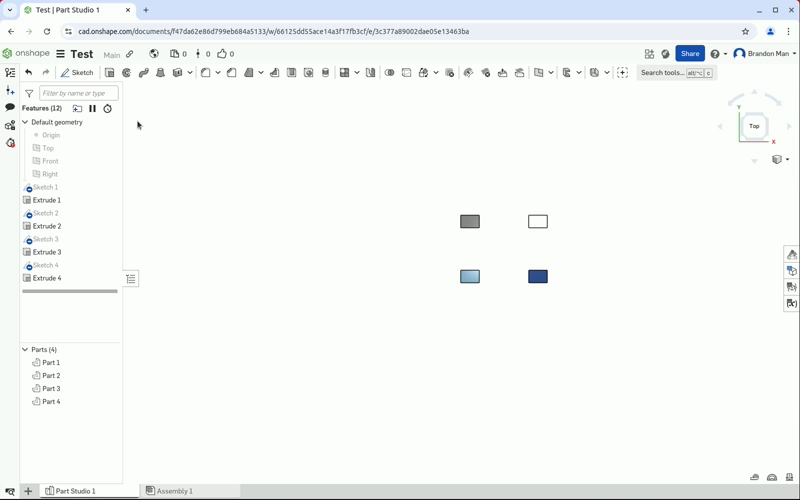
key(shift+h)
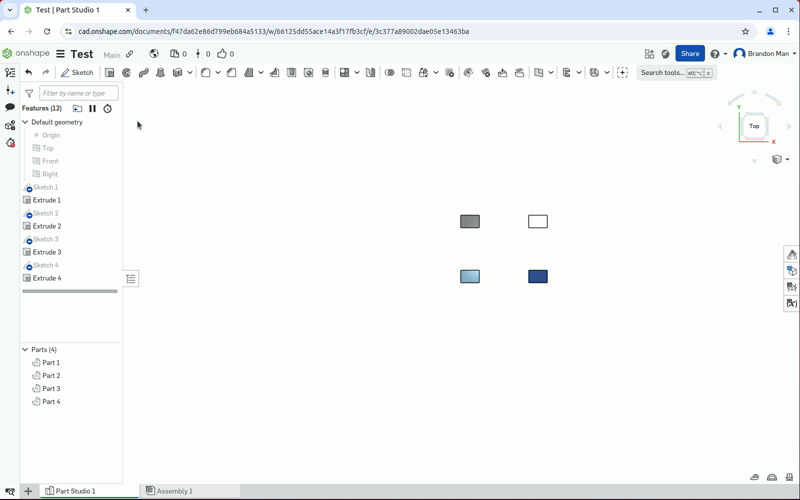
key(shift+h)
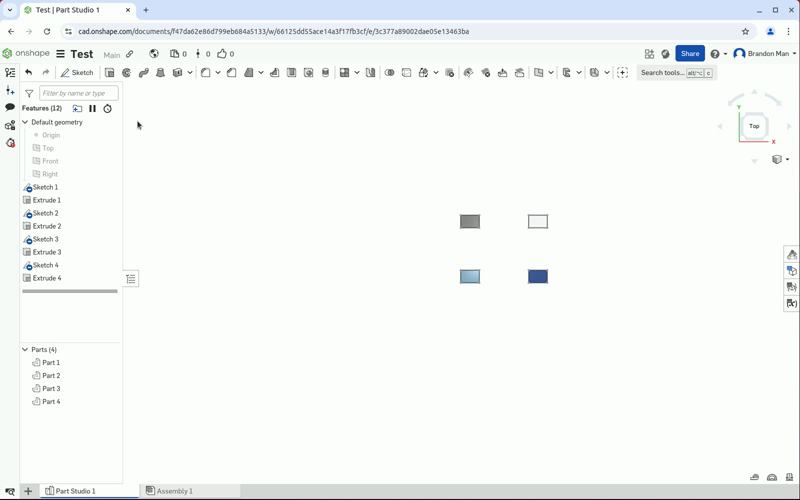
key(shift+7)
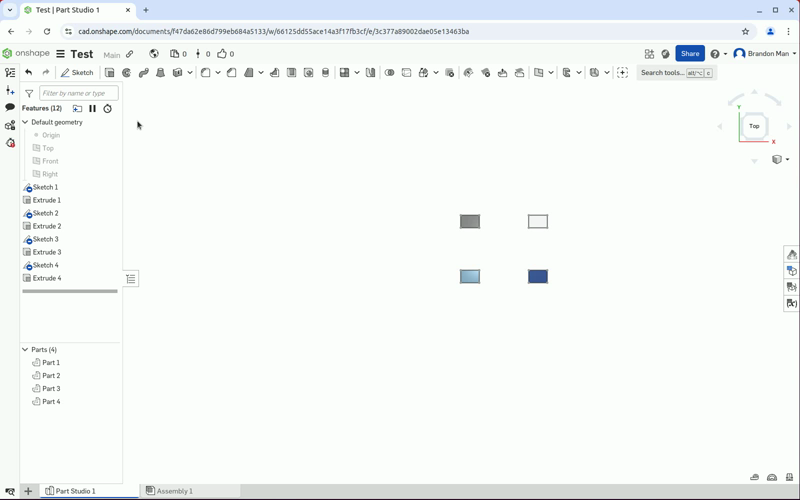
key(up, 3)
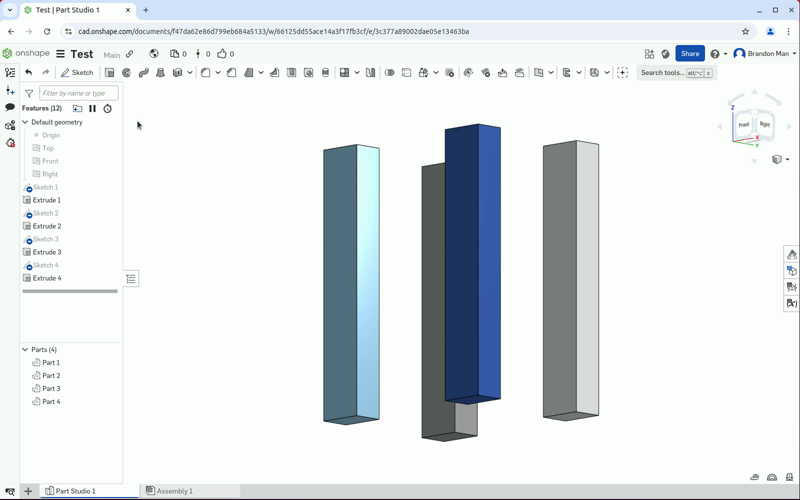
key(left, 3)
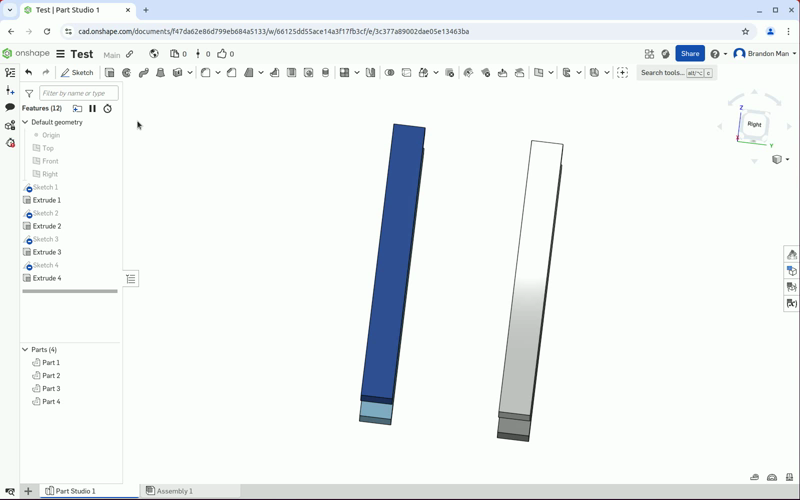
key(right, 3)
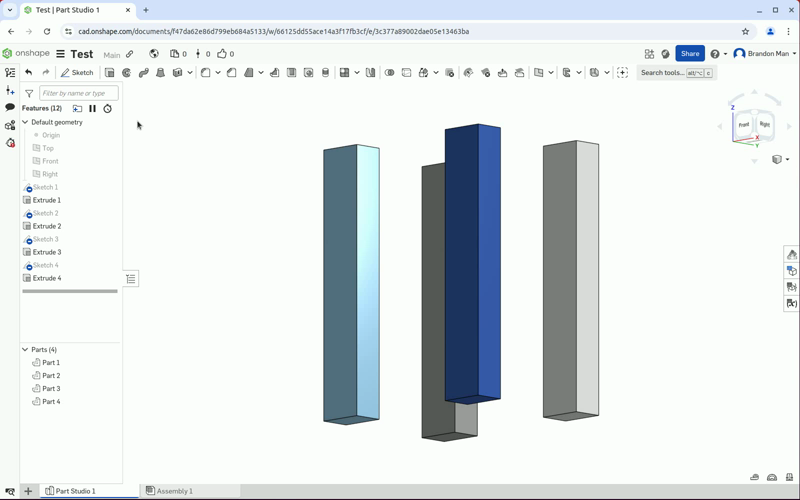
key(down, 3)
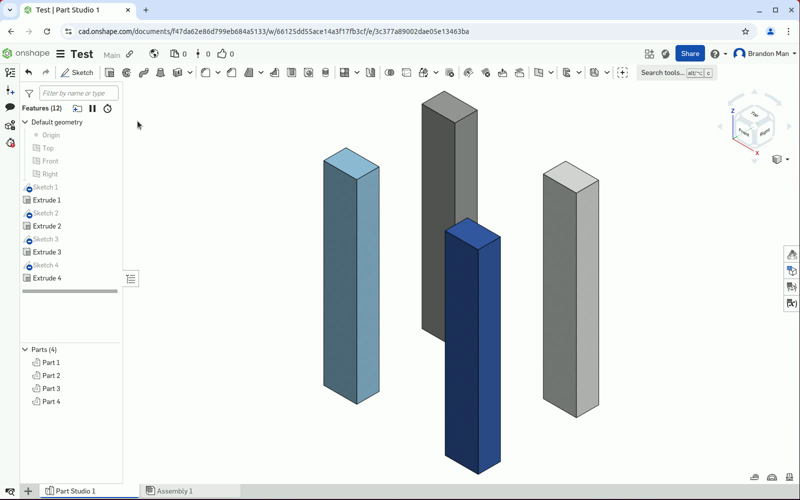
mouse_move(73, 189)
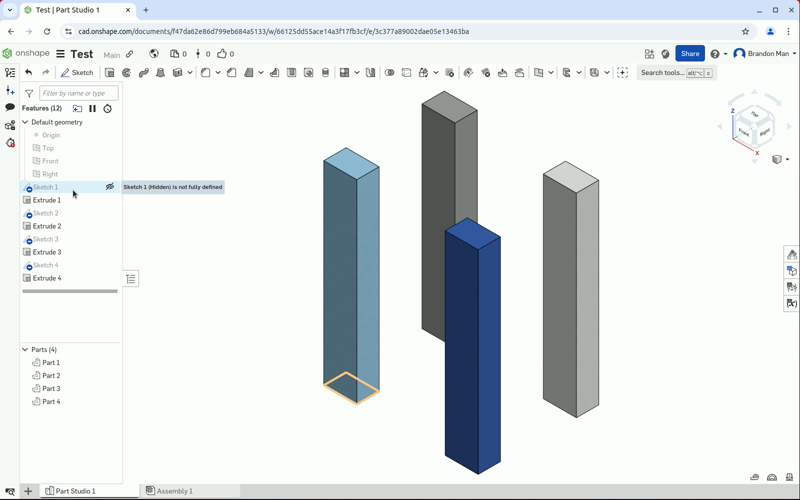
click(73, 189)